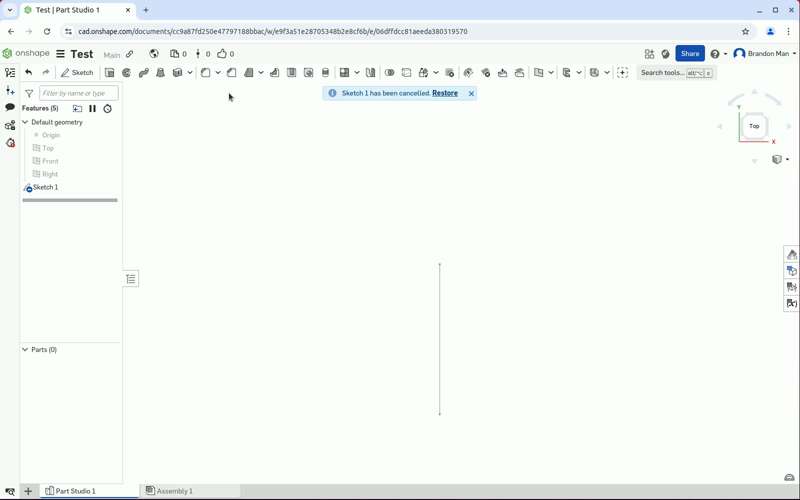
key(shift+h)
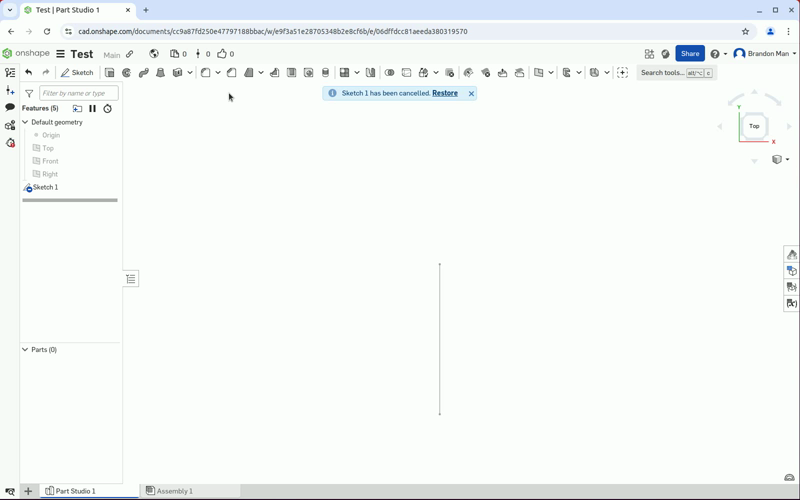
key(shift+s)
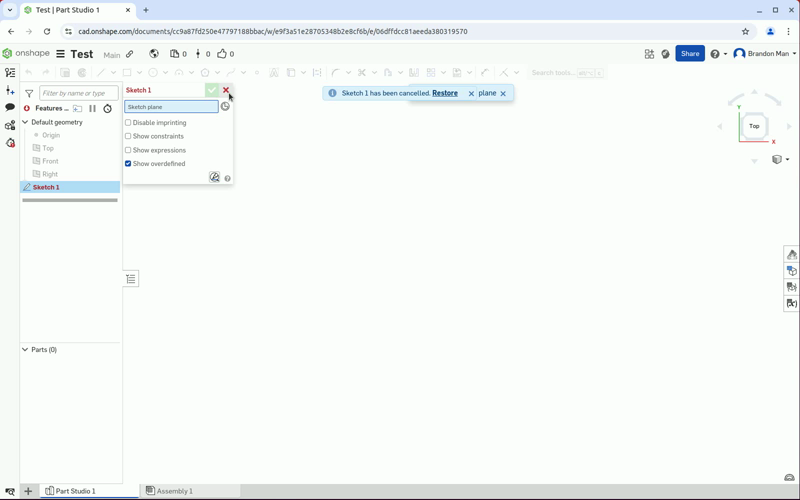
mouse_move(73, 150)
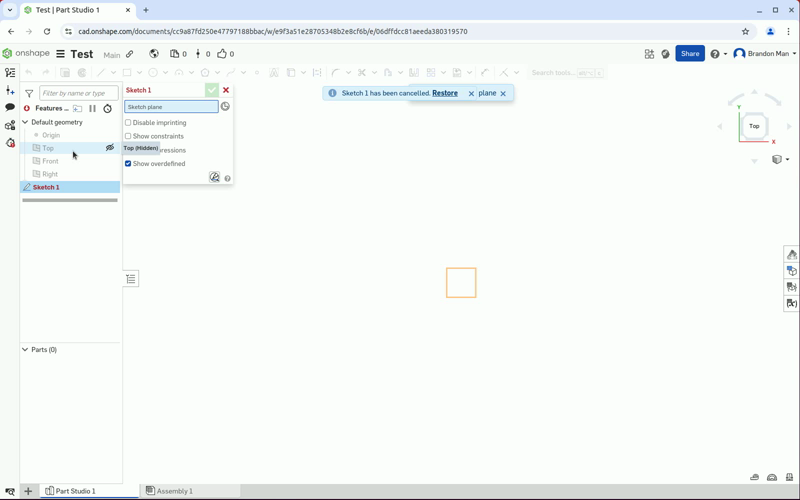
click(73, 150)
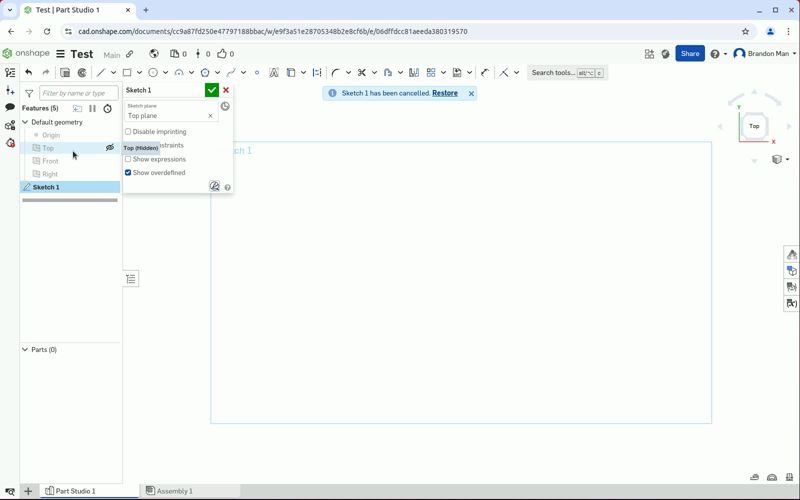
mouse_move(73, 352)
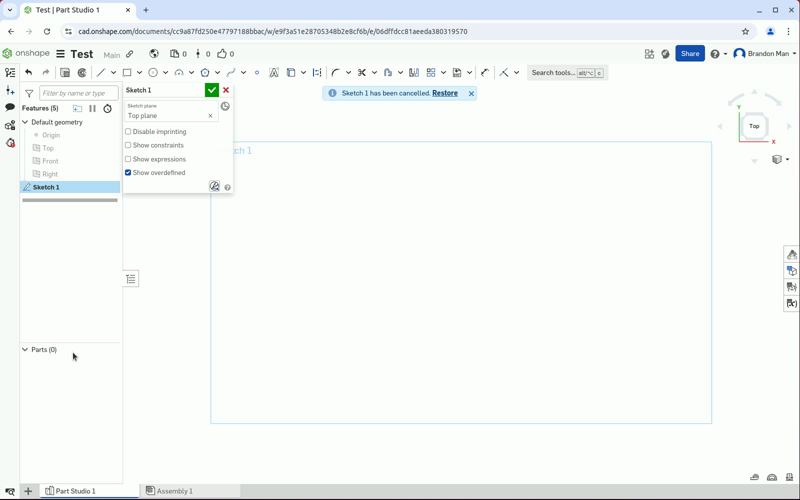
key(y)
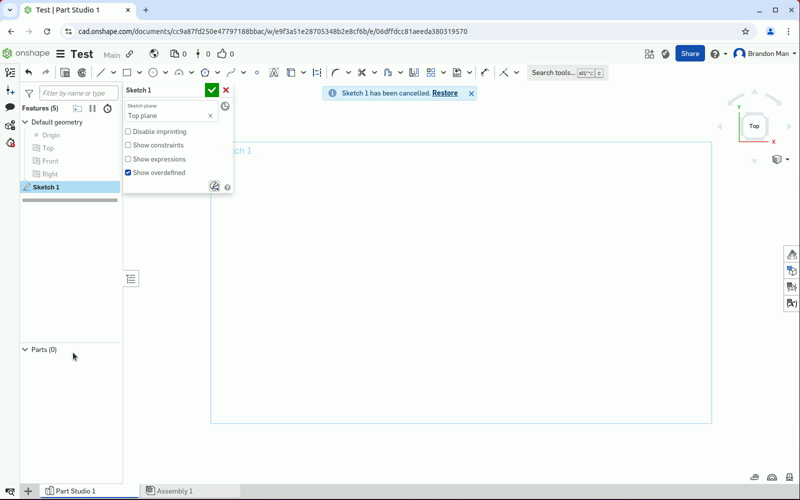
key(a)
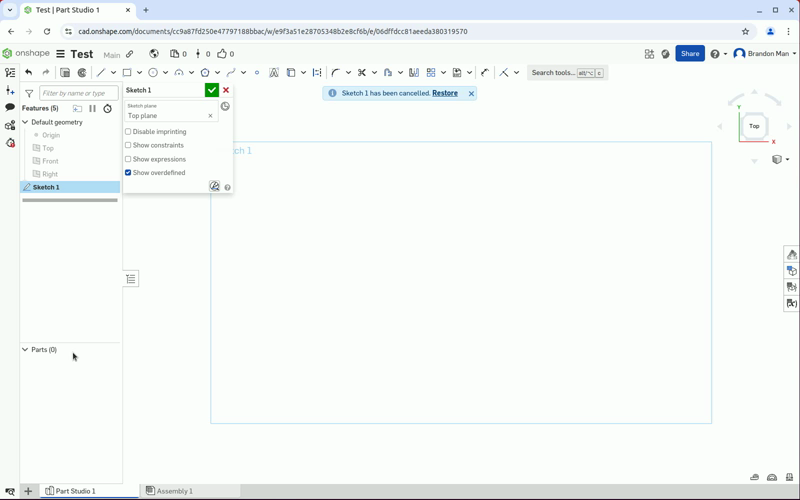
key_down(shift)
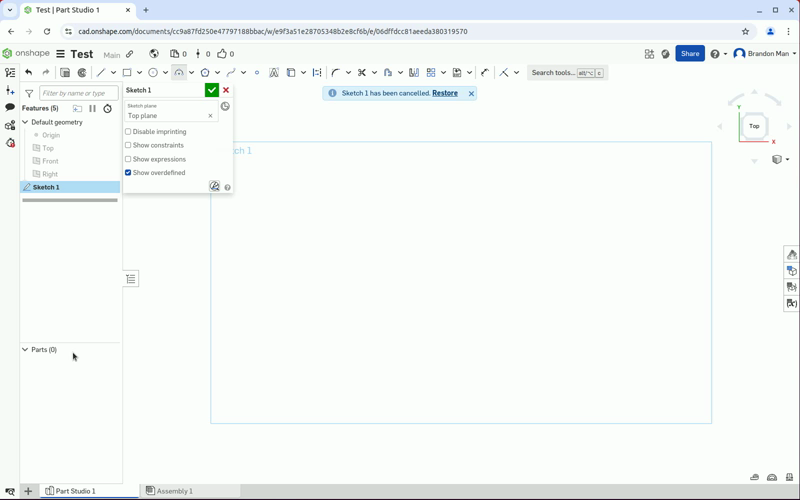
mouse_move(456, 363)
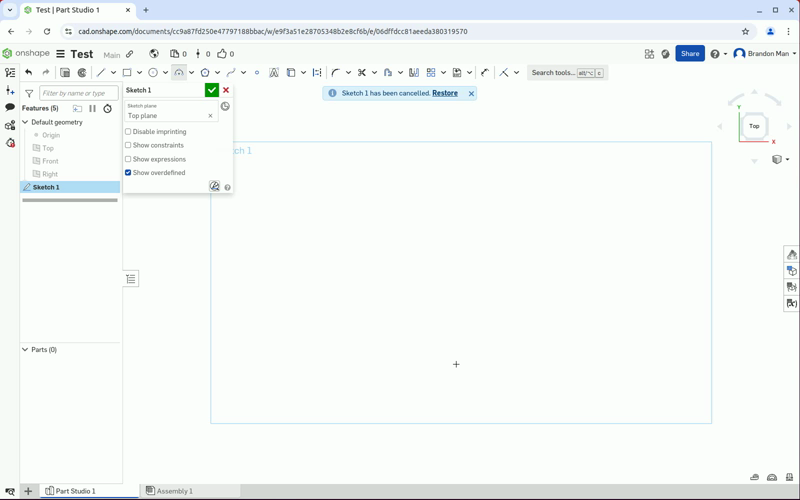
click(456, 363)
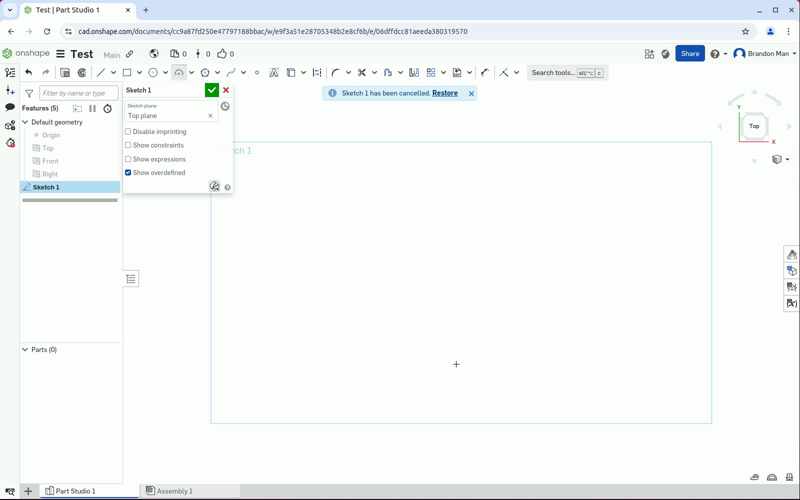
key_up(shift)
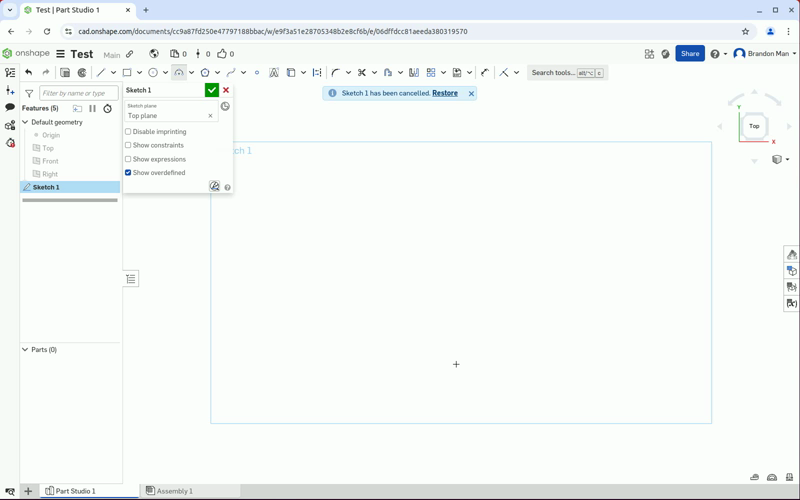
key_down(shift)
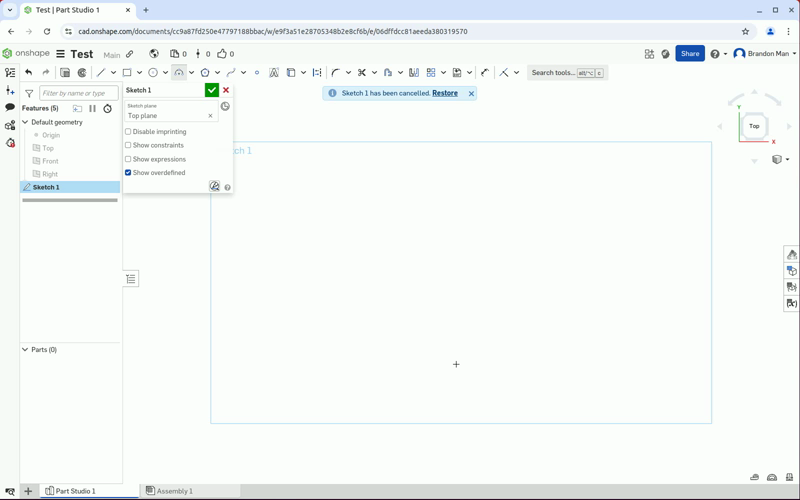
mouse_move(456, 171)
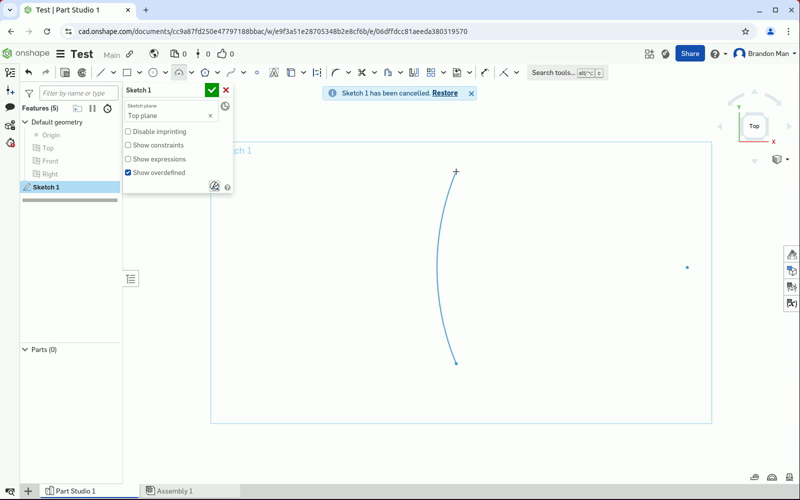
click(456, 171)
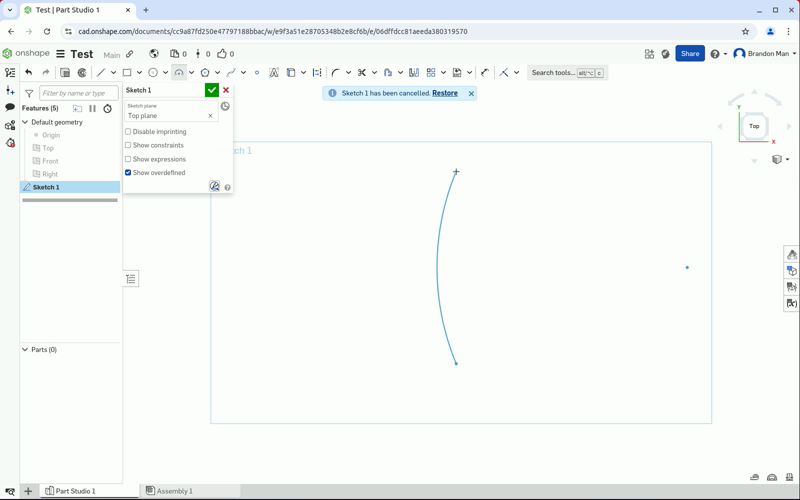
mouse_move(552, 267)
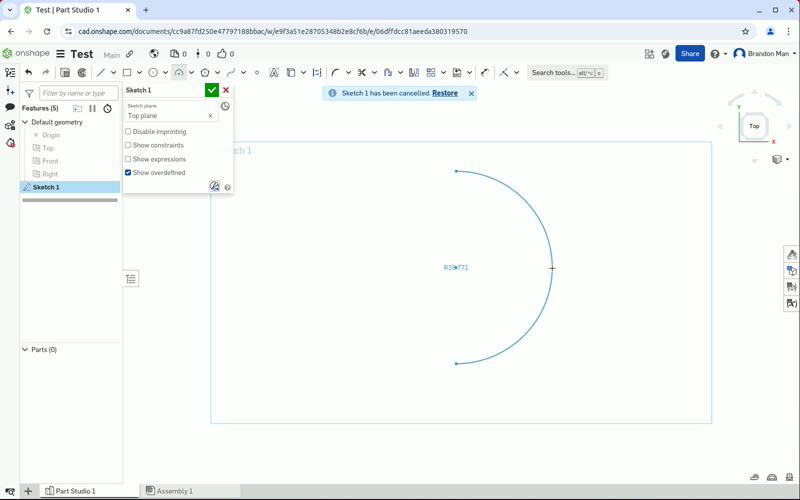
click(552, 267)
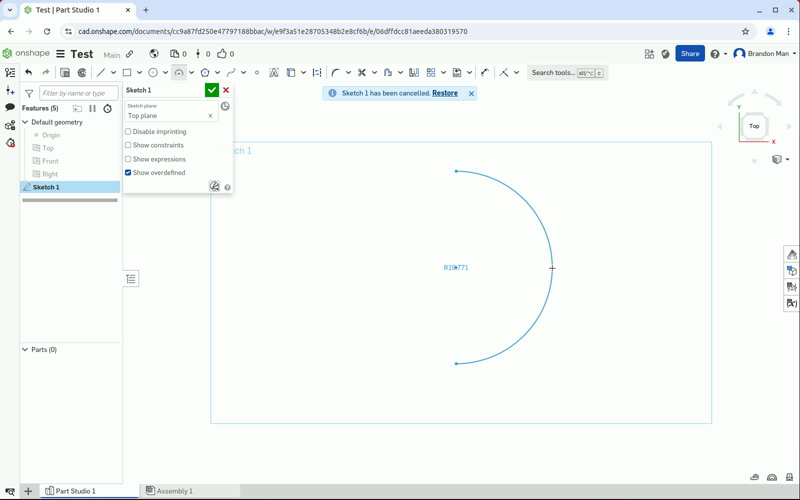
key_up(shift)
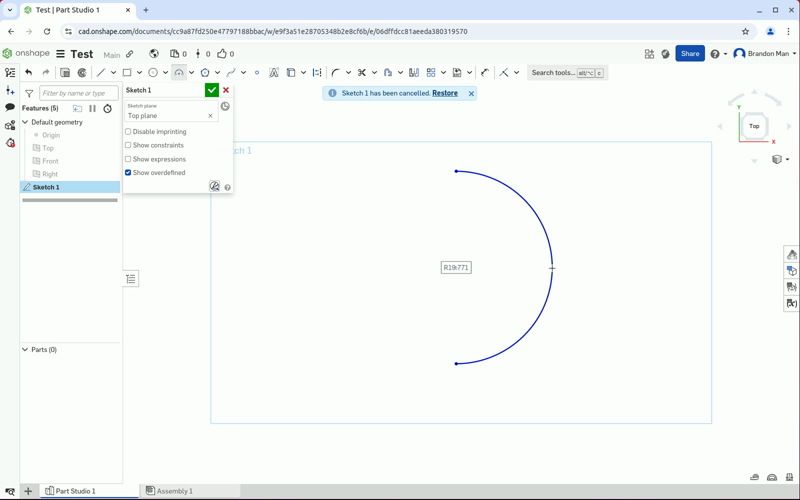
mouse_move(456, 171)
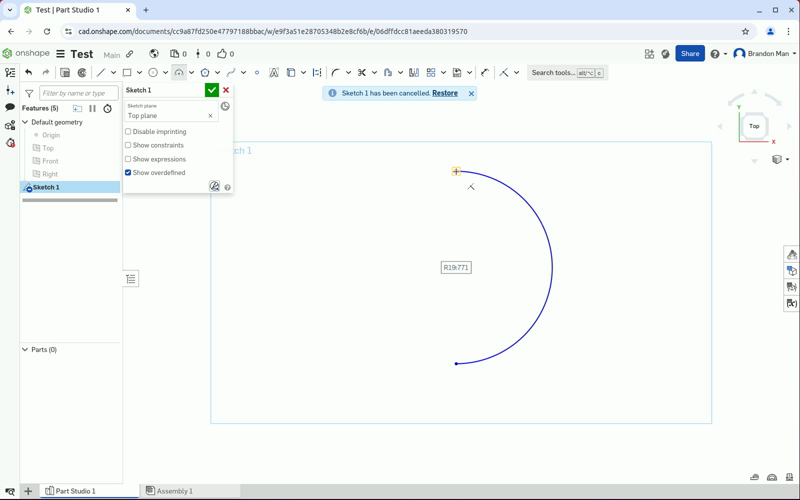
click(456, 171)
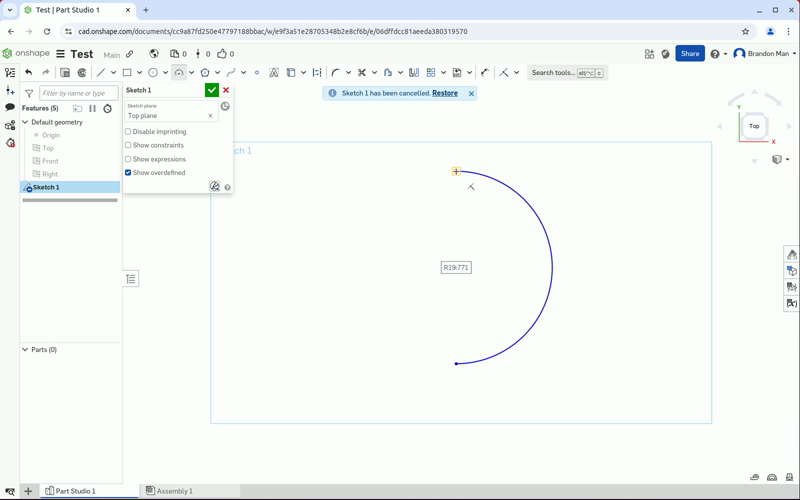
key_down(shift)
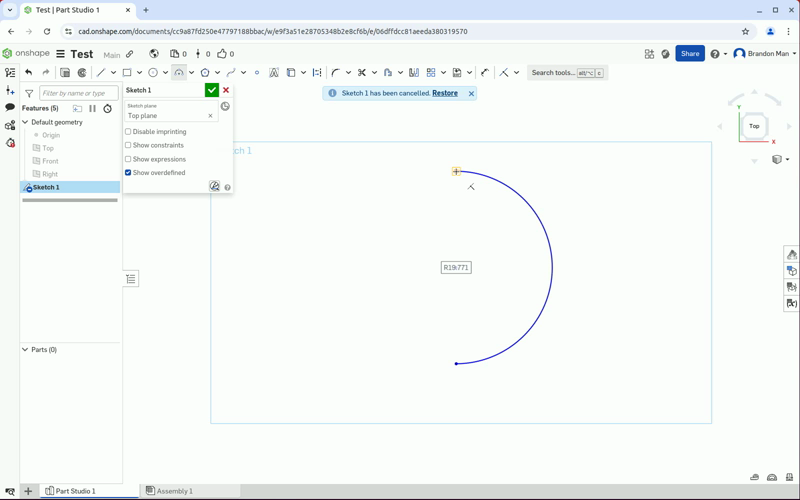
mouse_move(456, 177)
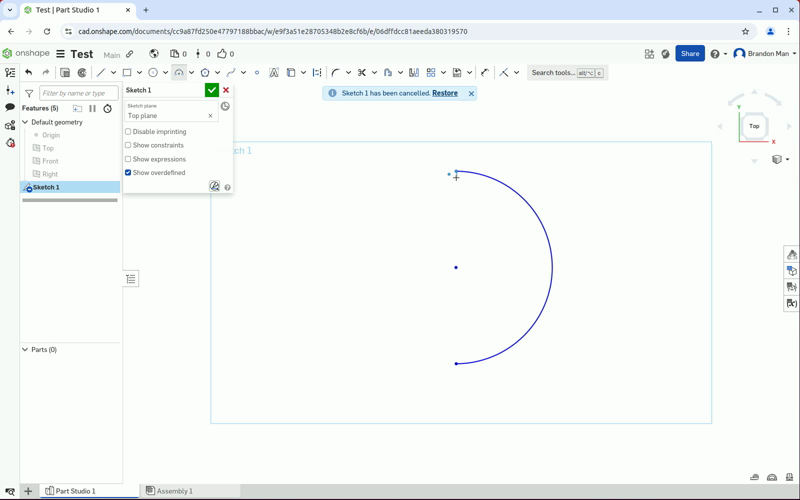
scroll(6)
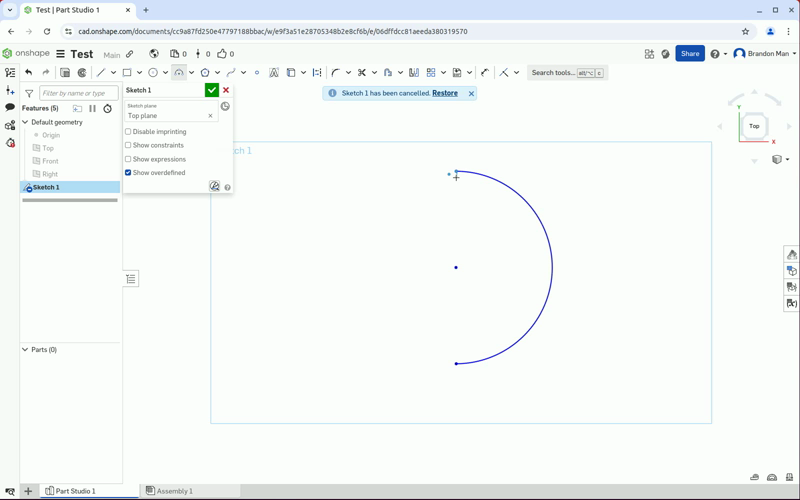
scroll(6)
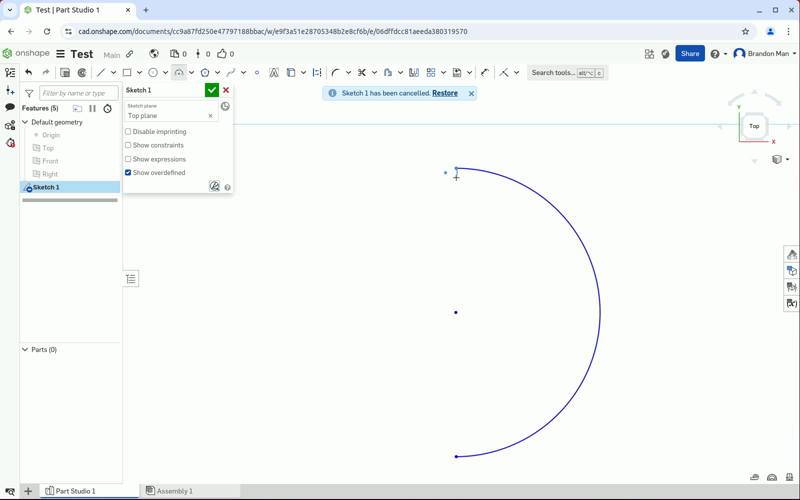
scroll(6)
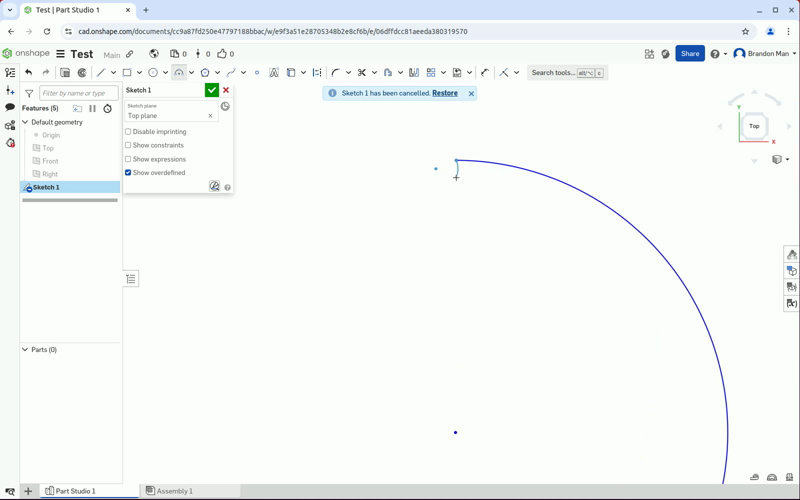
scroll(6)
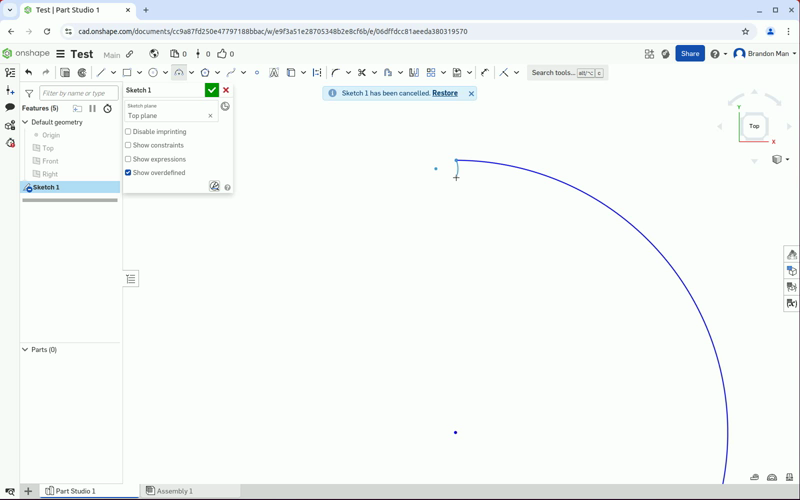
scroll(6)
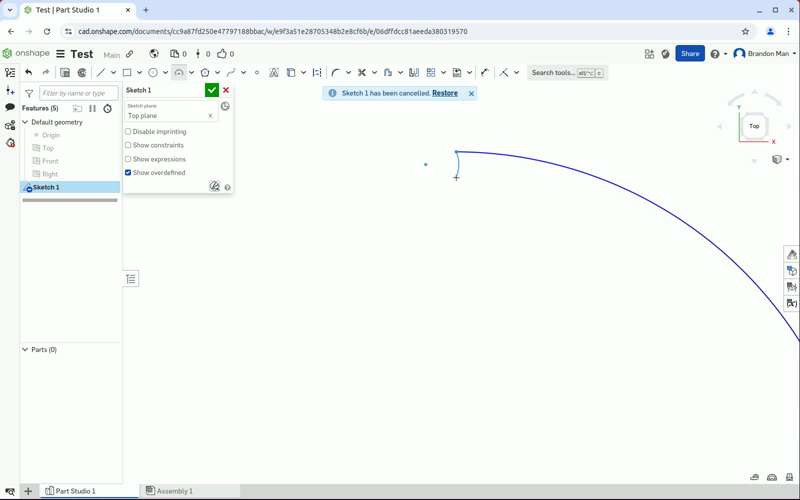
scroll(6)
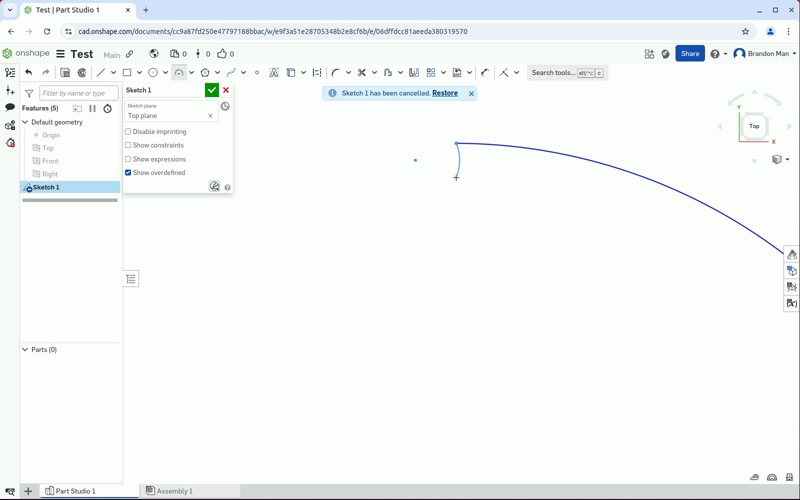
scroll(6)
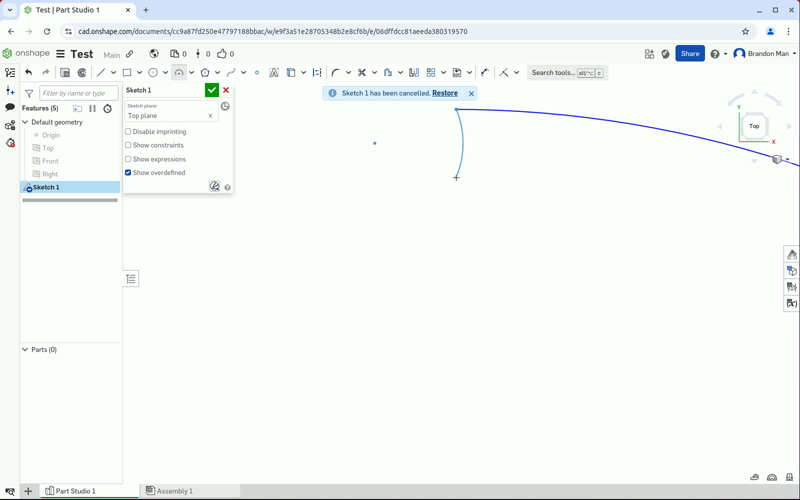
click(456, 177)
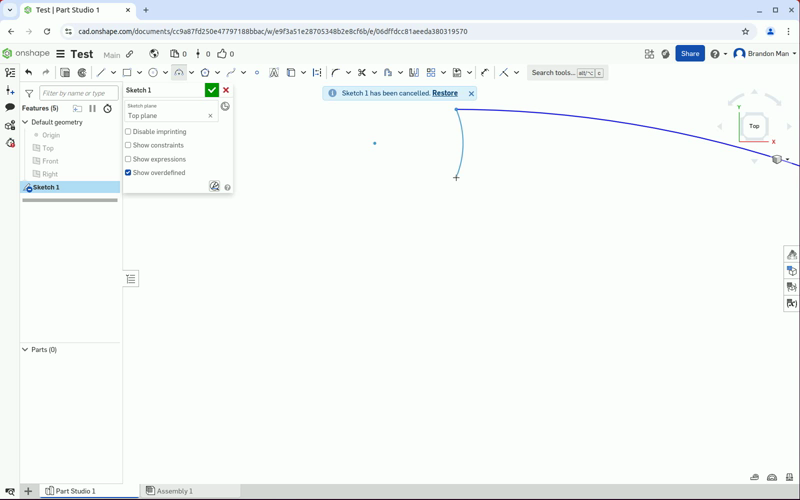
scroll(-6)
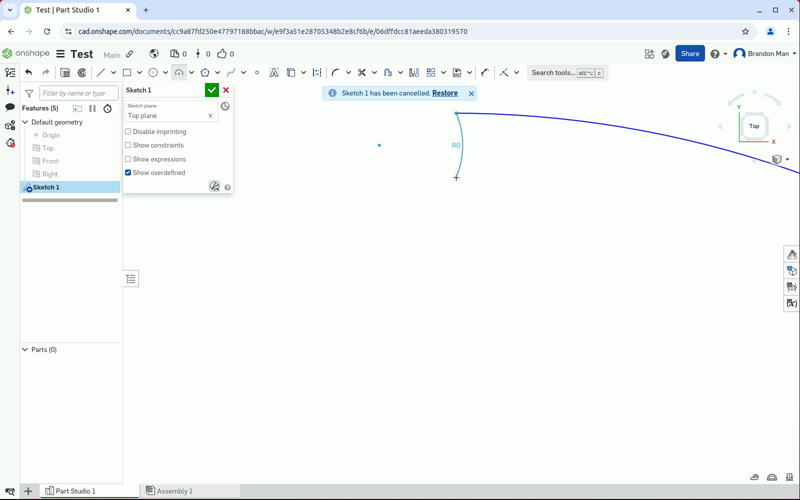
scroll(-6)
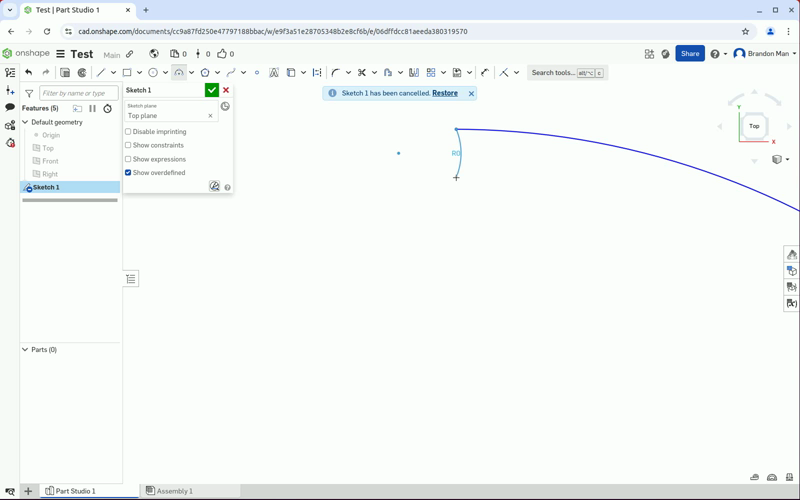
scroll(-6)
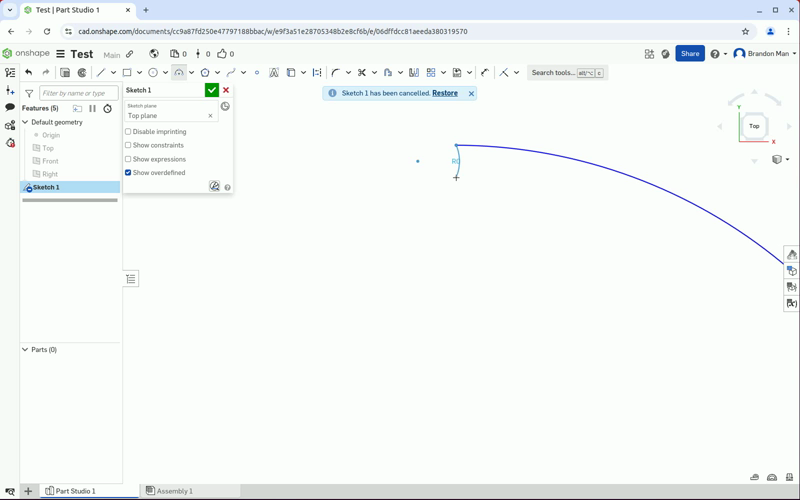
scroll(-6)
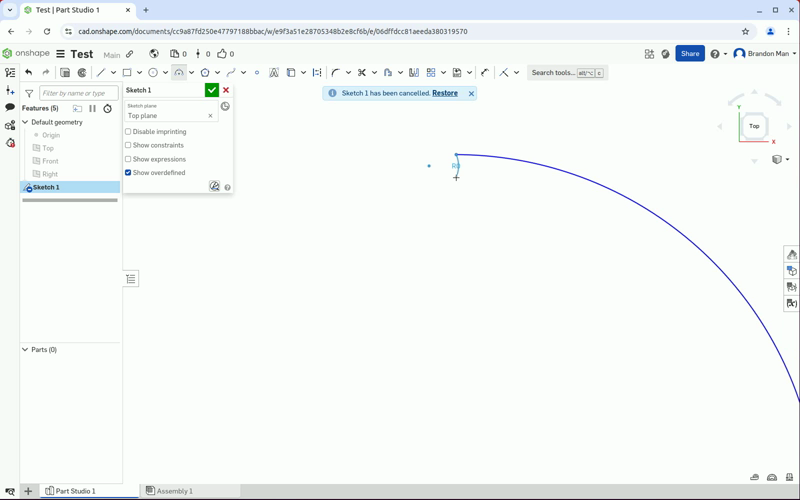
scroll(-6)
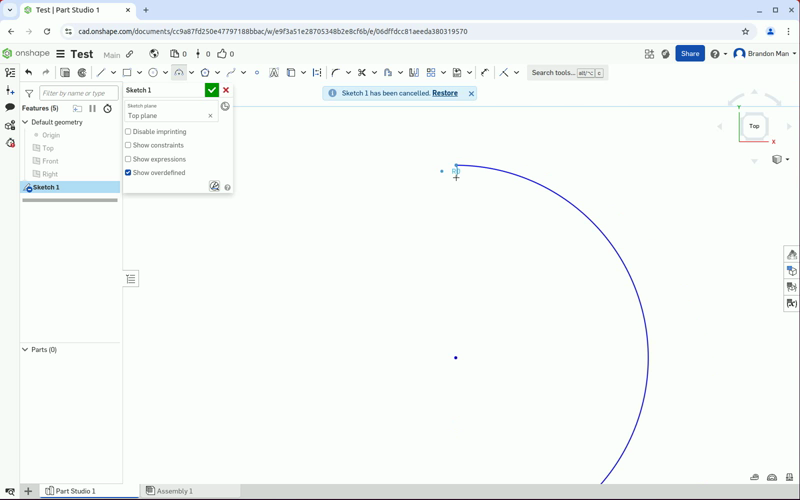
scroll(-6)
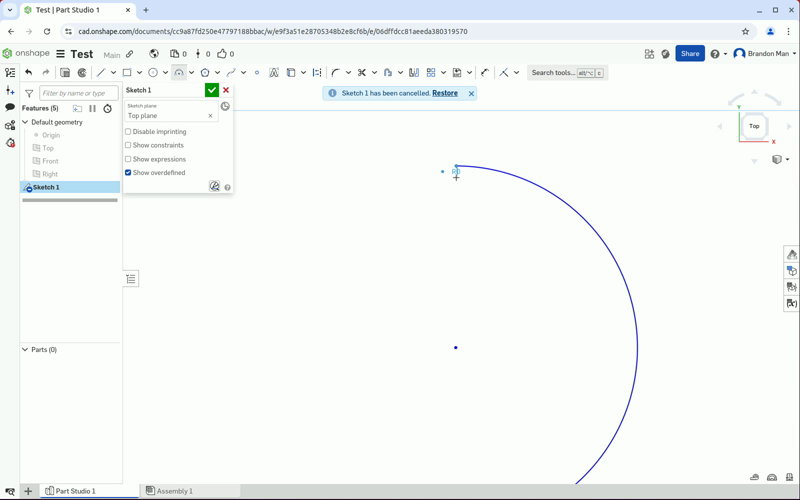
scroll(-6)
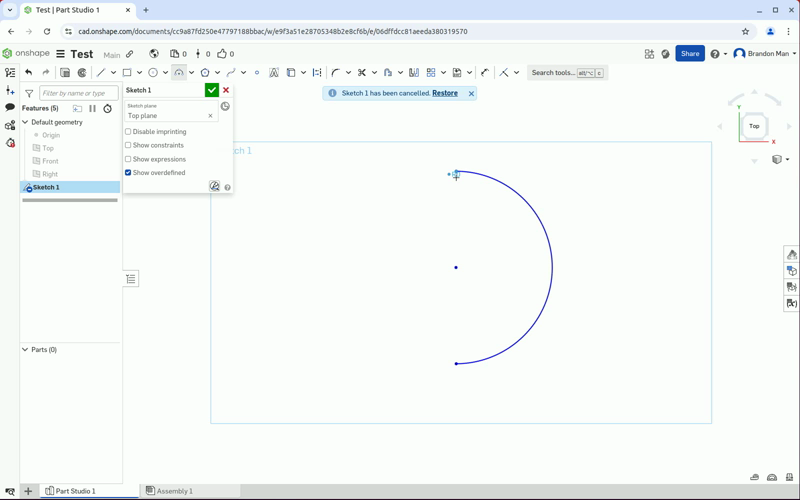
mouse_move(459, 174)
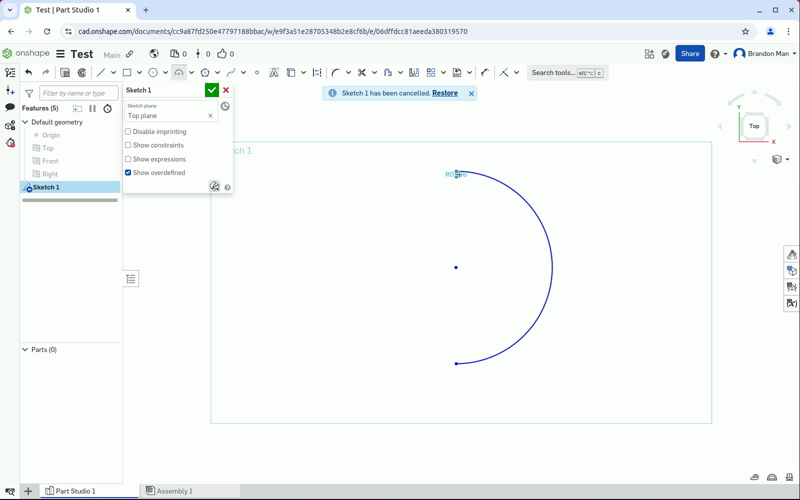
scroll(6)
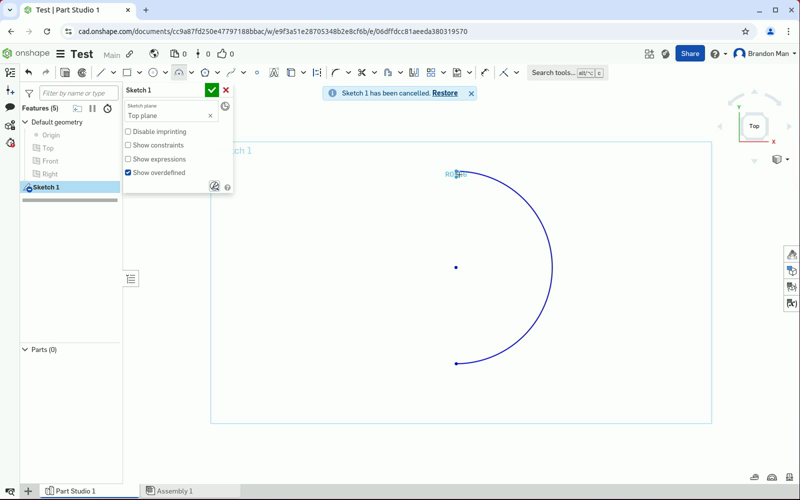
scroll(6)
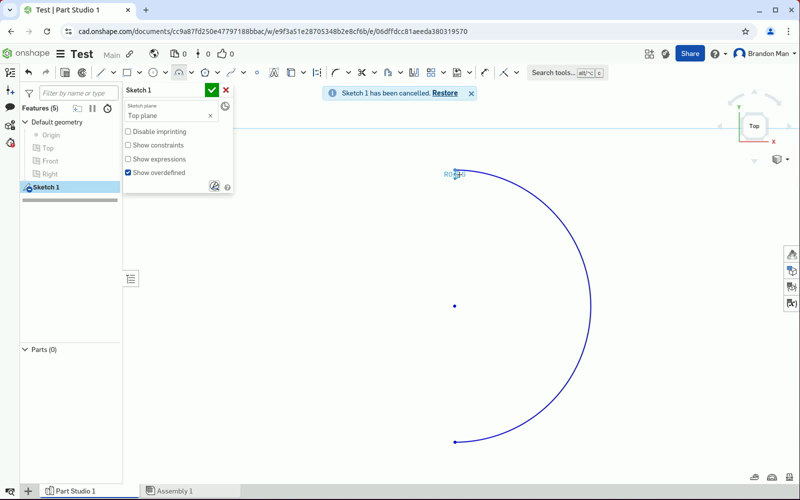
scroll(6)
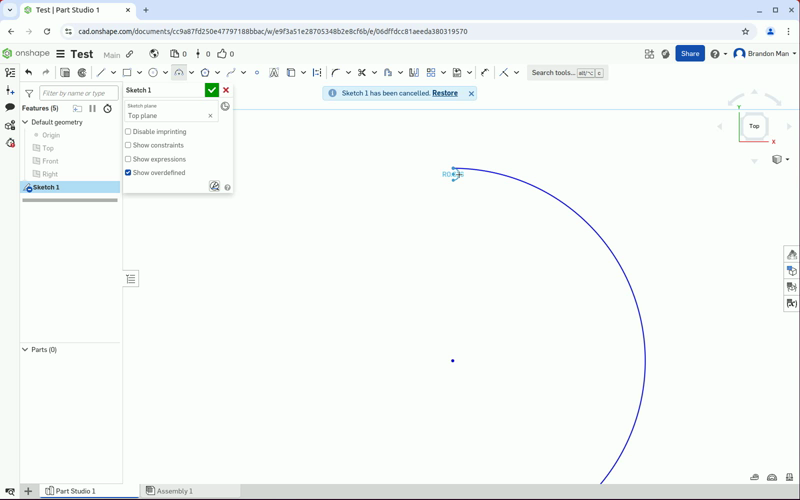
scroll(6)
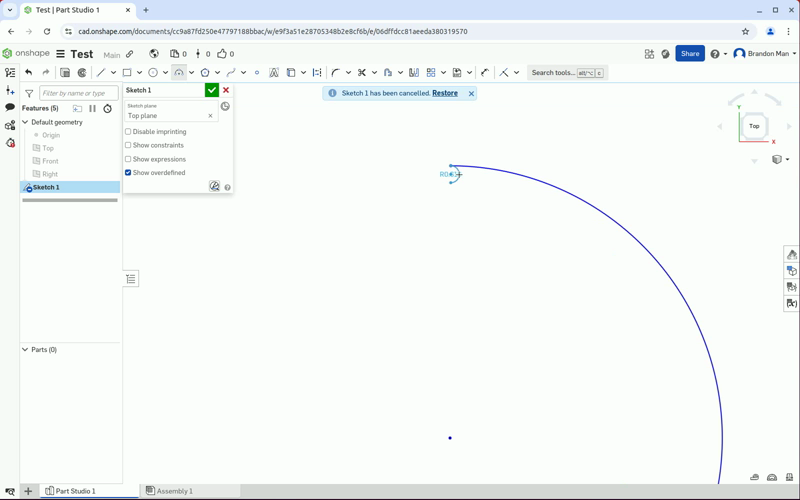
scroll(6)
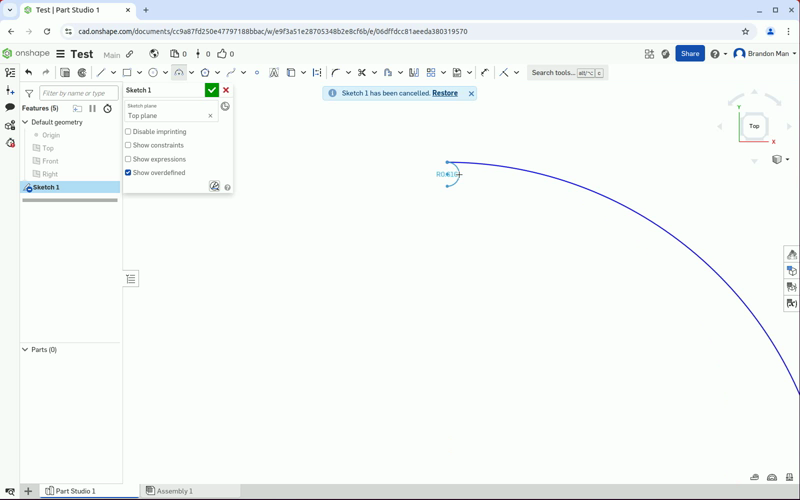
scroll(6)
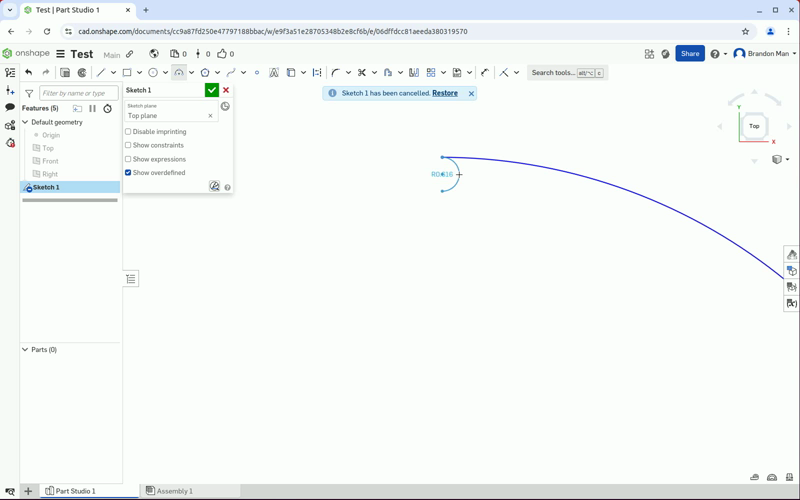
scroll(6)
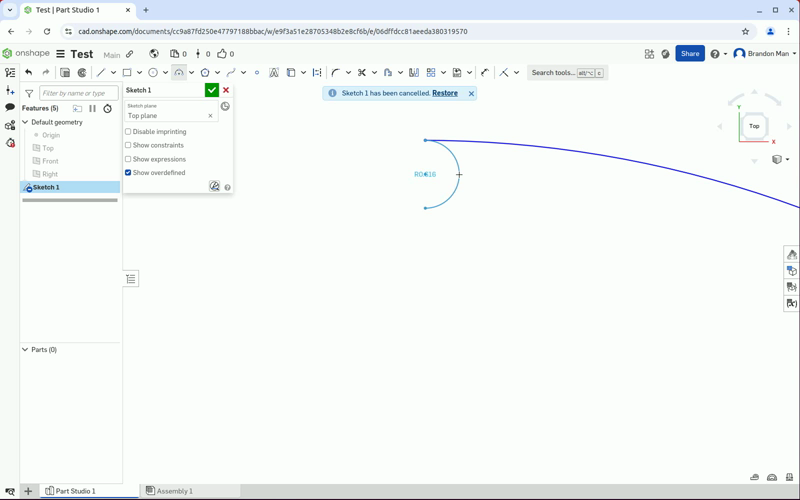
click(459, 174)
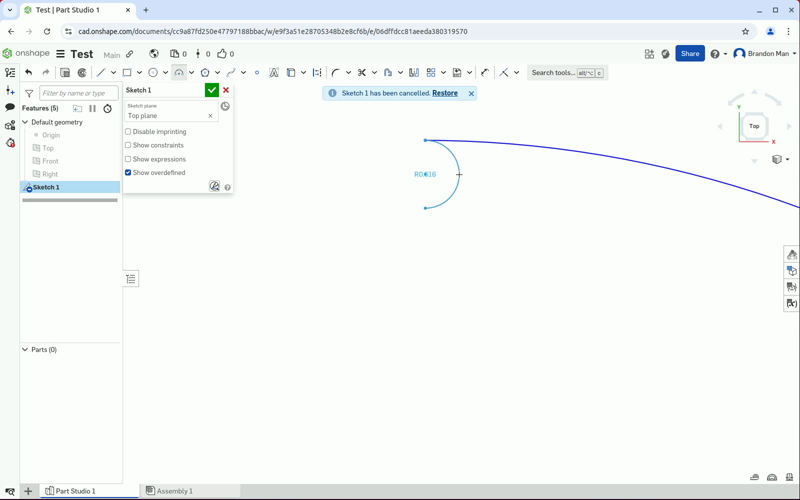
scroll(-6)
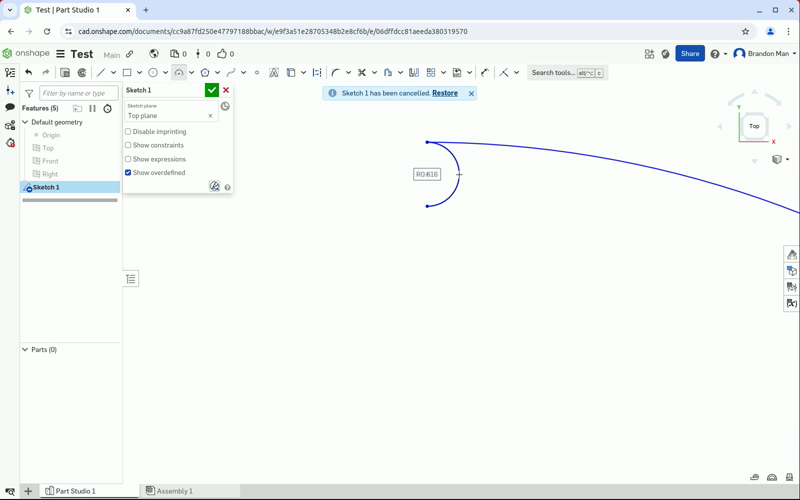
scroll(-6)
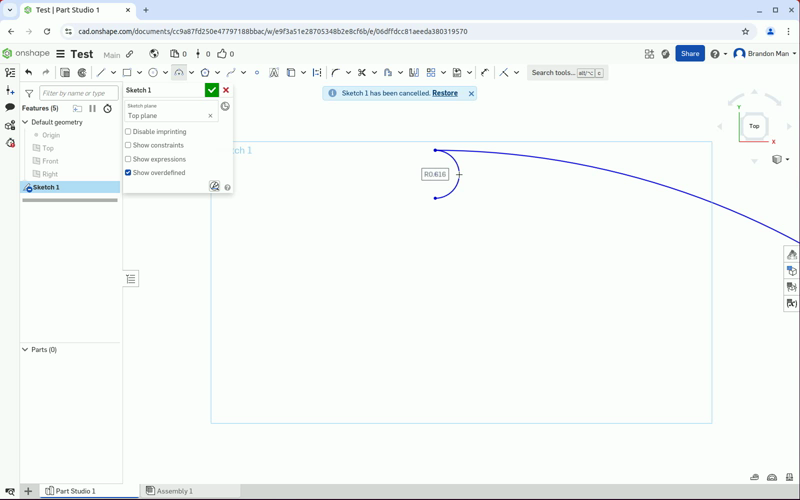
scroll(-6)
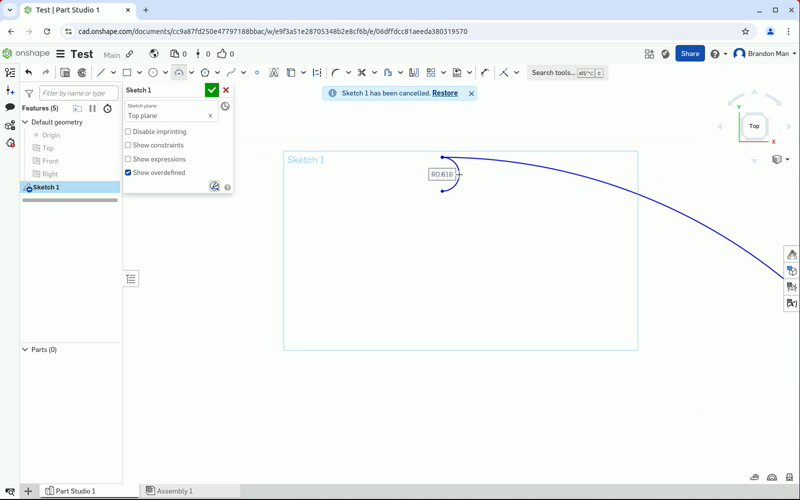
scroll(-6)
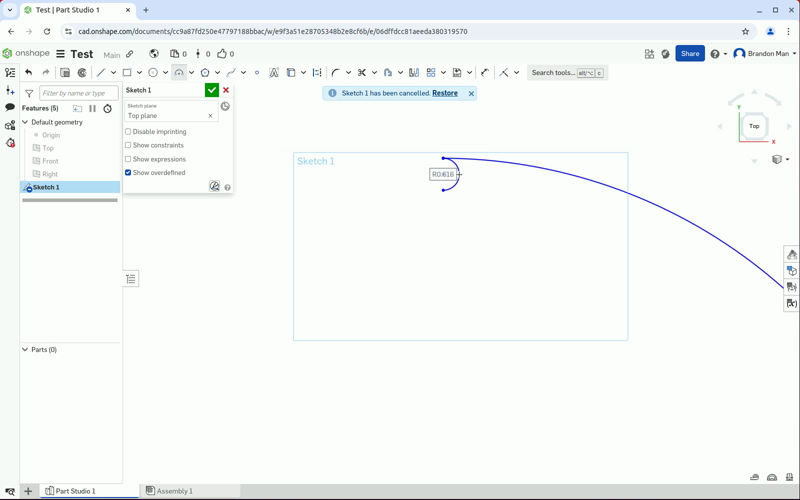
scroll(-6)
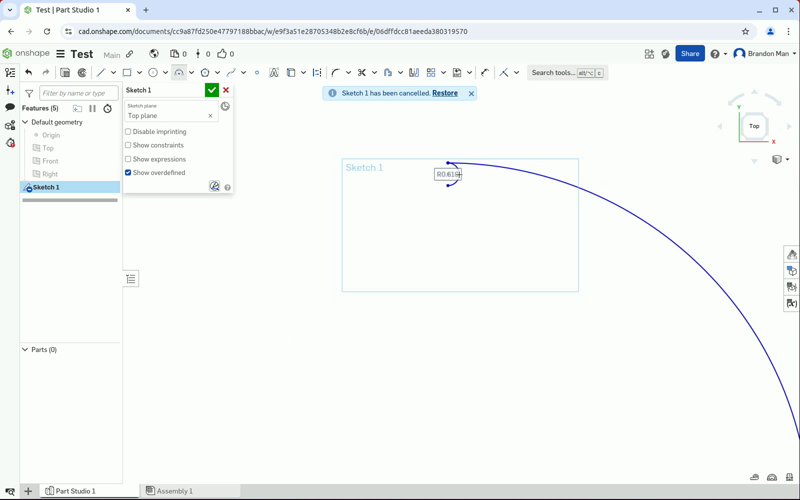
scroll(-6)
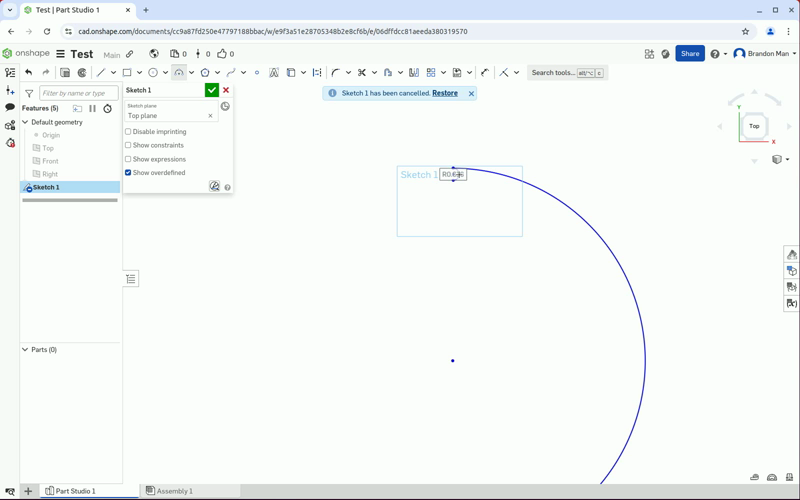
scroll(-6)
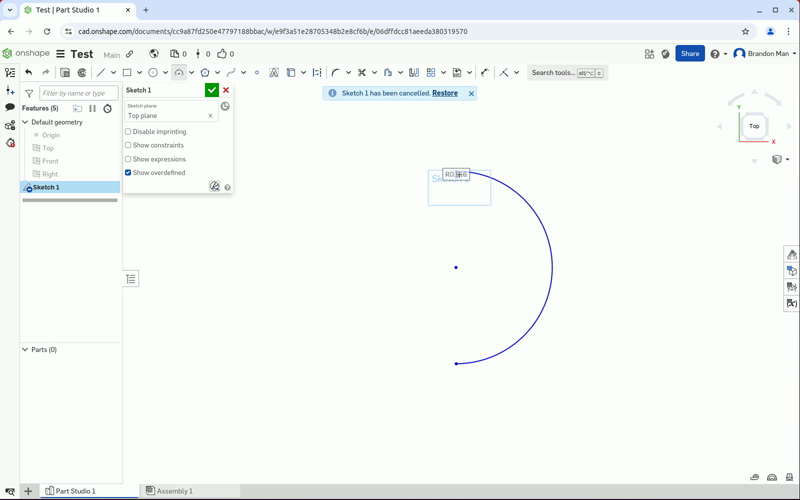
key_up(shift)
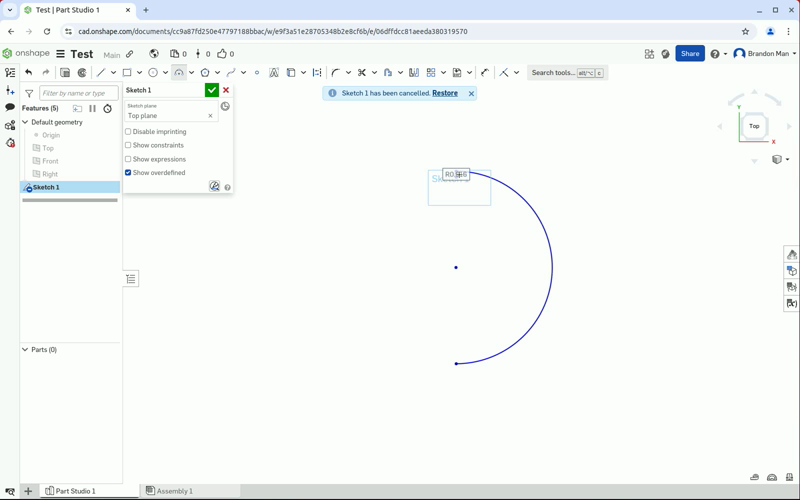
mouse_move(456, 177)
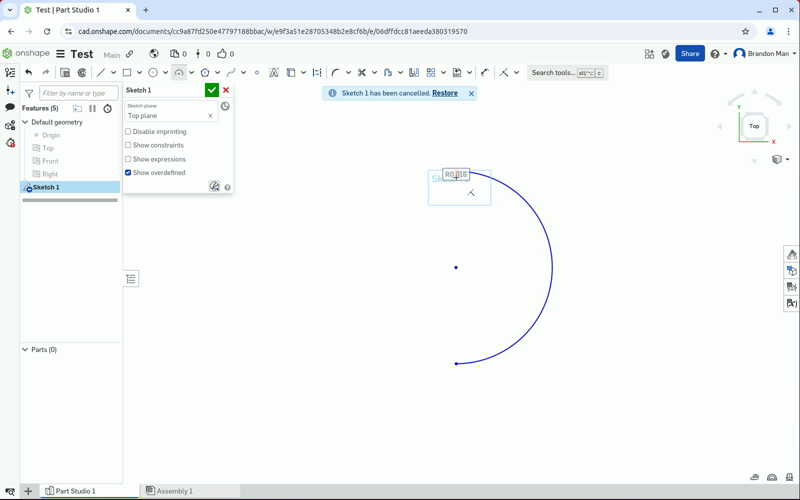
scroll(6)
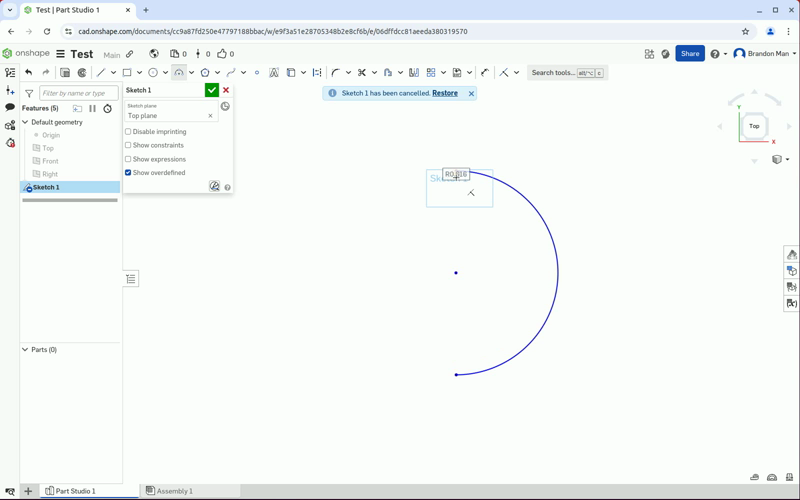
scroll(6)
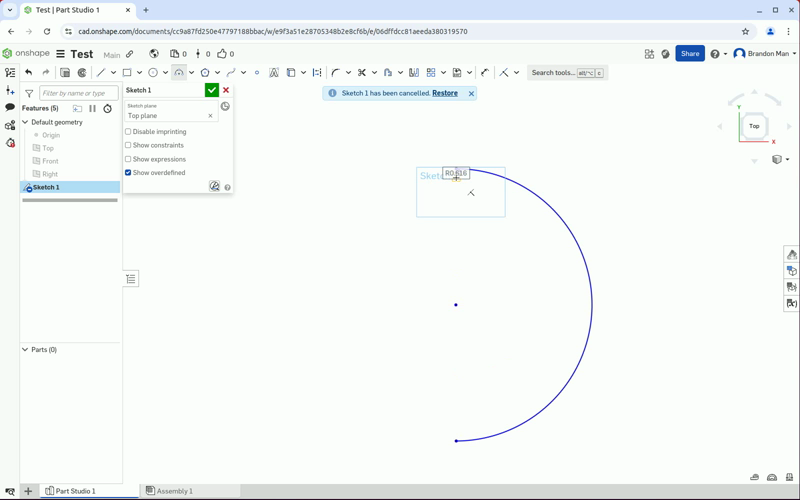
scroll(6)
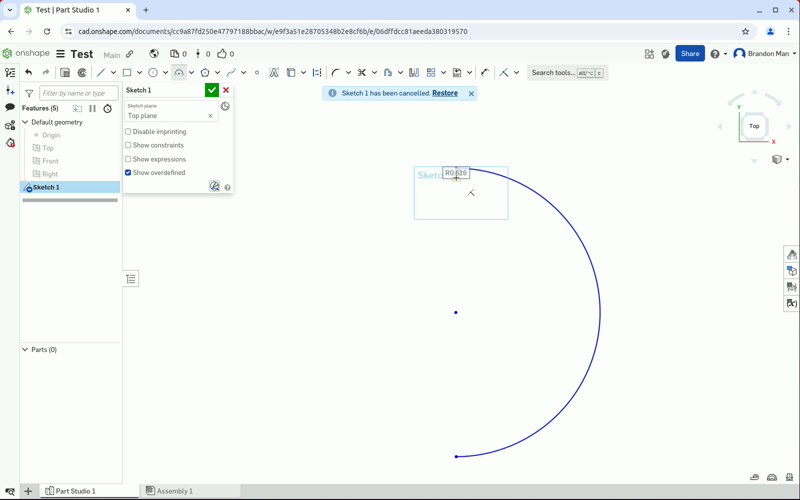
scroll(6)
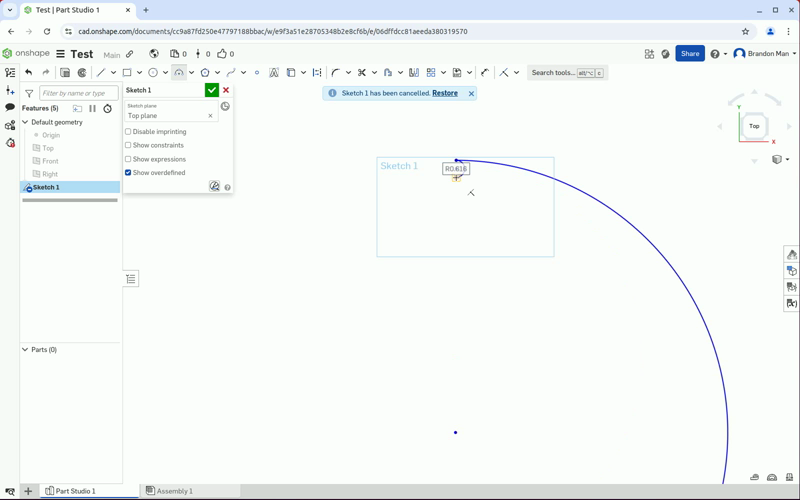
scroll(6)
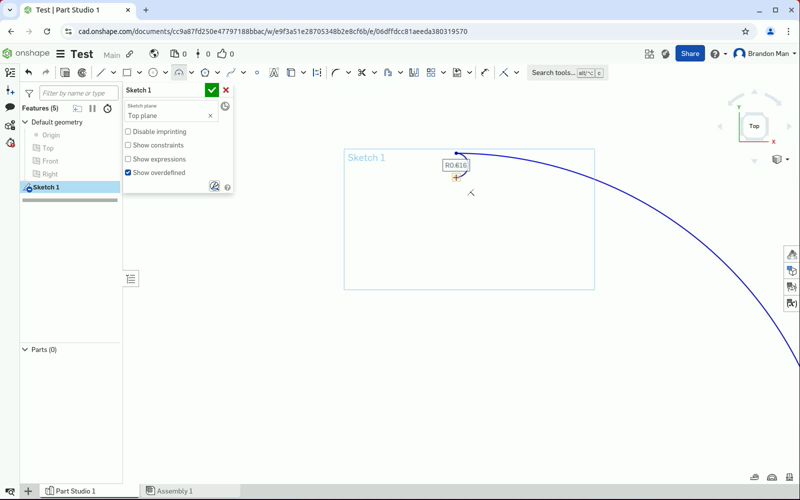
scroll(6)
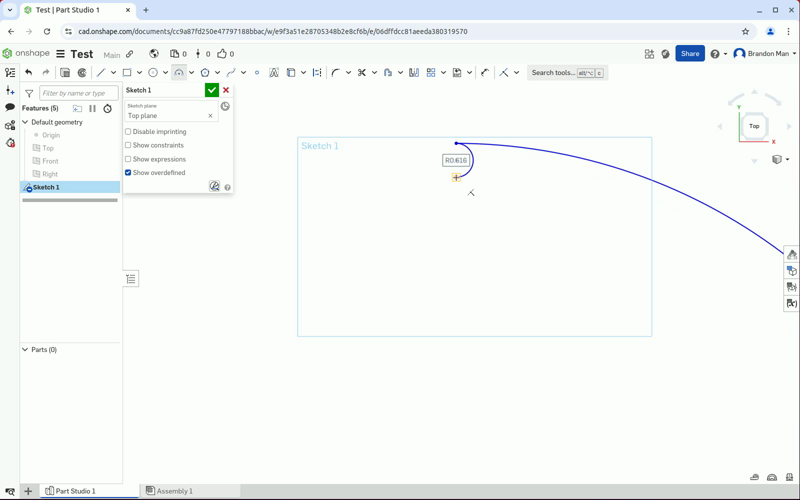
scroll(6)
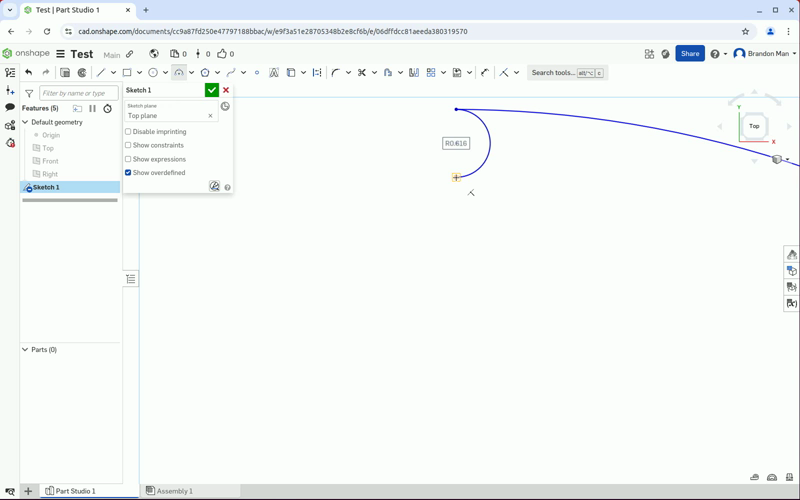
click(456, 177)
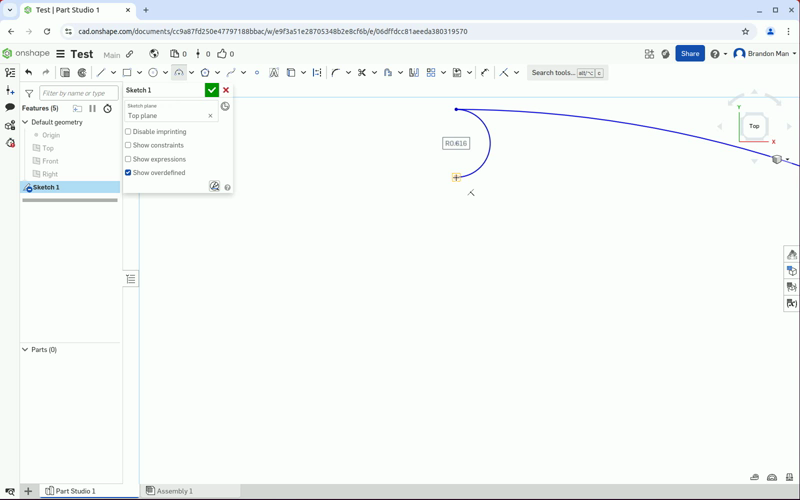
scroll(-6)
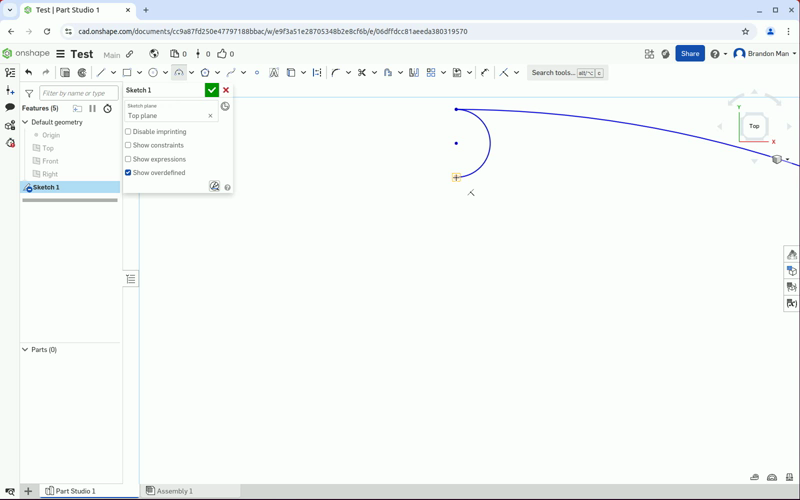
scroll(-6)
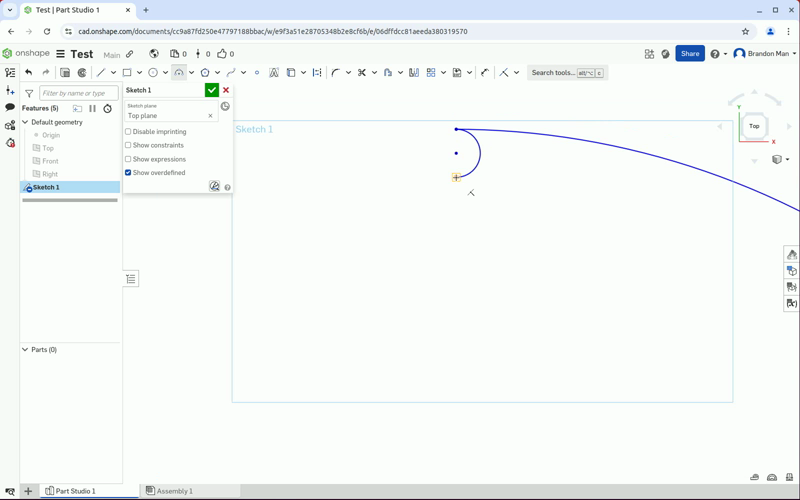
scroll(-6)
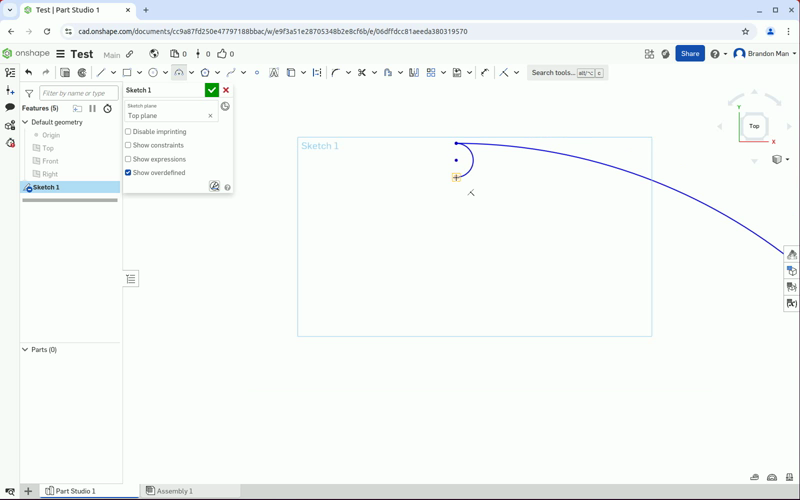
scroll(-6)
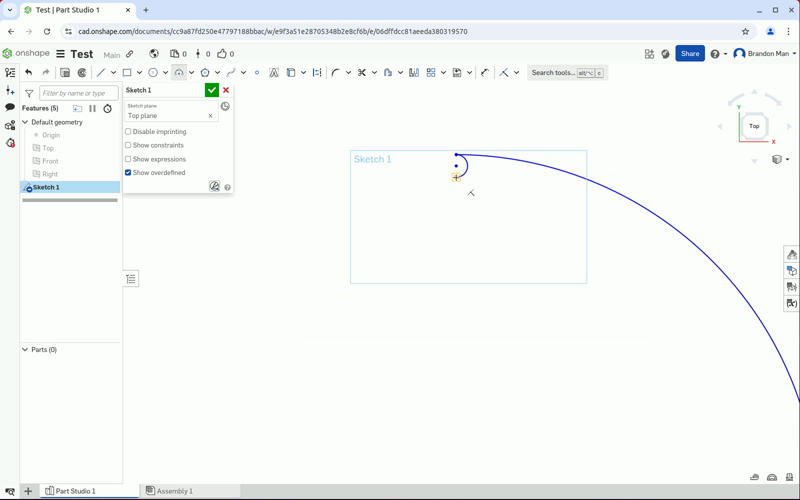
scroll(-6)
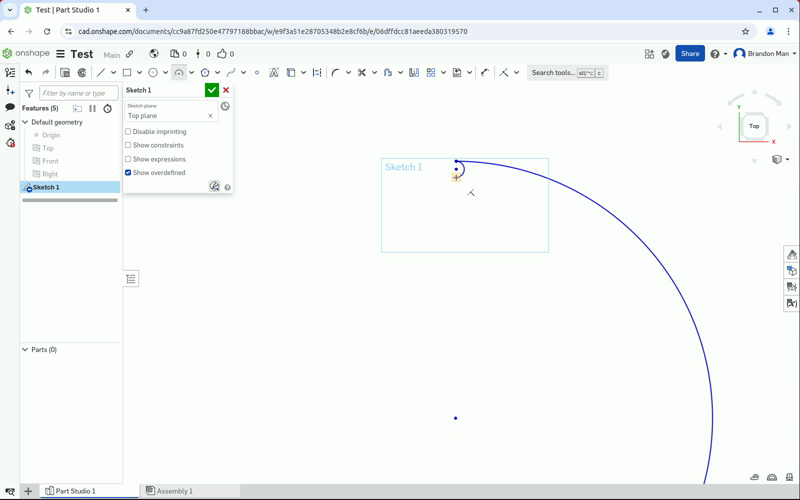
scroll(-6)
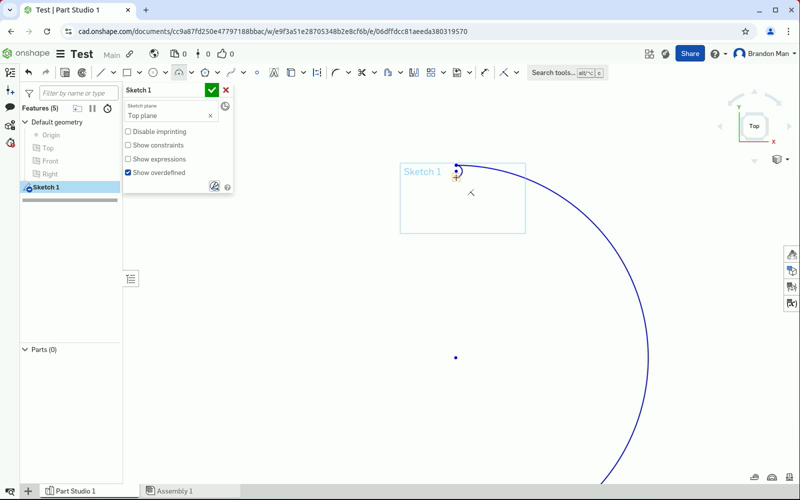
scroll(-6)
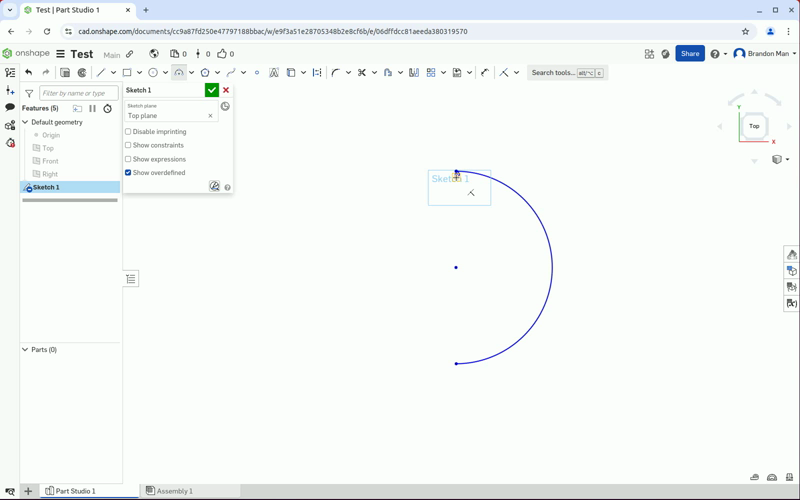
key_down(shift)
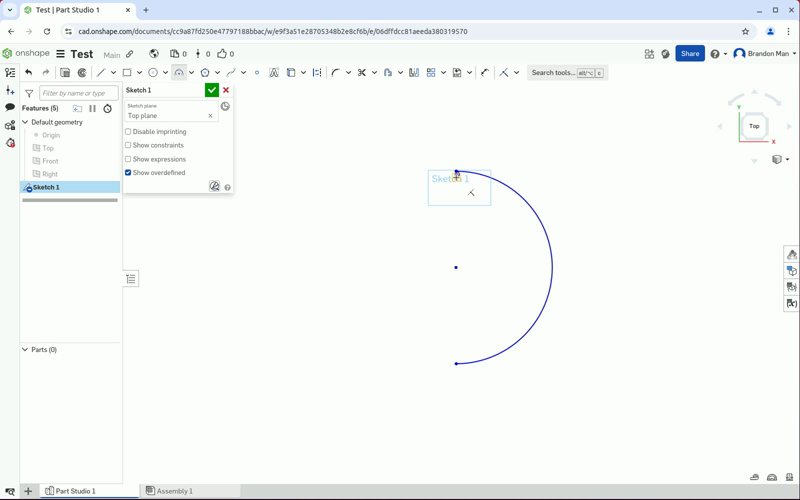
mouse_move(456, 357)
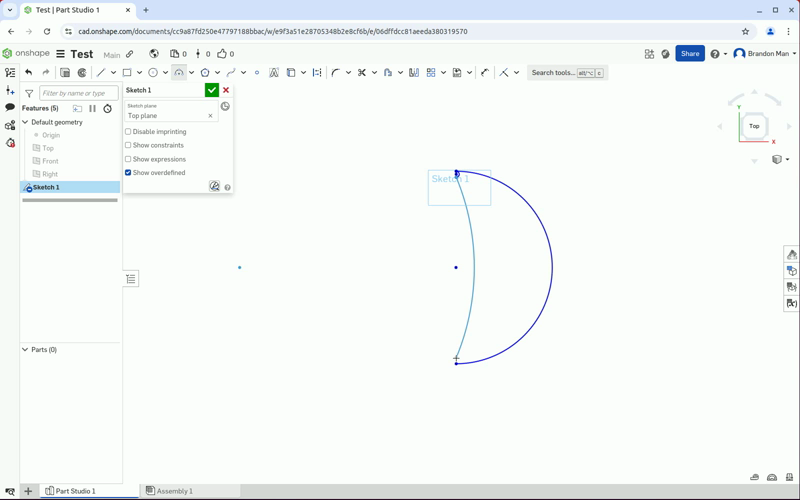
click(456, 357)
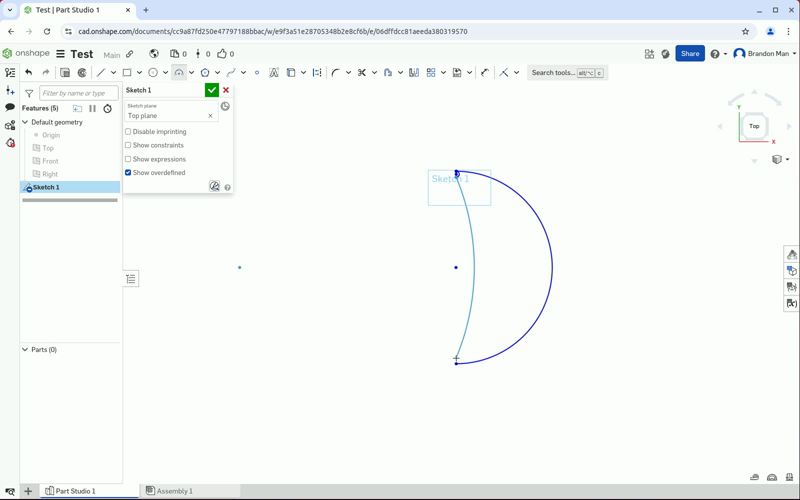
mouse_move(546, 267)
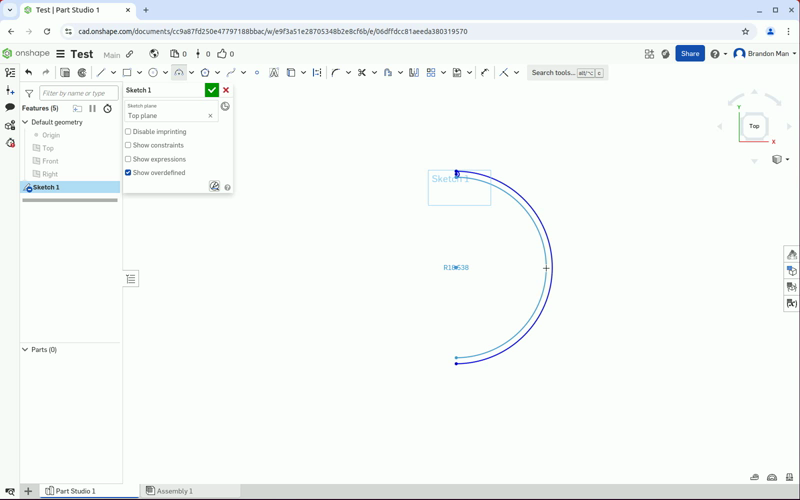
click(546, 267)
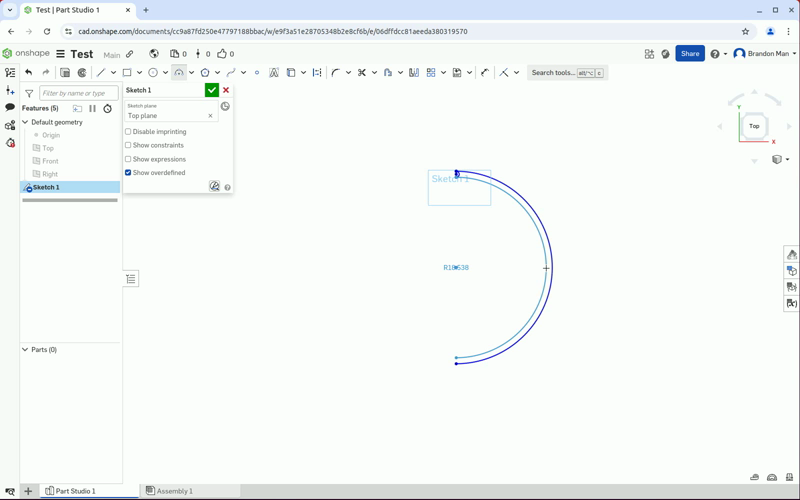
key_up(shift)
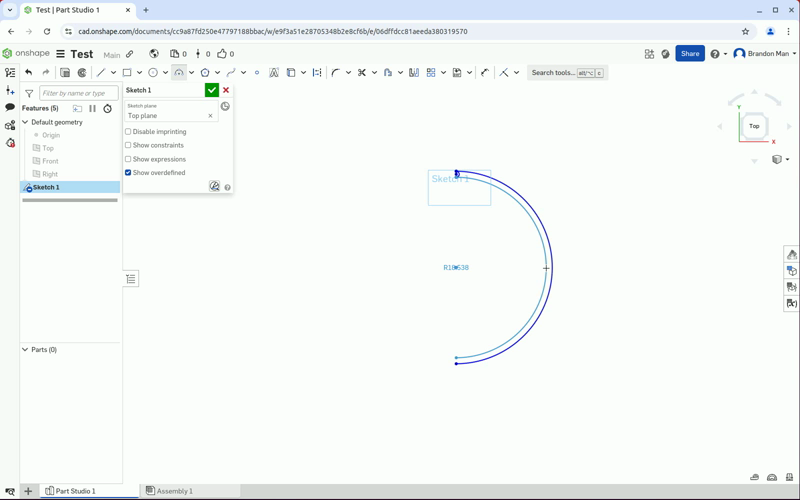
mouse_move(456, 357)
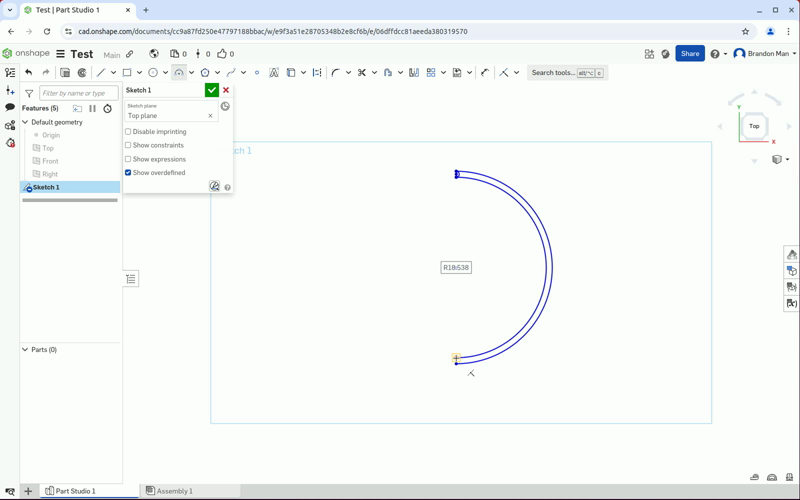
click(456, 357)
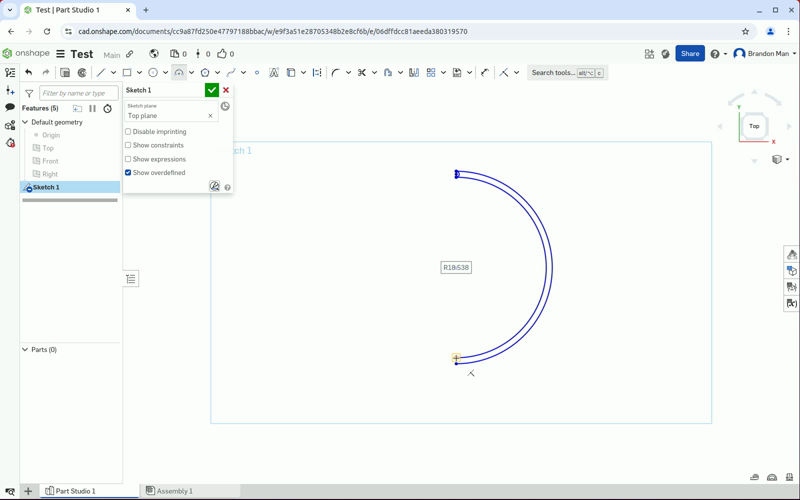
mouse_move(456, 363)
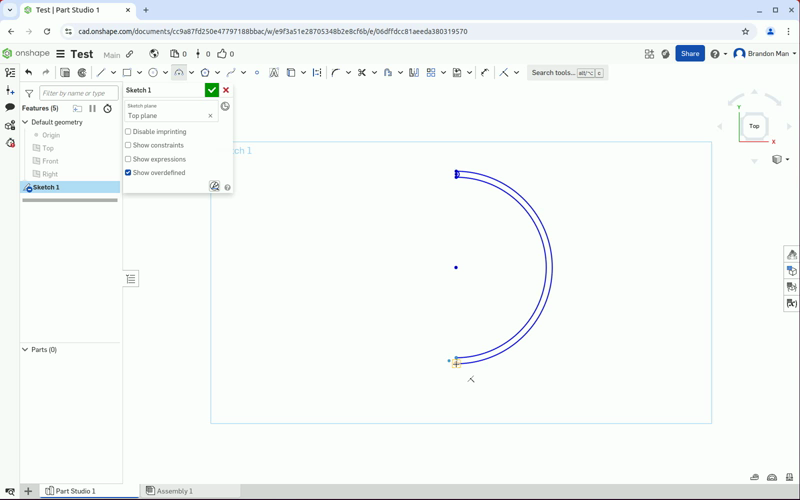
scroll(6)
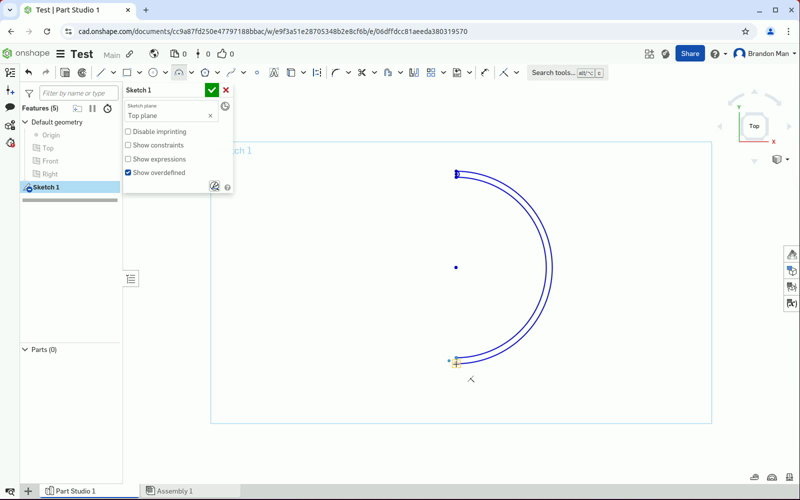
scroll(6)
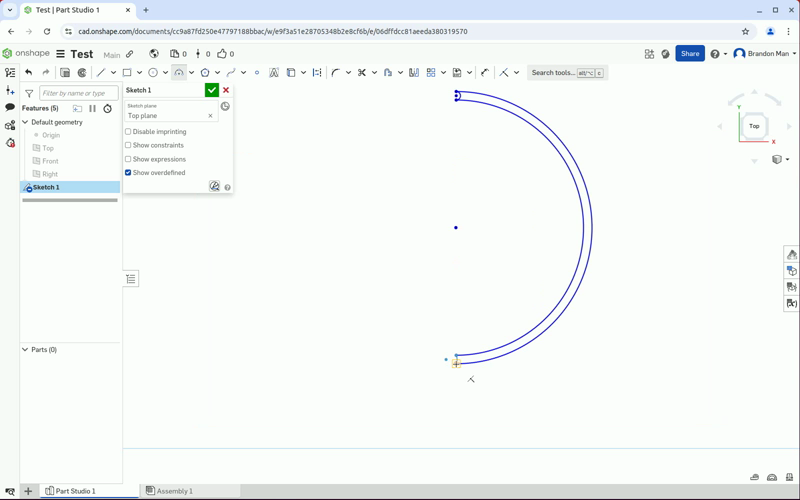
scroll(6)
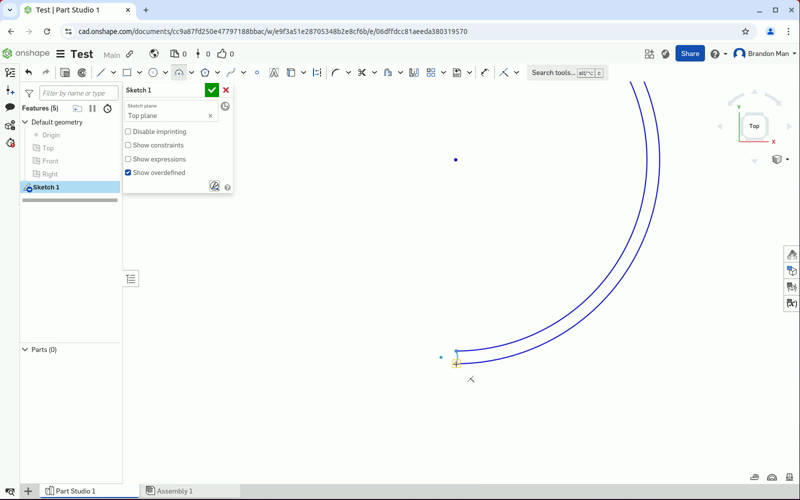
scroll(6)
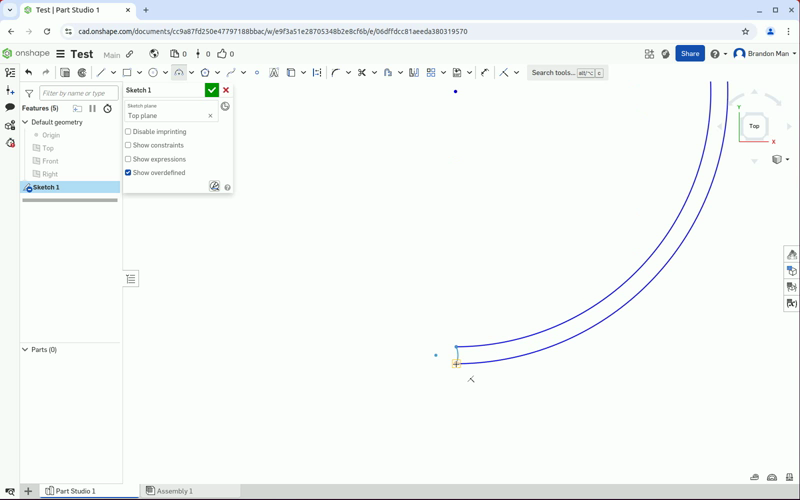
scroll(6)
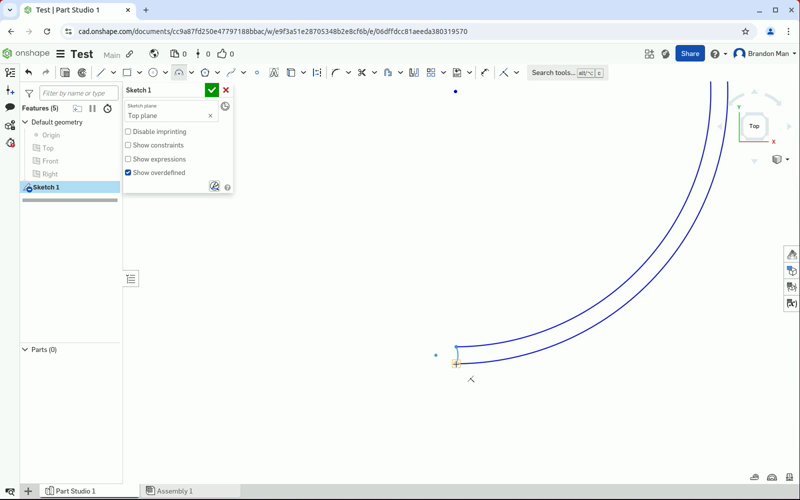
scroll(6)
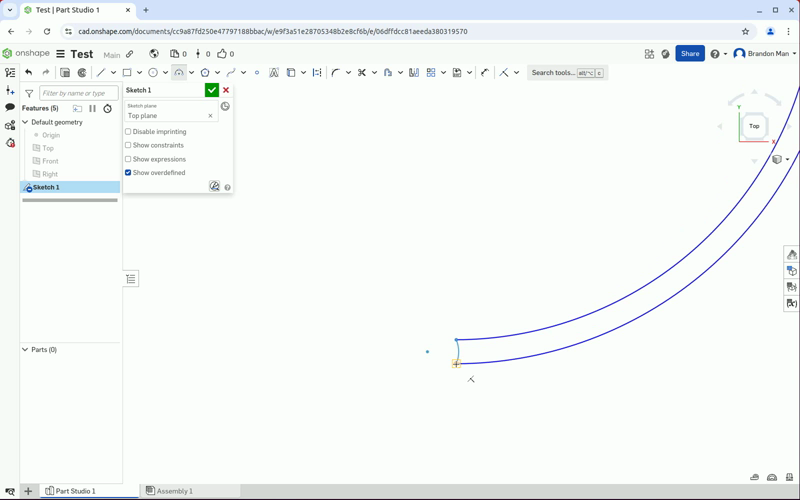
scroll(6)
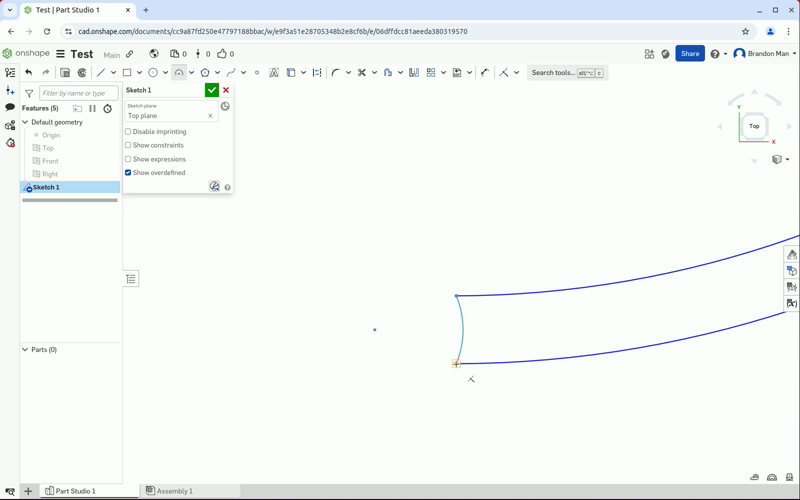
click(456, 363)
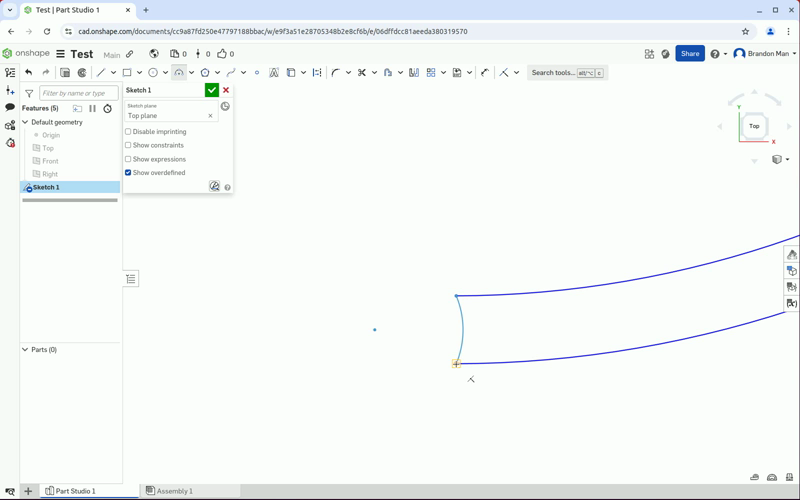
scroll(-6)
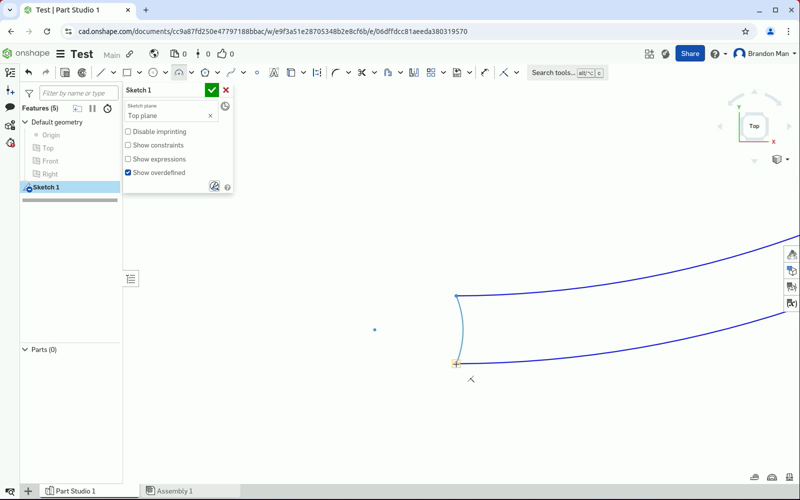
scroll(-6)
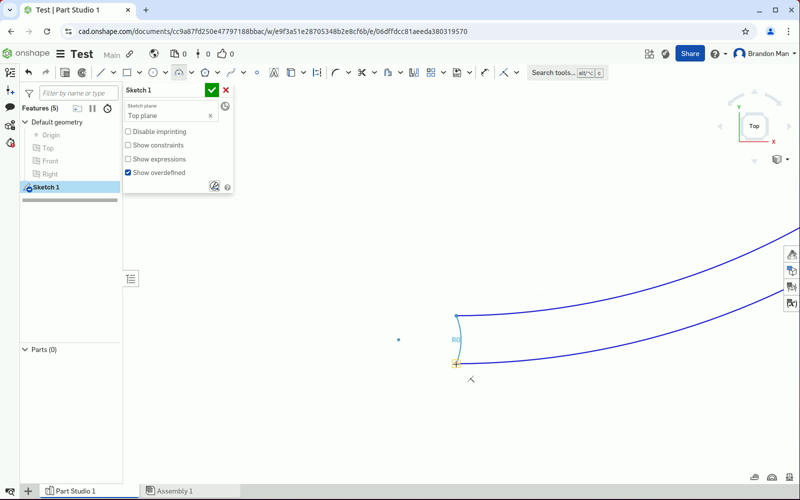
scroll(-6)
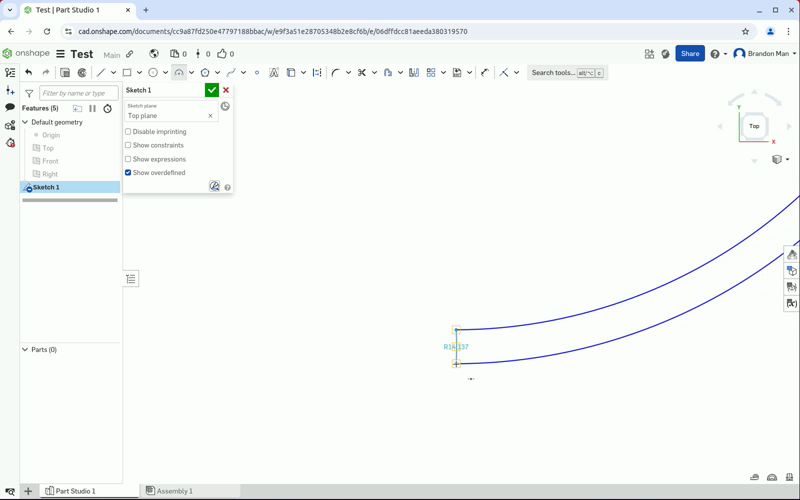
scroll(-6)
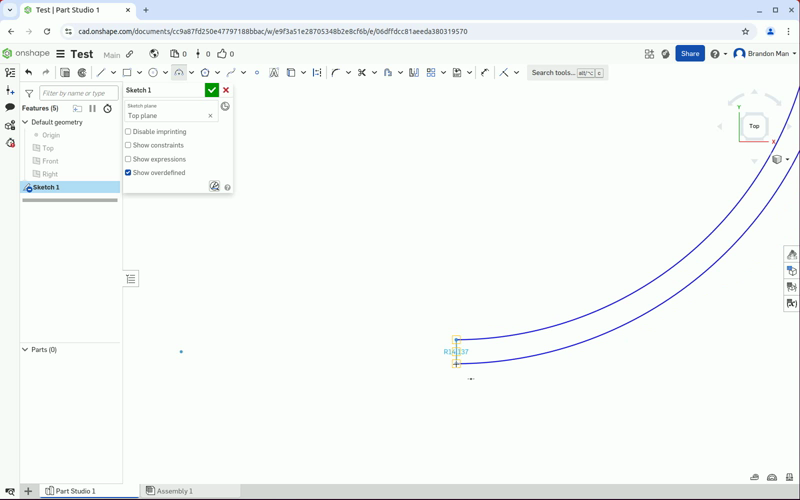
scroll(-6)
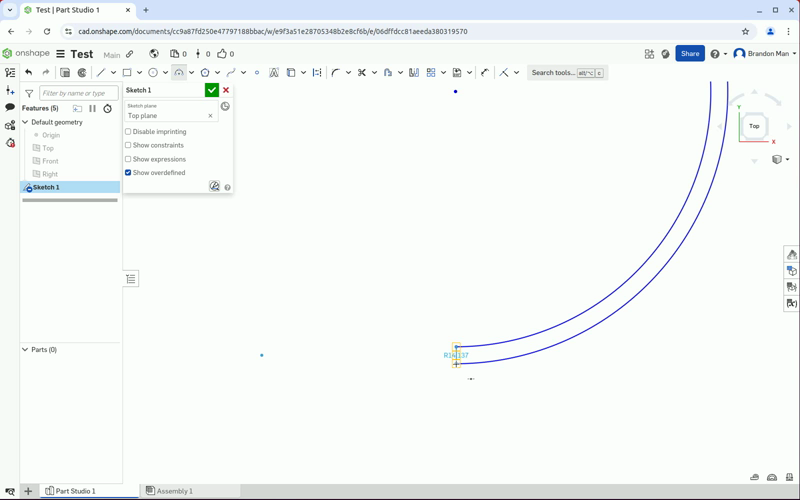
scroll(-6)
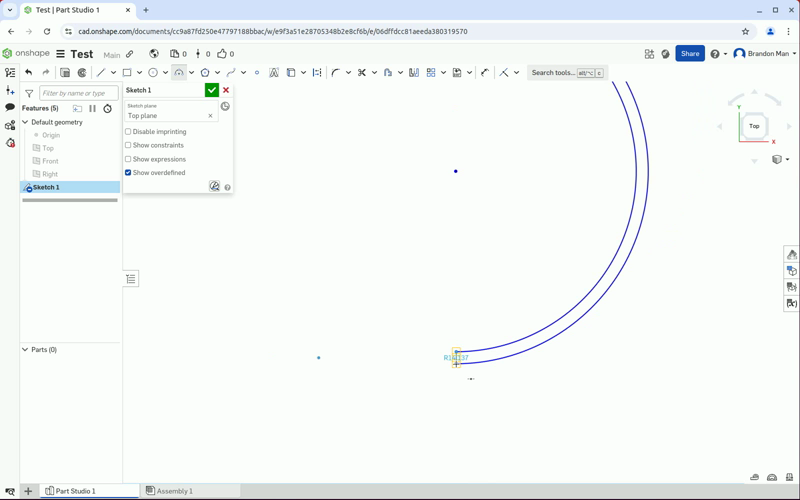
scroll(-6)
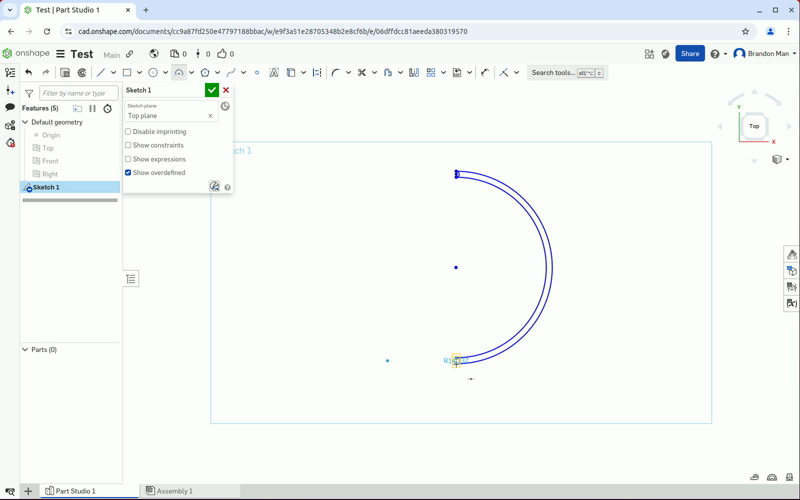
key_down(shift)
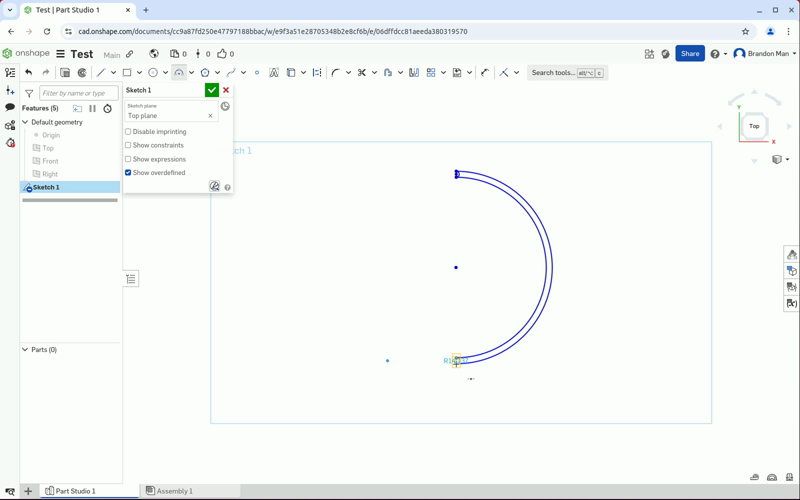
mouse_move(459, 360)
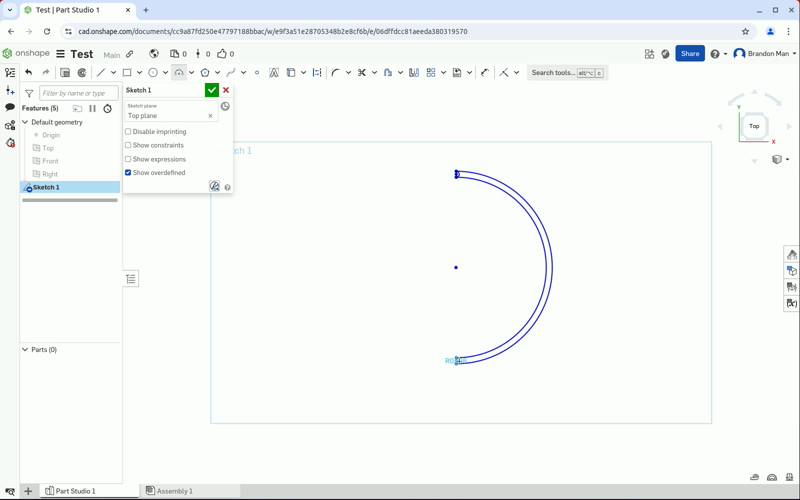
scroll(6)
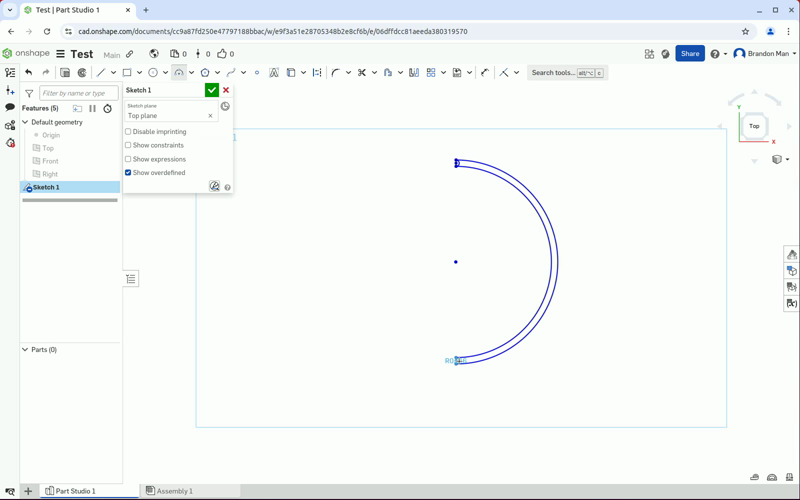
scroll(6)
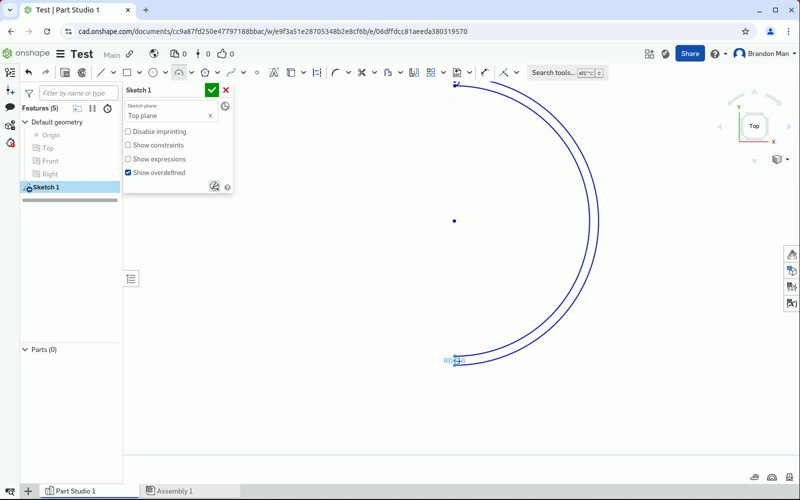
scroll(6)
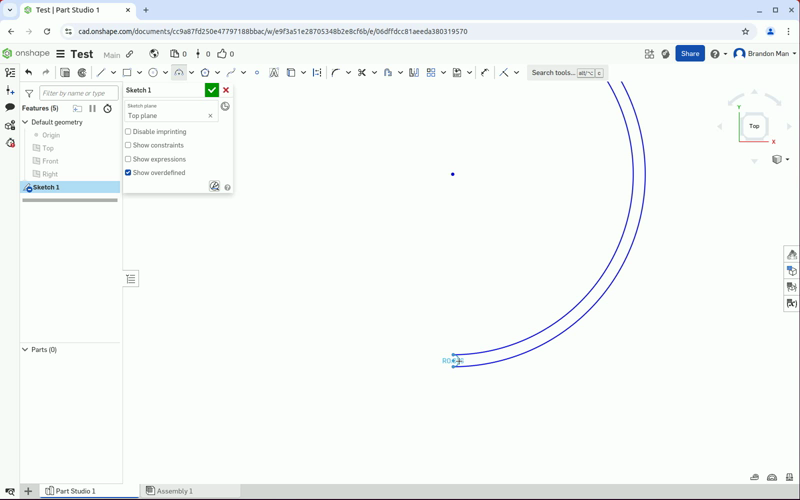
scroll(6)
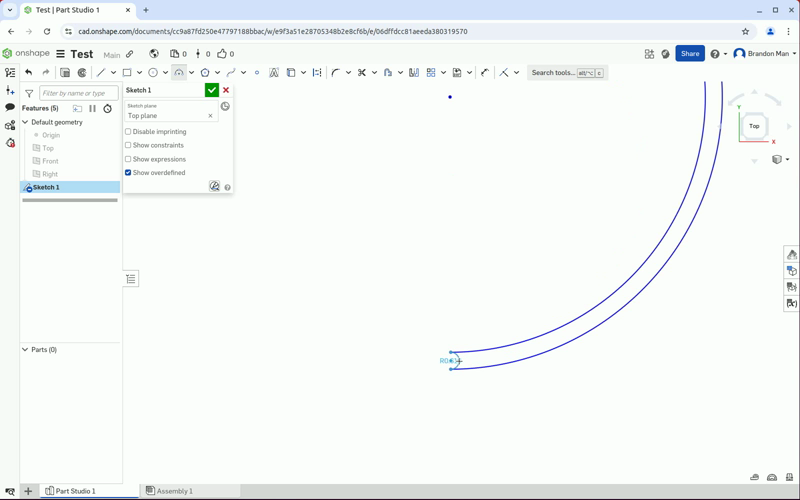
scroll(6)
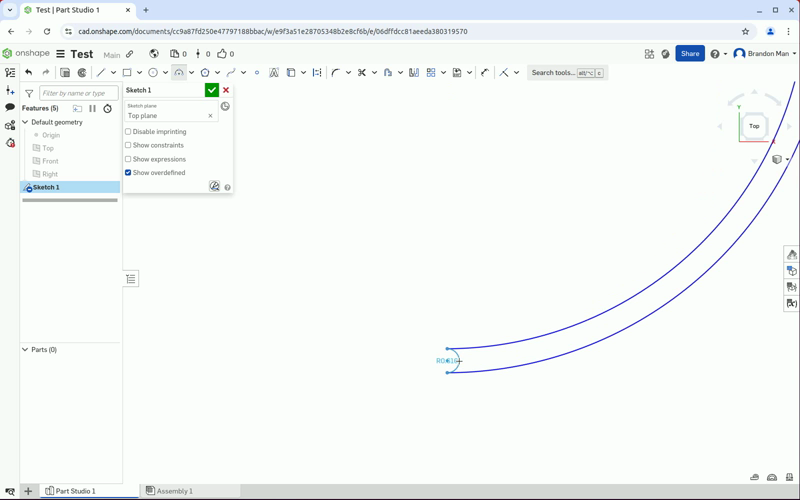
scroll(6)
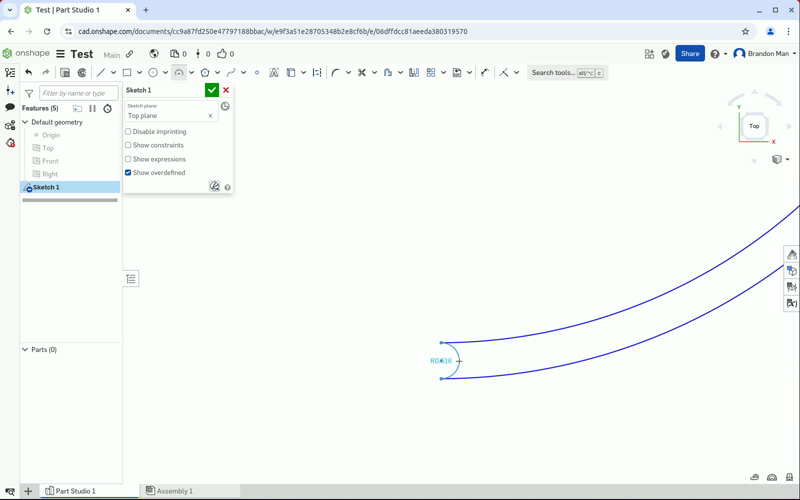
scroll(6)
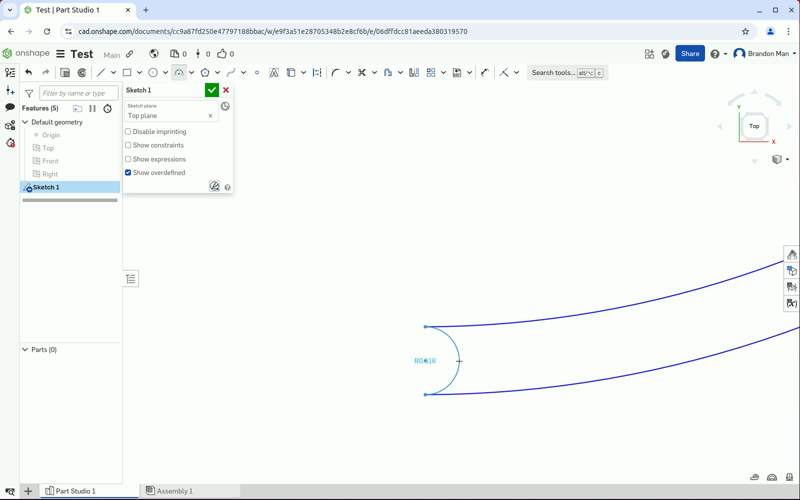
click(459, 360)
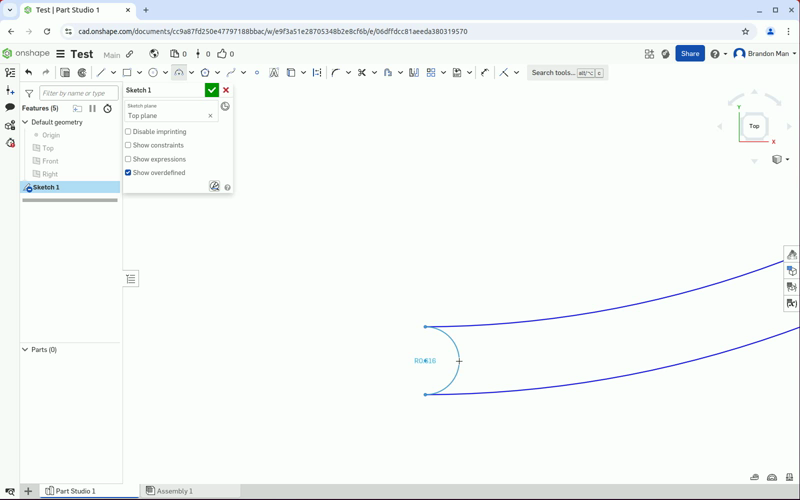
scroll(-6)
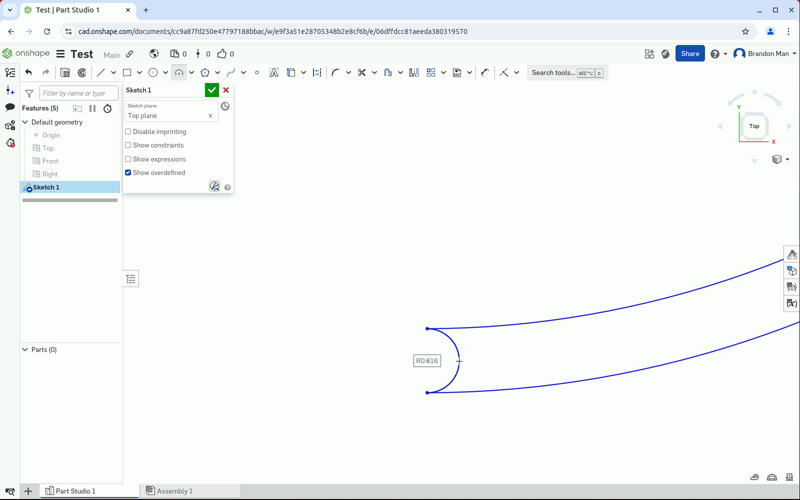
scroll(-6)
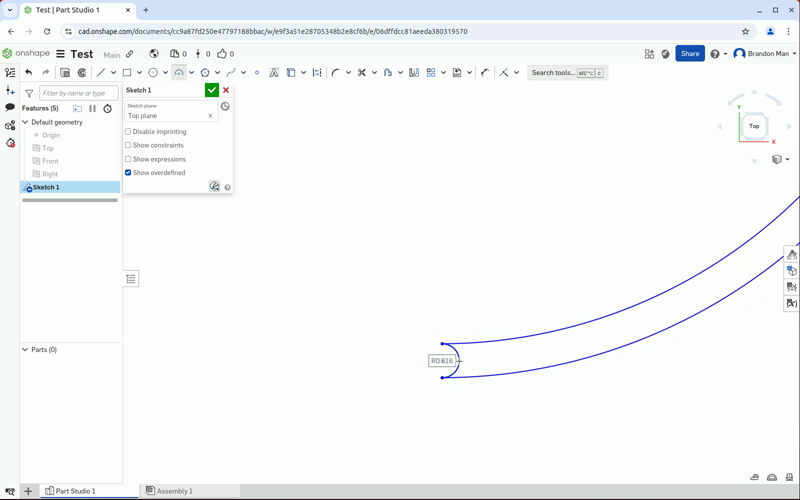
scroll(-6)
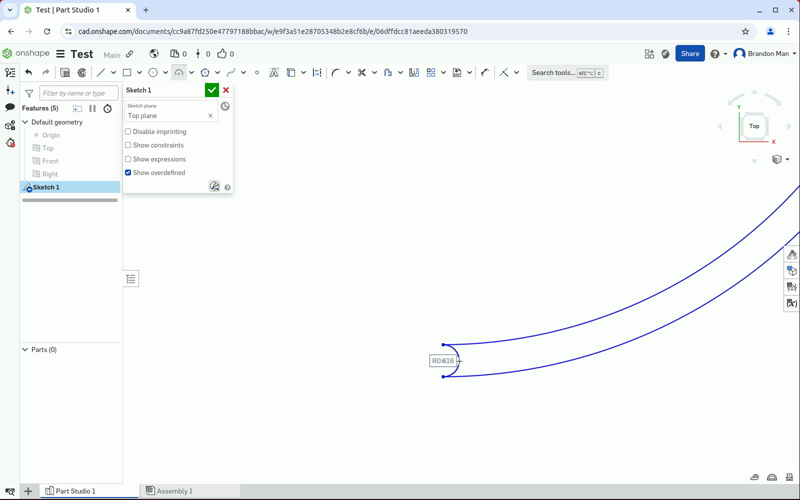
scroll(-6)
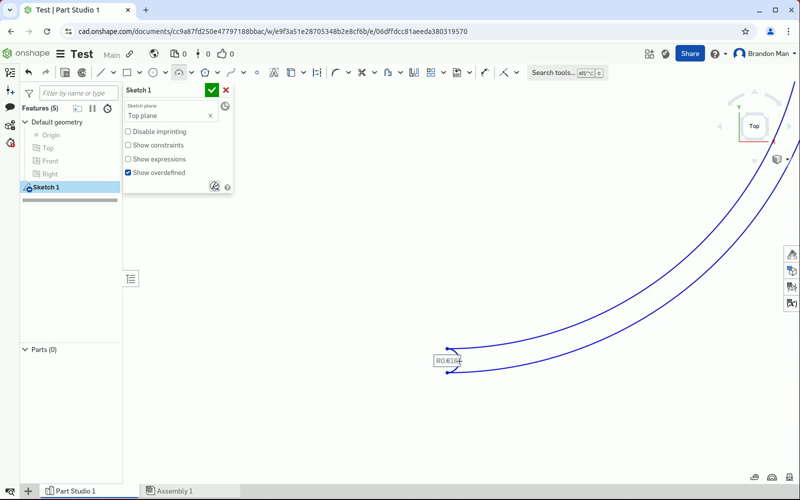
scroll(-6)
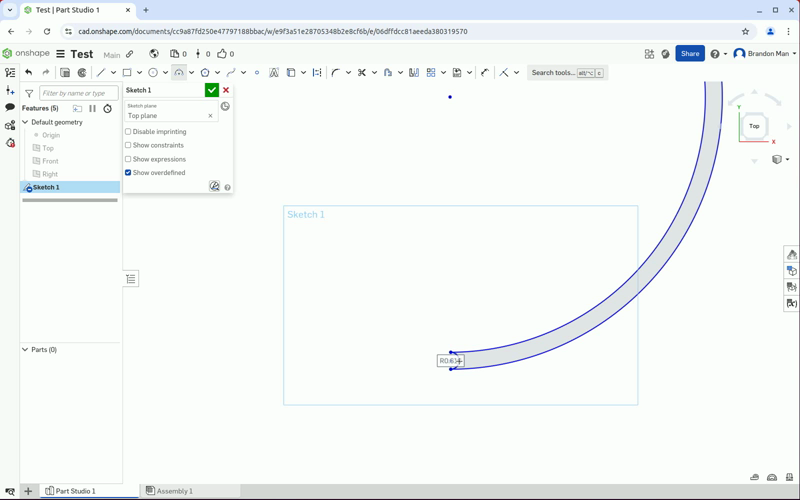
scroll(-6)
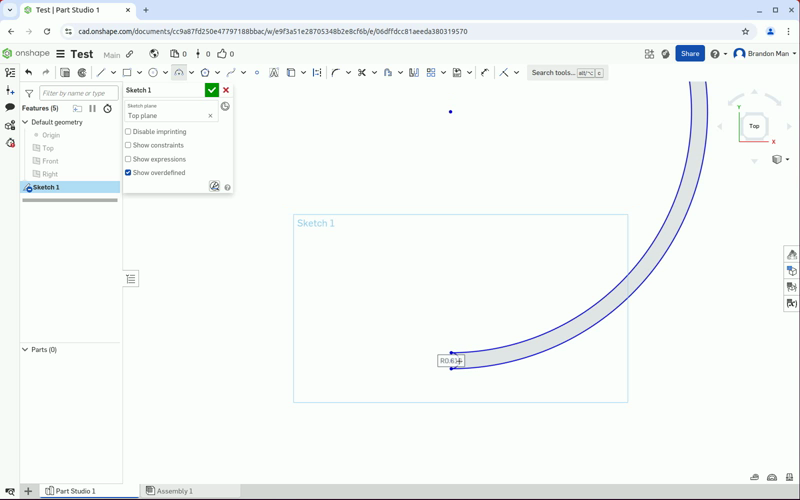
scroll(-6)
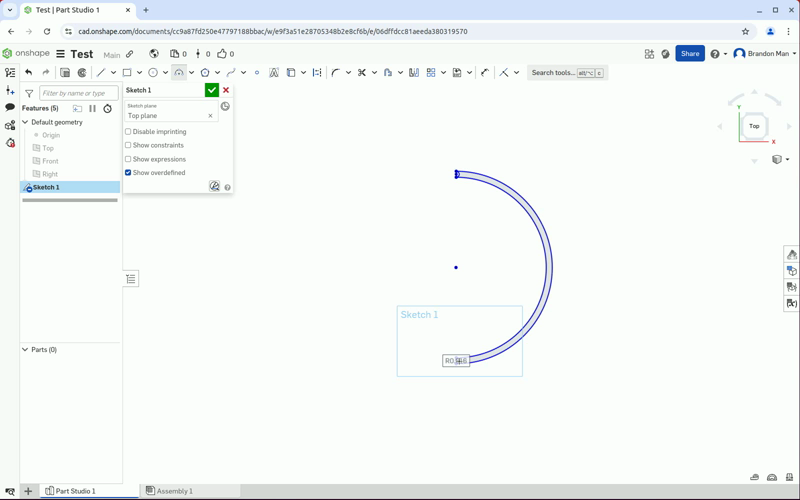
key_up(shift)
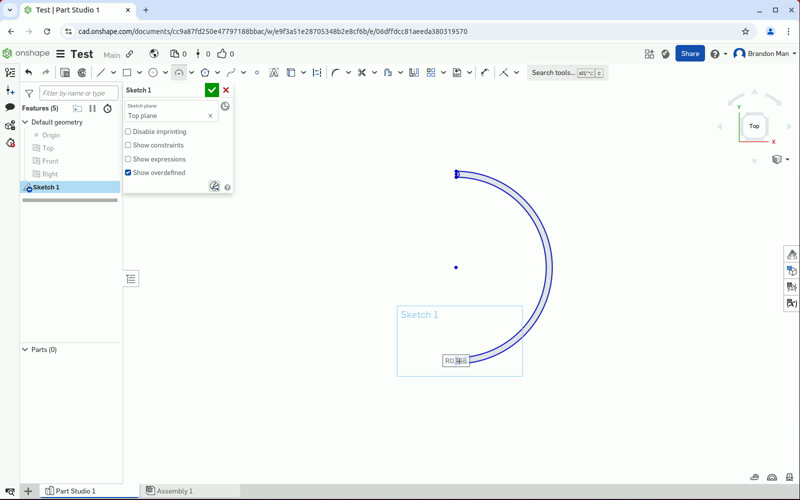
key(esc)
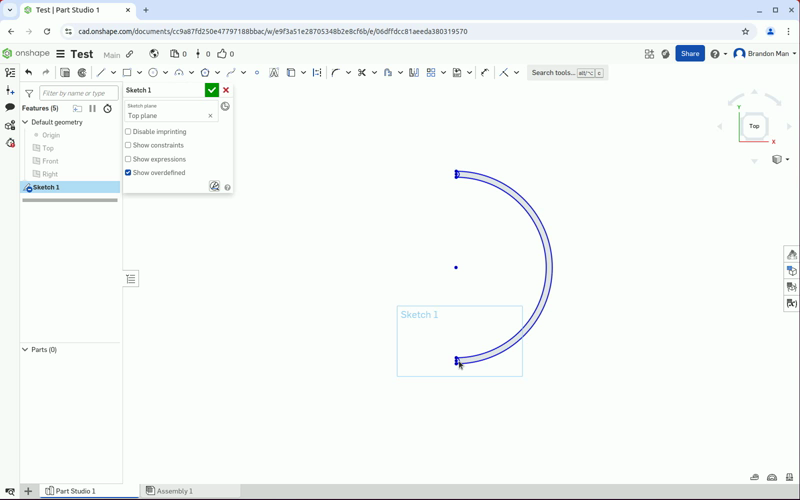
mouse_move(512, 261)
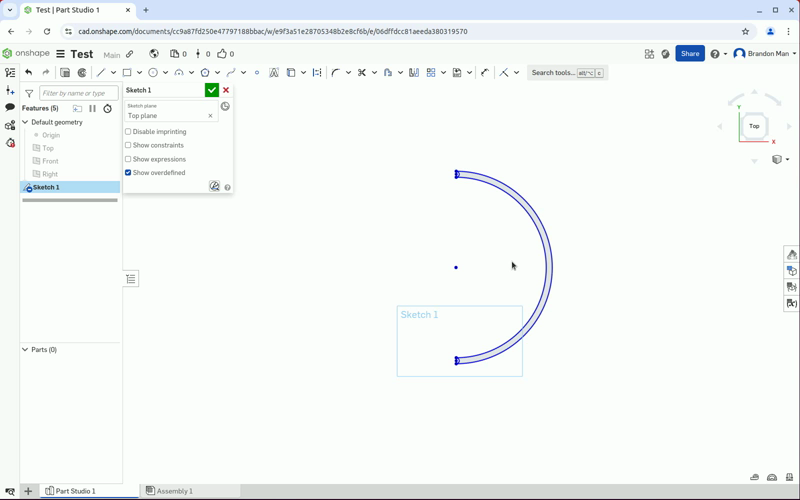
scroll(6)
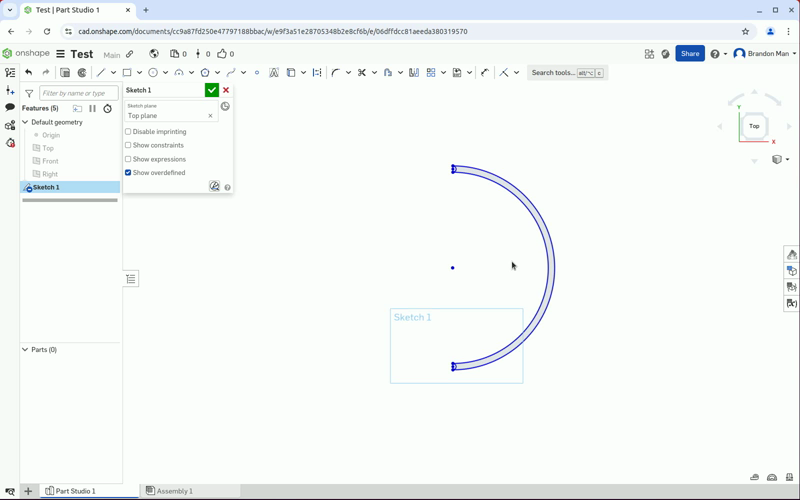
scroll(6)
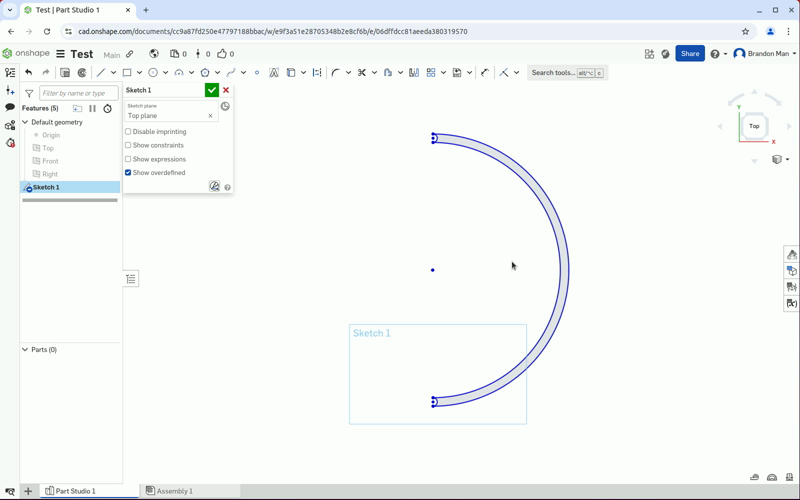
scroll(6)
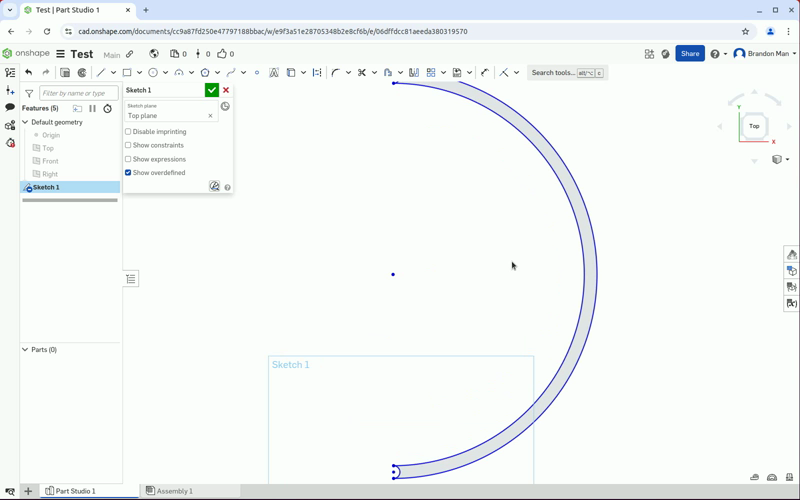
scroll(6)
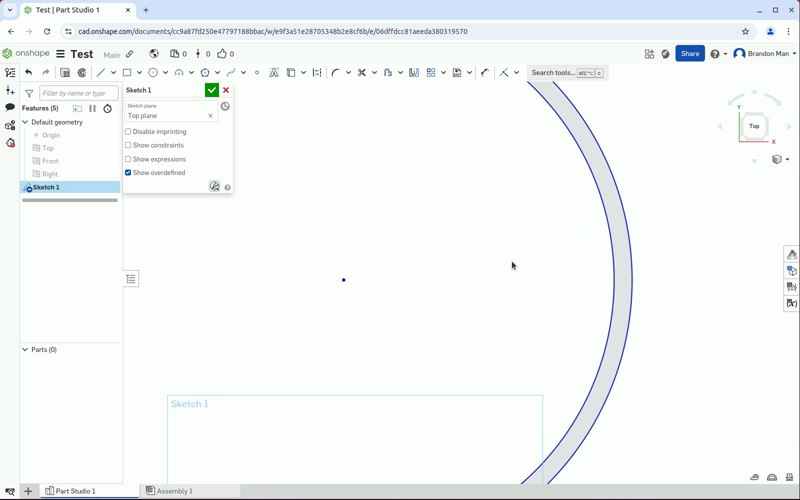
scroll(6)
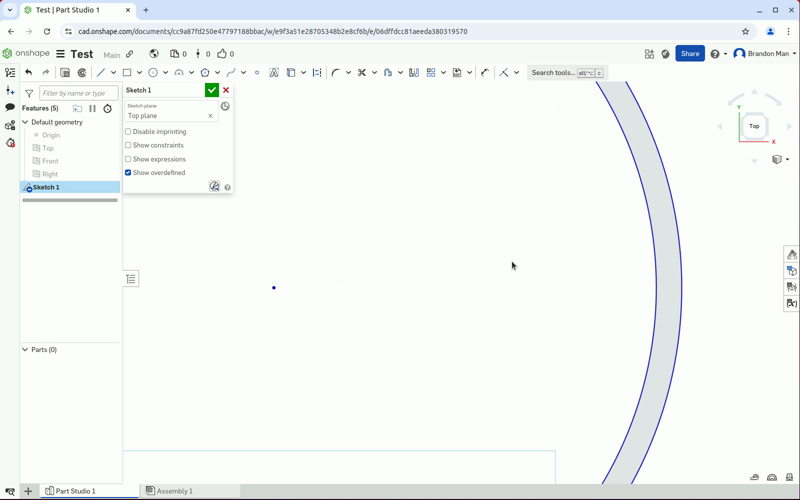
scroll(6)
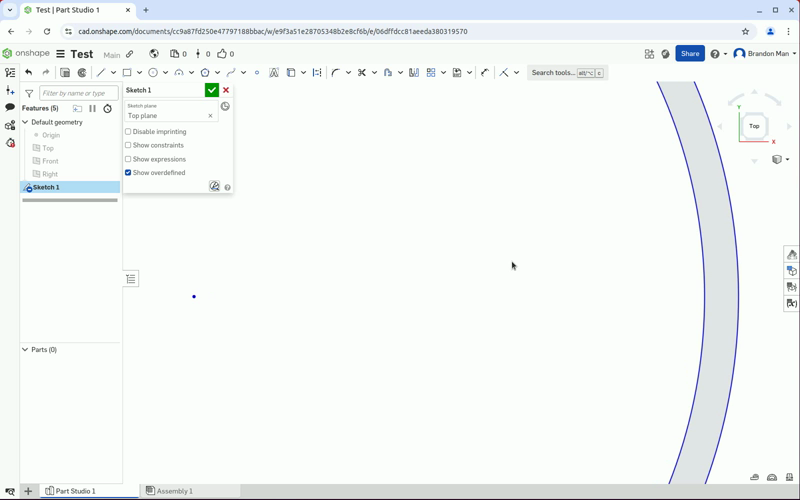
scroll(6)
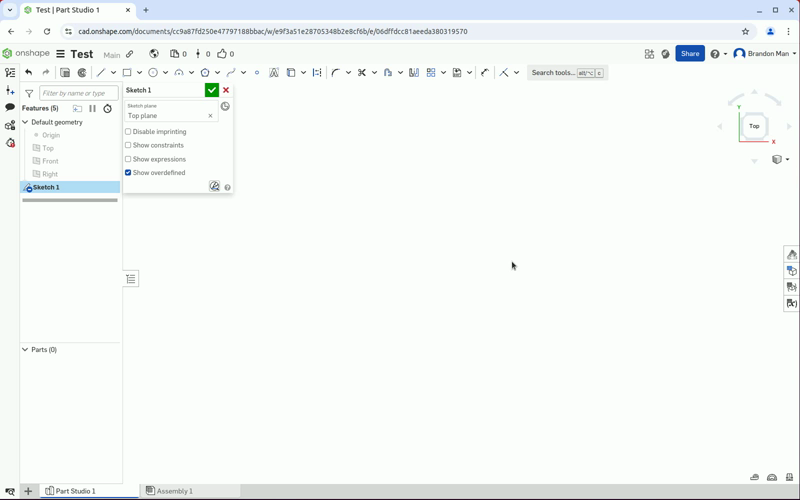
click(512, 261)
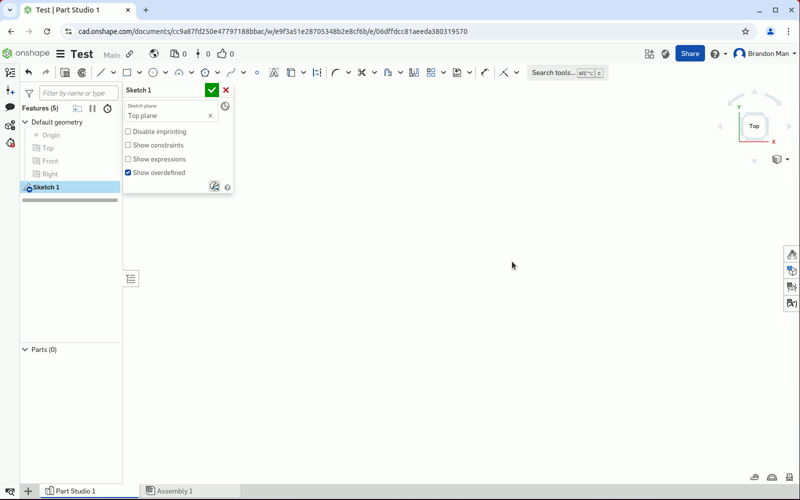
scroll(-6)
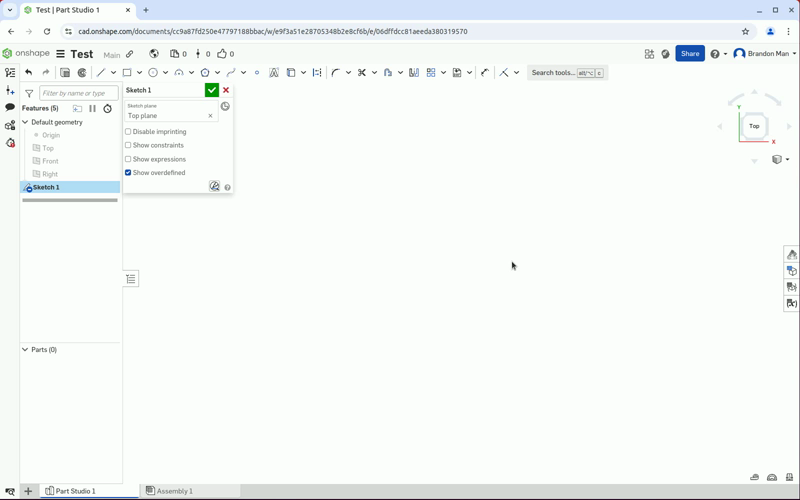
scroll(-6)
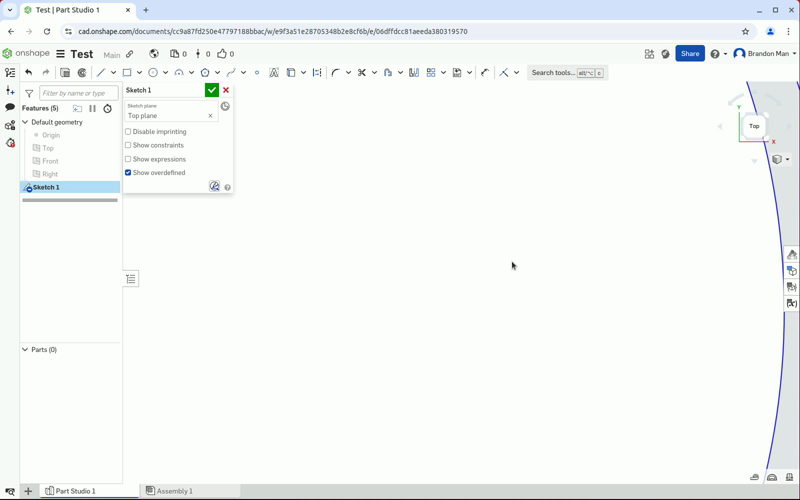
scroll(-6)
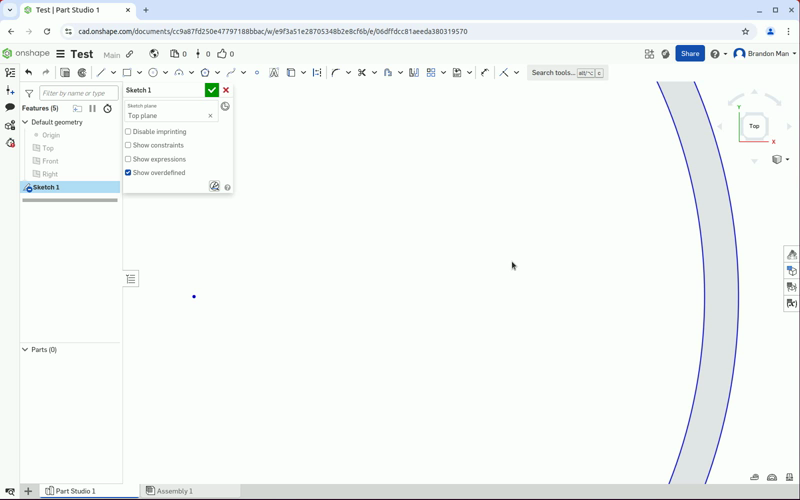
scroll(-6)
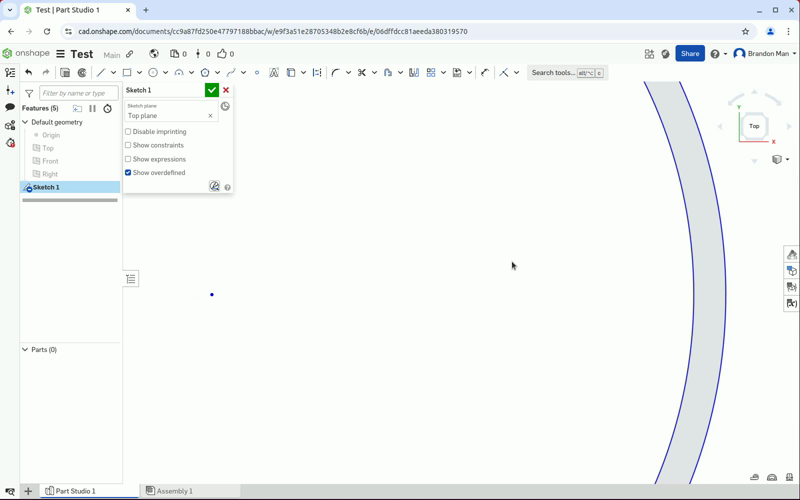
scroll(-6)
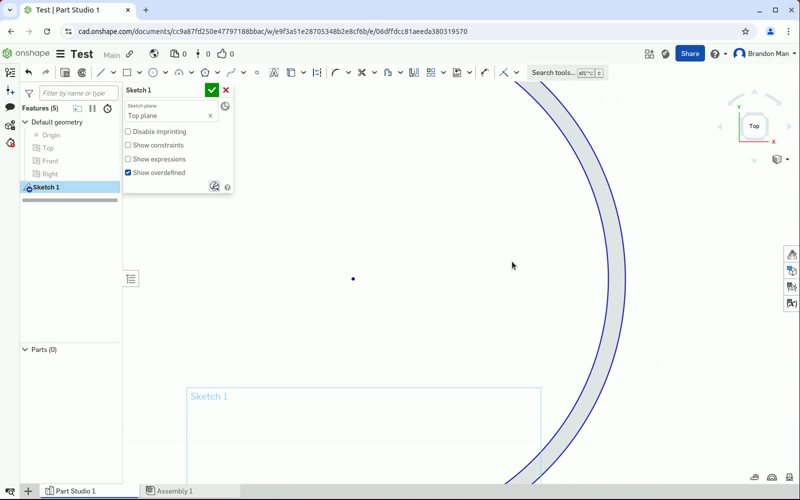
scroll(-6)
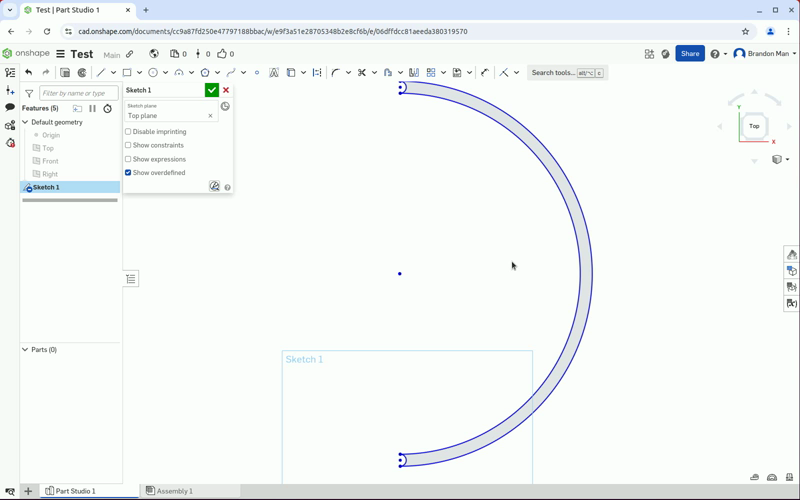
scroll(-6)
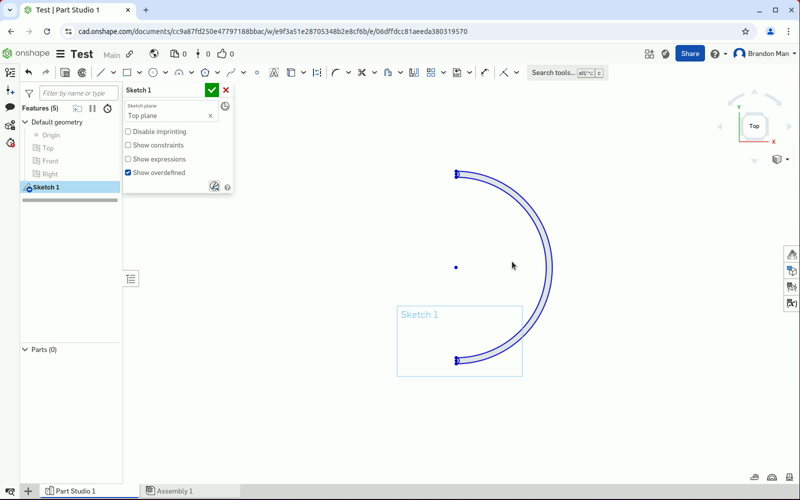
mouse_move(73, 352)
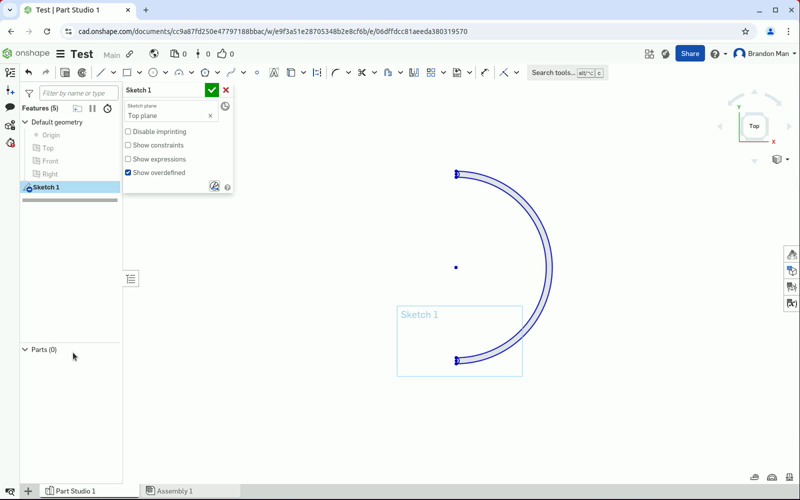
key(shift+y)
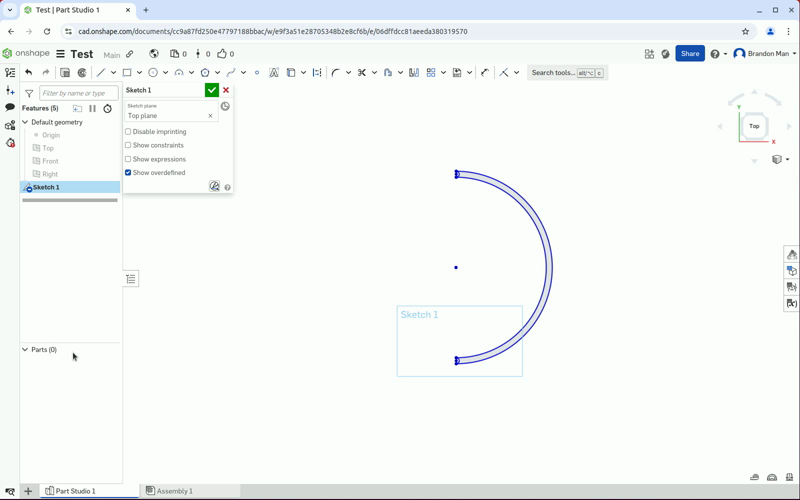
key(shift+e)
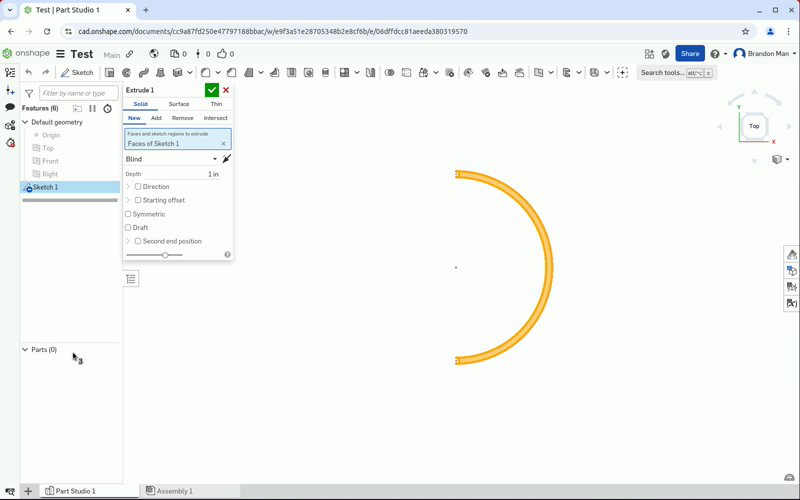
mouse_move(143, 106)
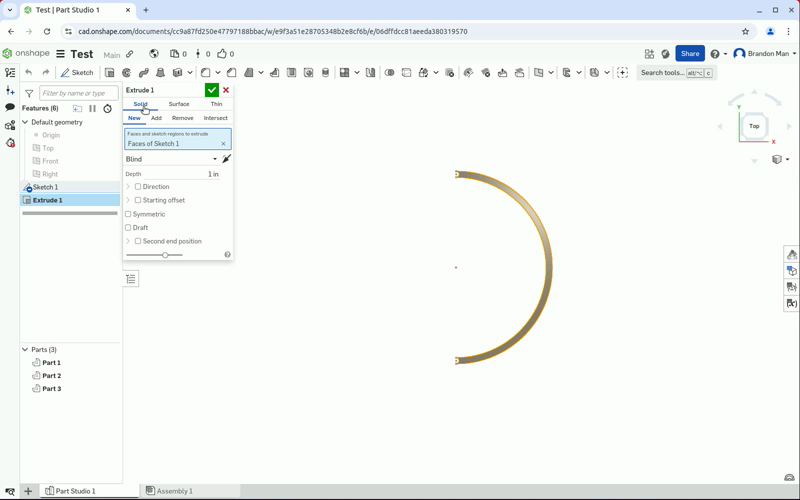
click(143, 106)
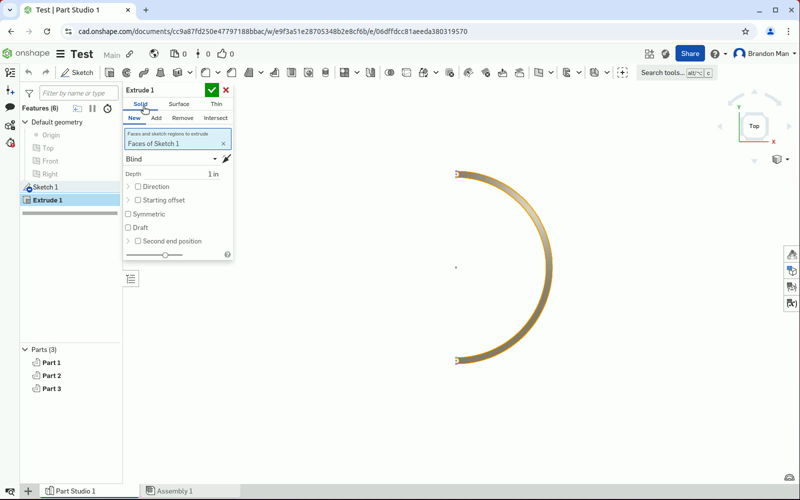
mouse_move(137, 120)
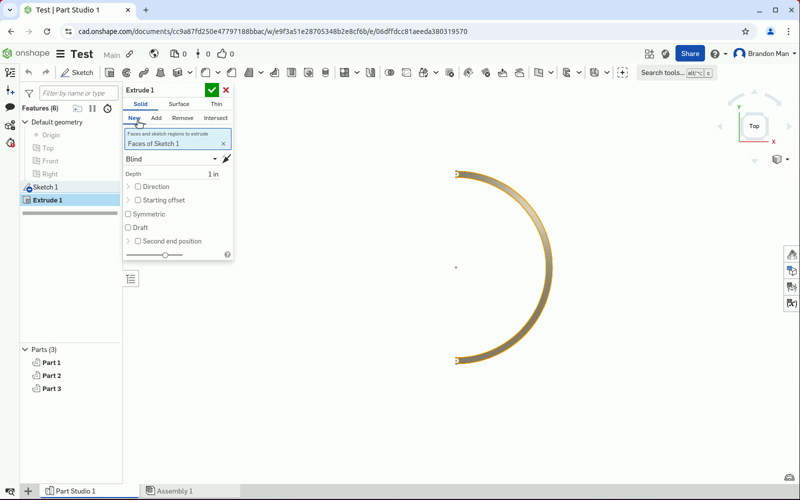
click(137, 120)
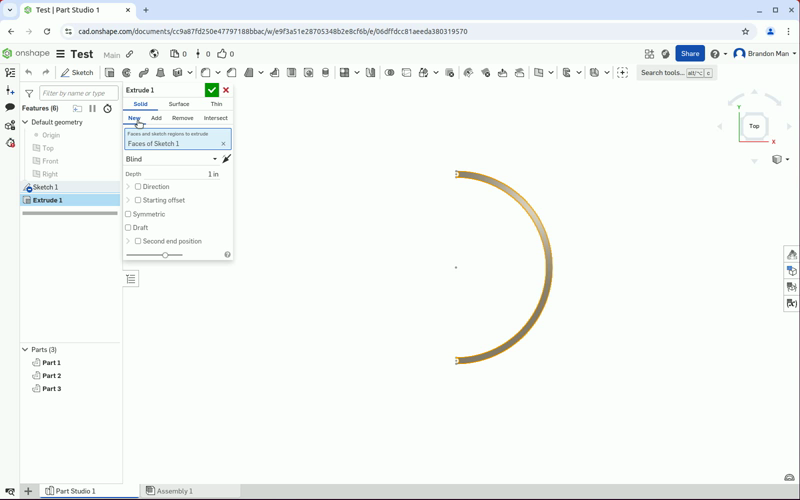
key(tab, 4)
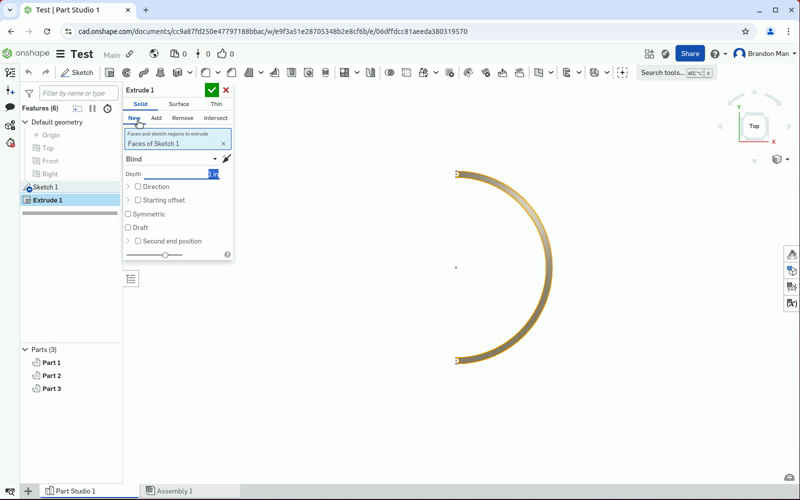
text(19.257)
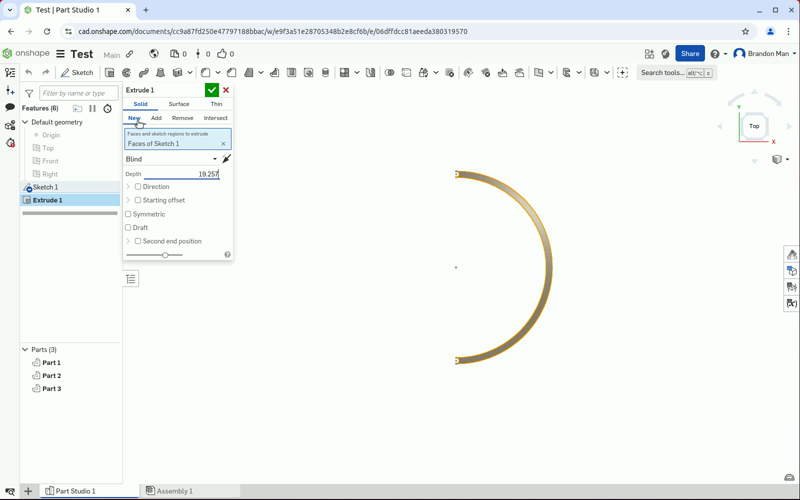
key(enter)
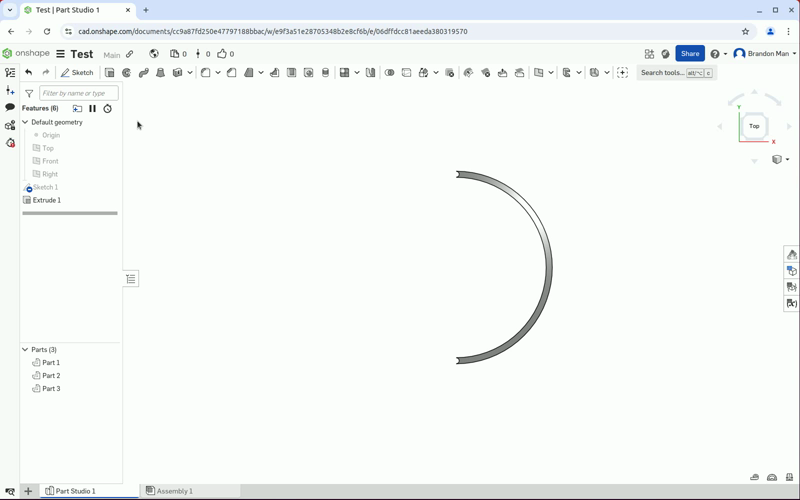
key(shift+h)
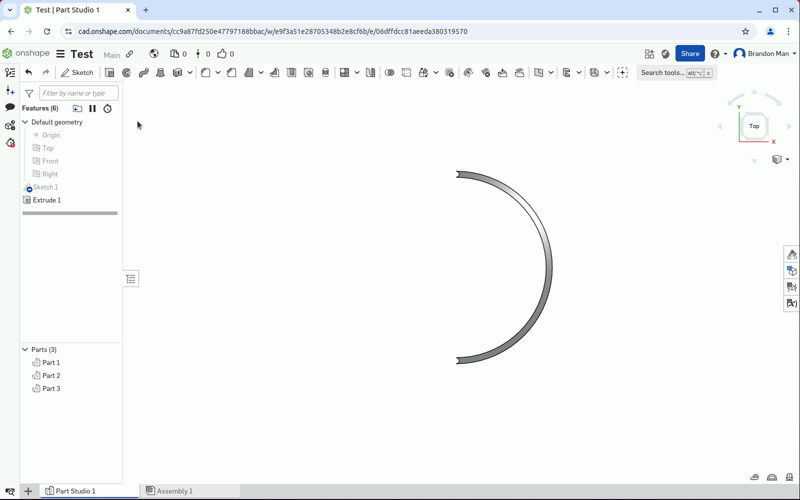
key(shift+h)
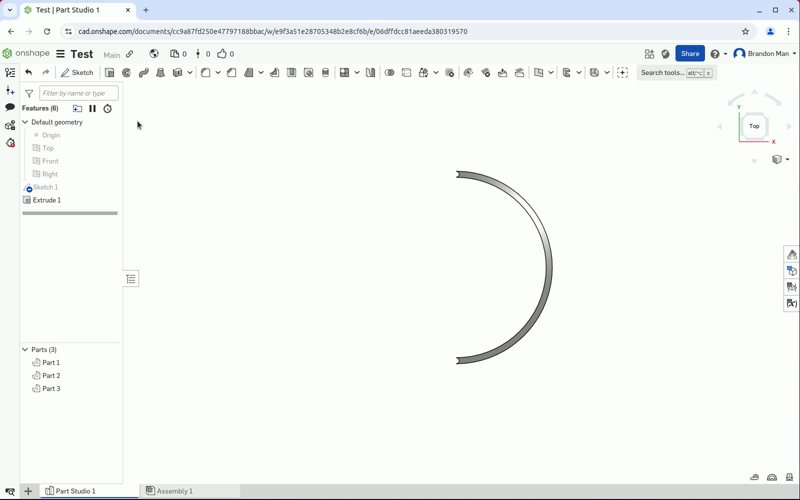
mouse_move(73, 189)
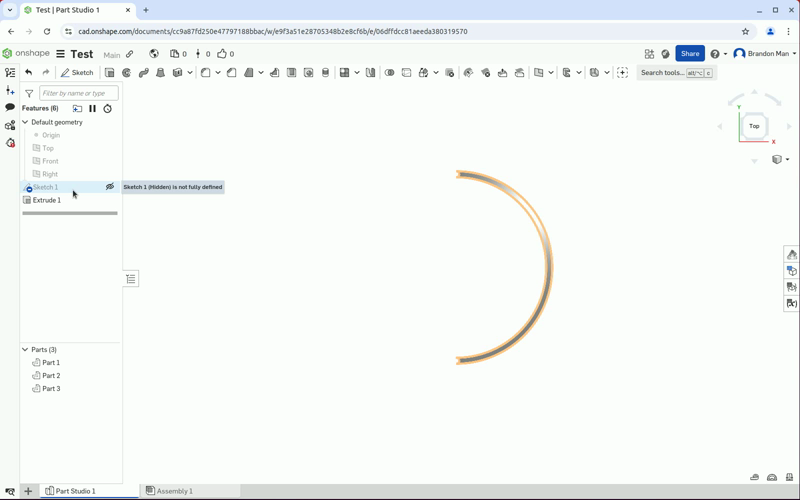
click(73, 189)
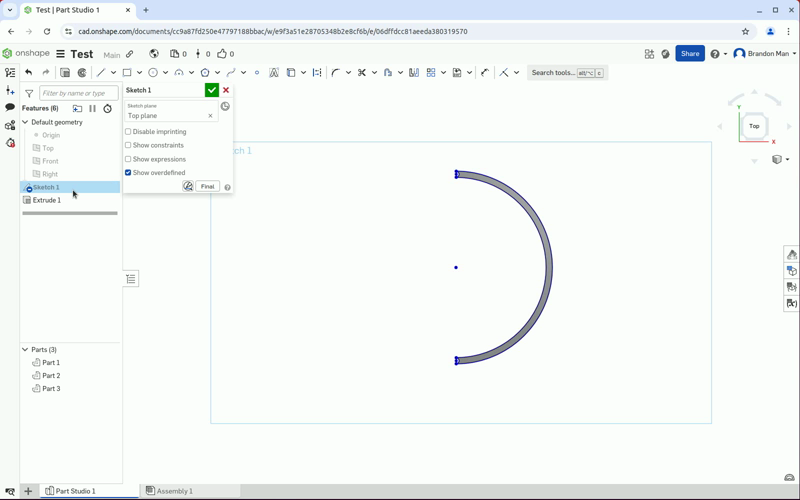
mouse_move(229, 92)
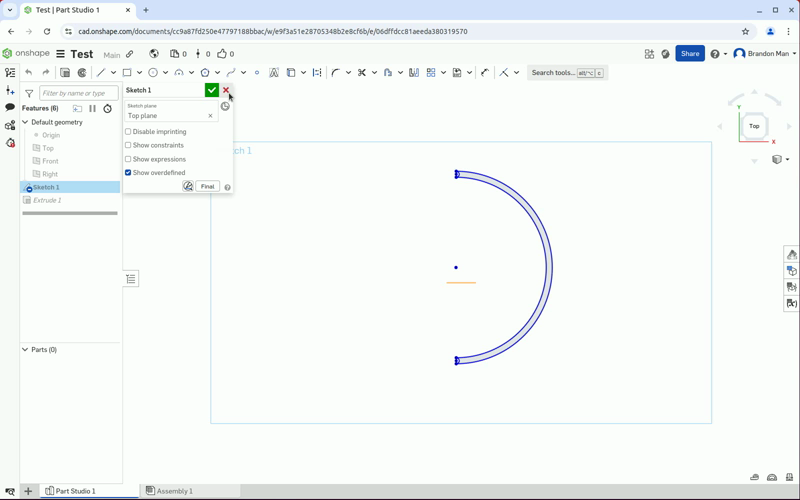
click(229, 92)
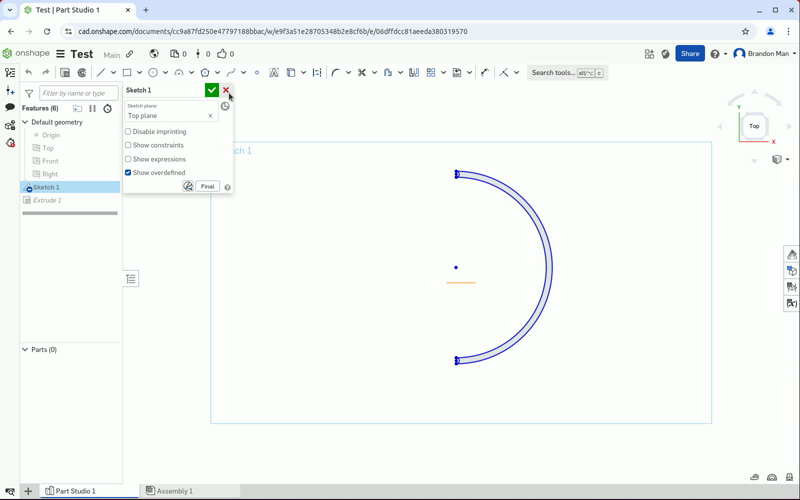
key(shift+s)
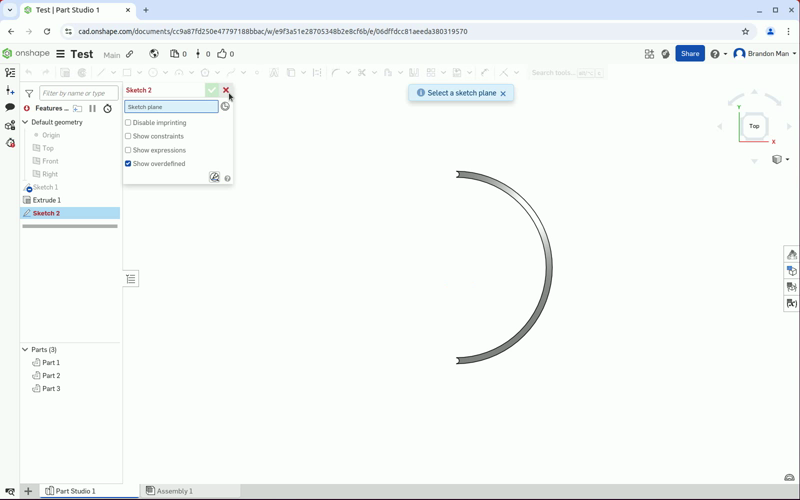
mouse_move(73, 150)
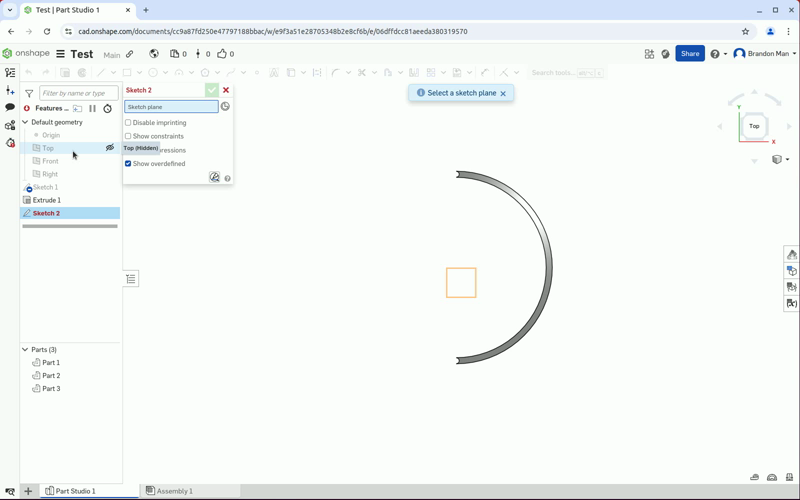
click(73, 150)
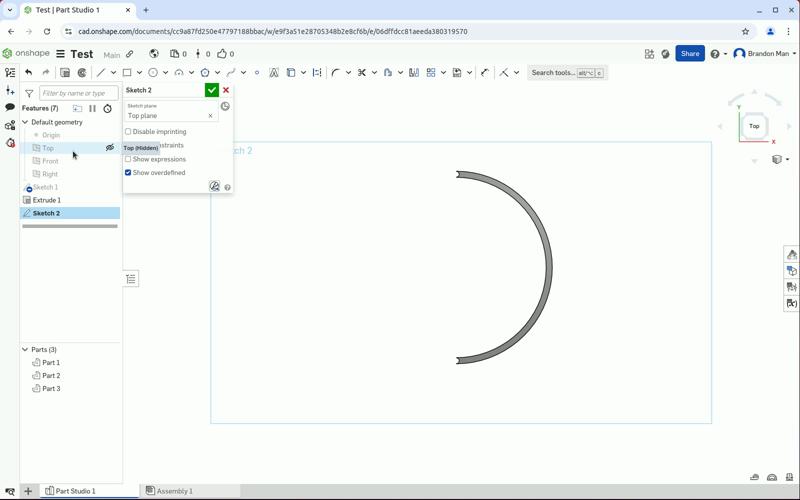
mouse_move(73, 352)
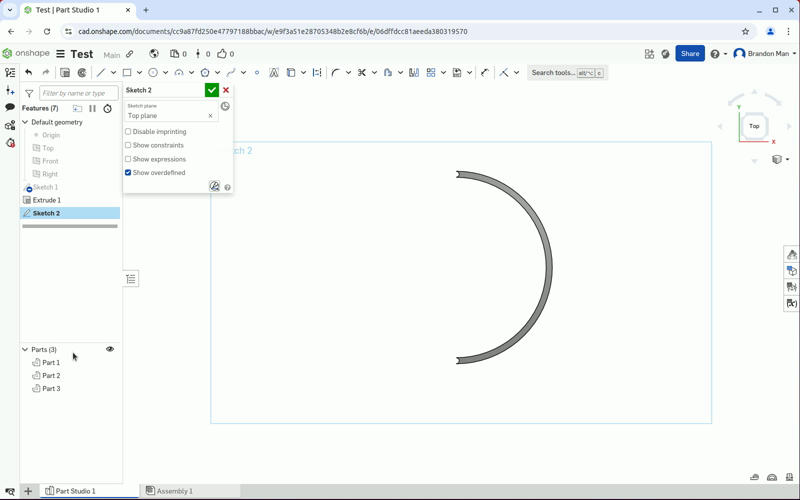
key(y)
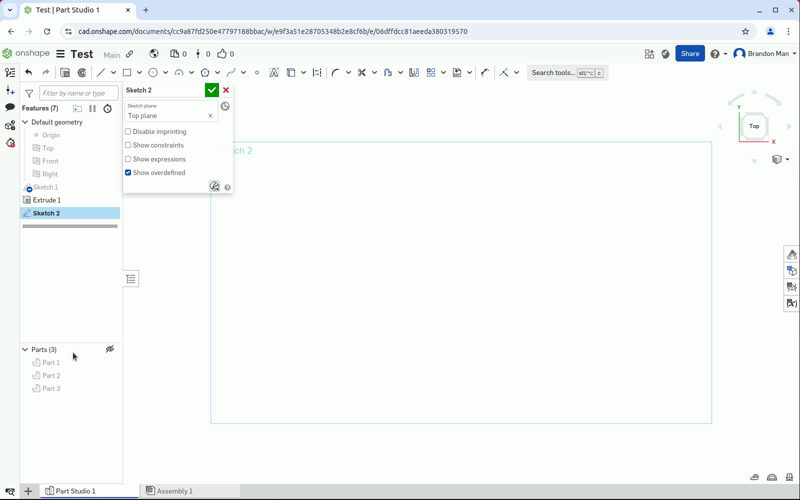
key(c)
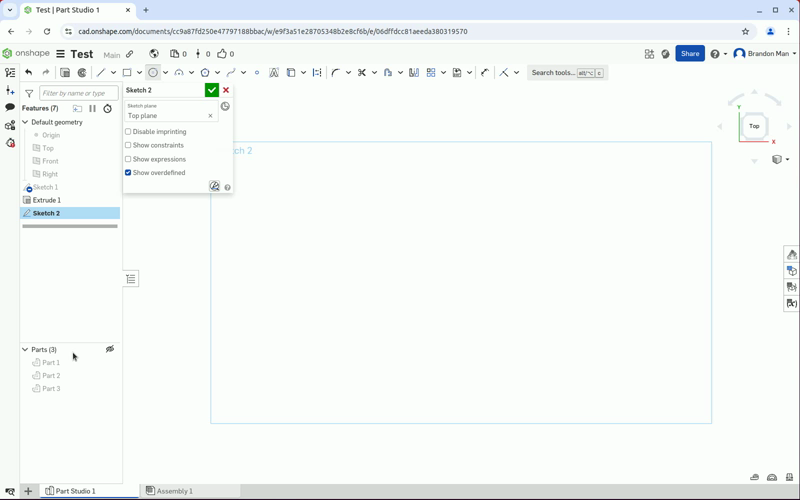
key_down(shift)
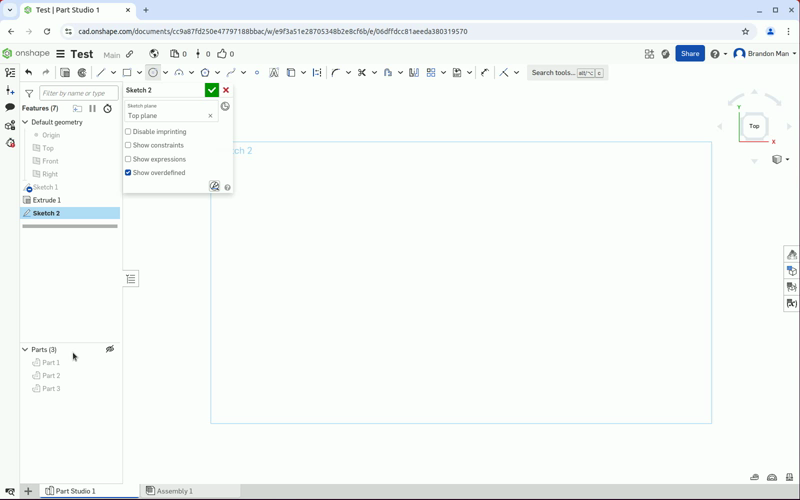
mouse_move(457, 361)
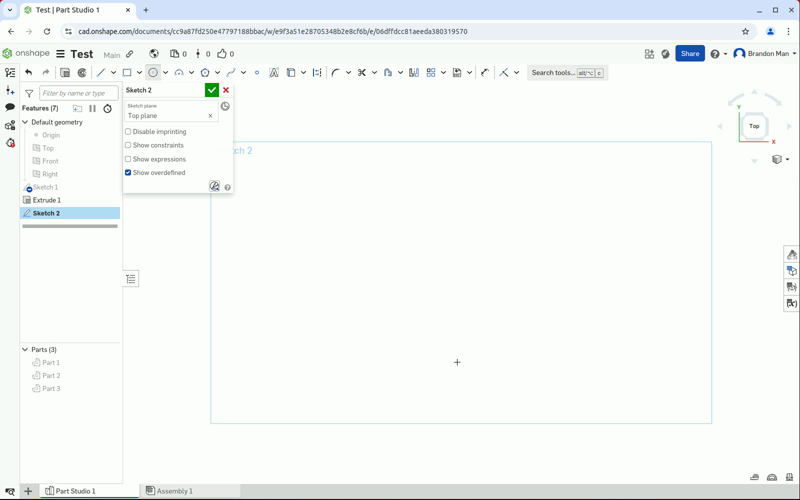
click(457, 361)
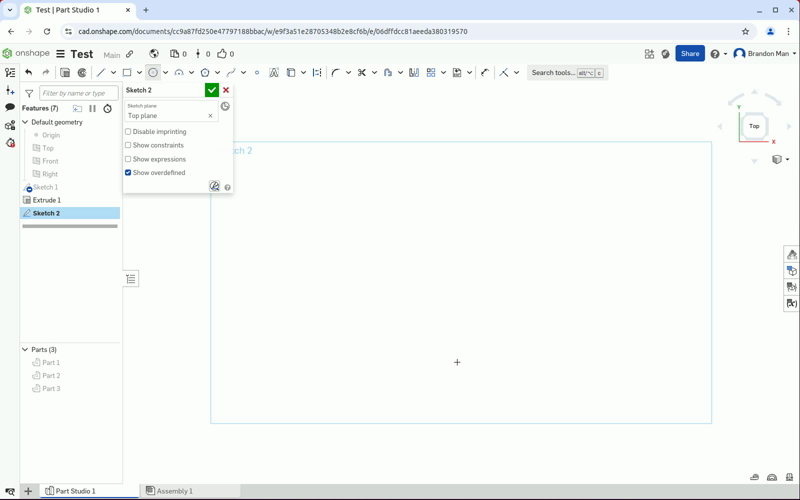
key_up(shift)
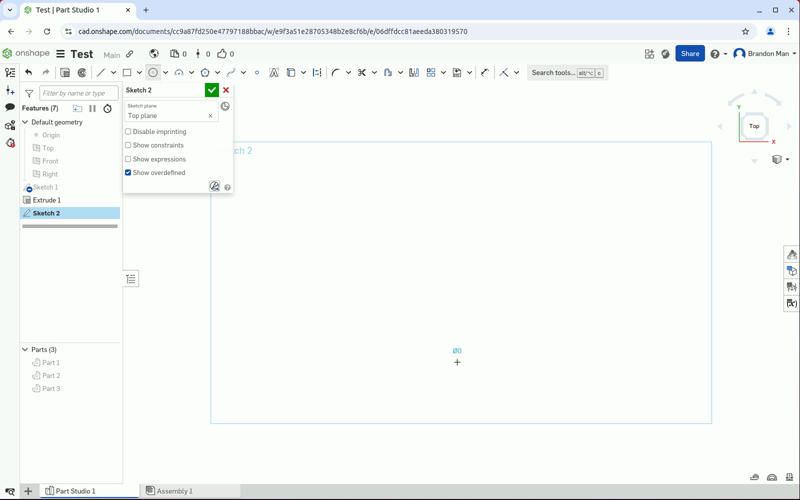
mouse_move(460, 361)
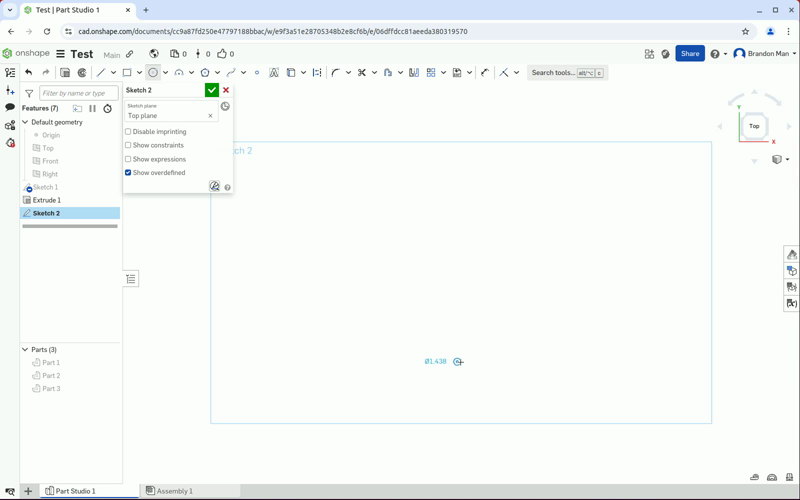
click(460, 361)
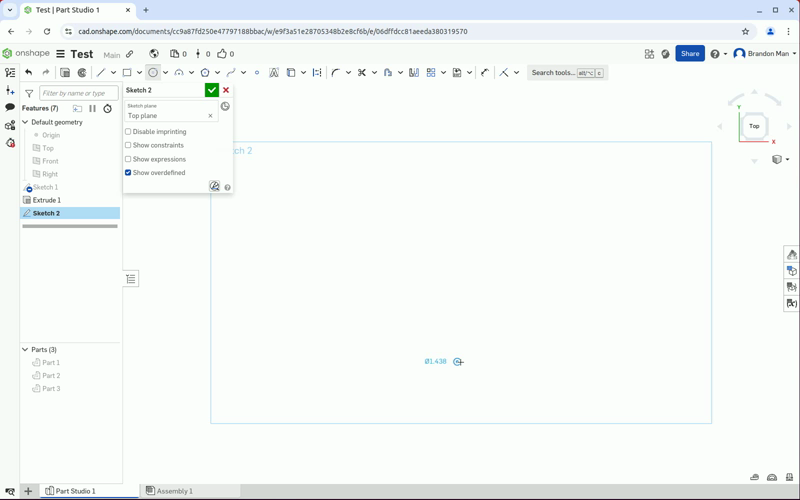
key(esc)
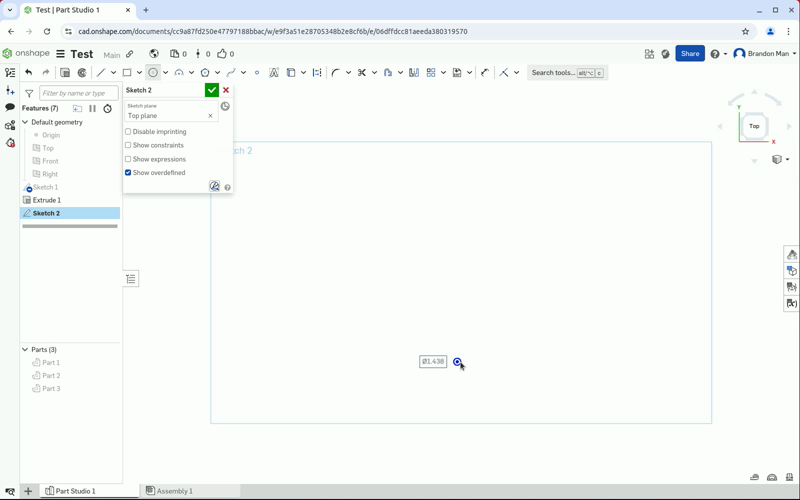
mouse_move(458, 360)
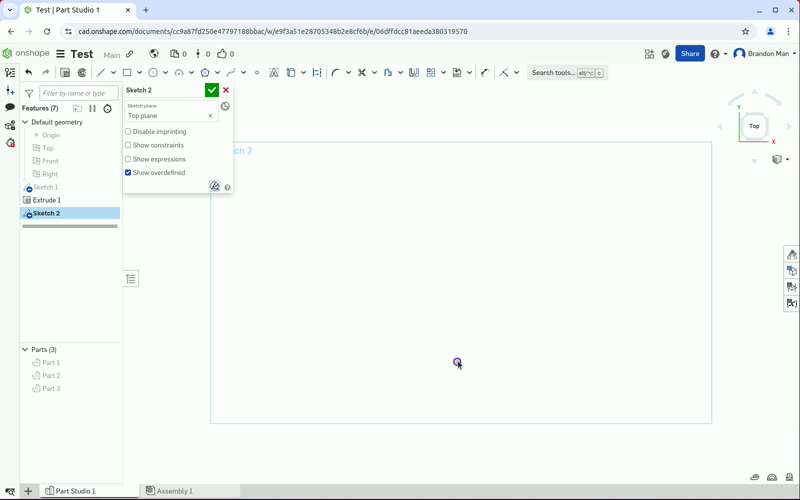
scroll(6)
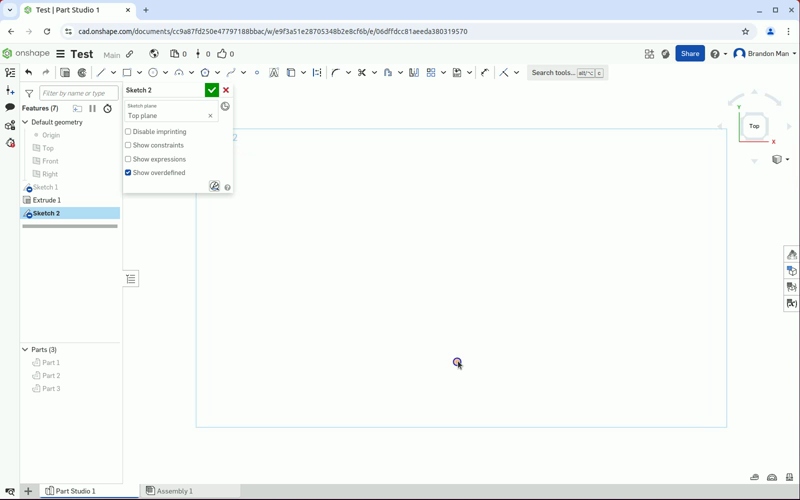
scroll(6)
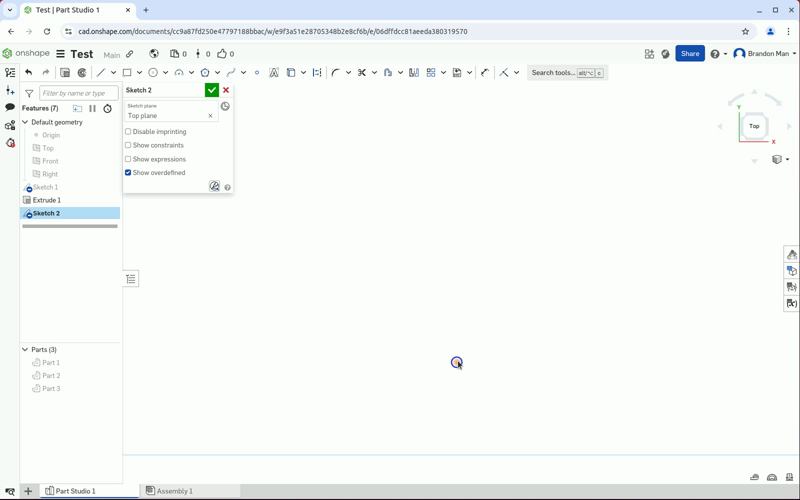
scroll(6)
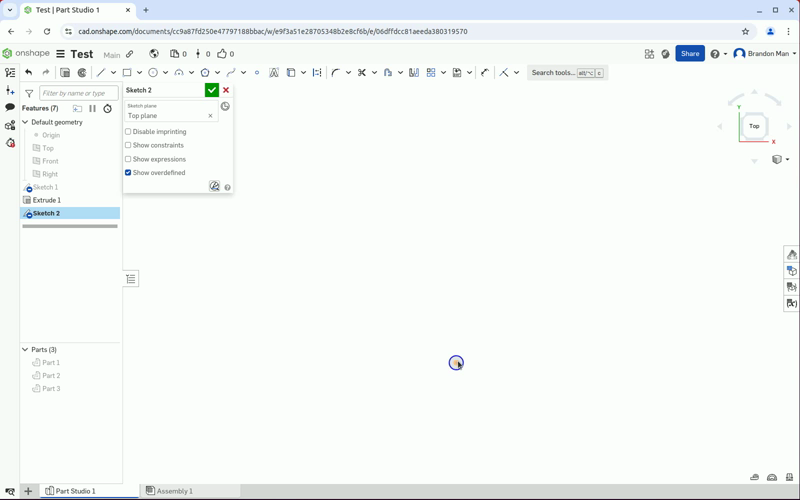
scroll(6)
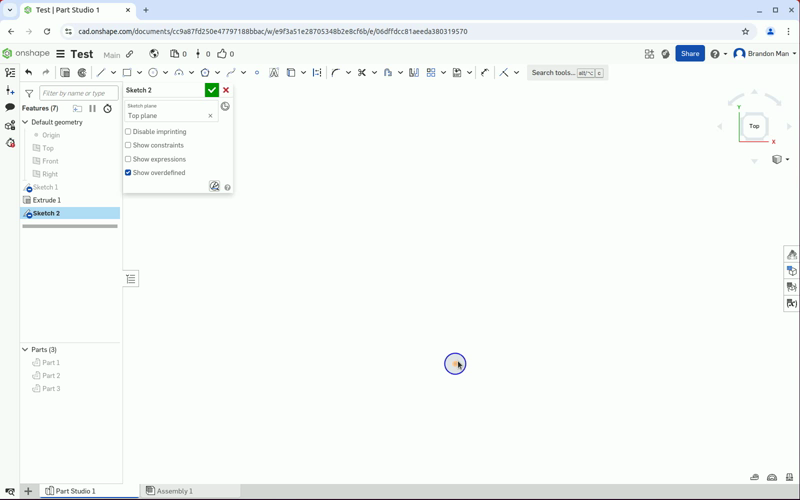
scroll(6)
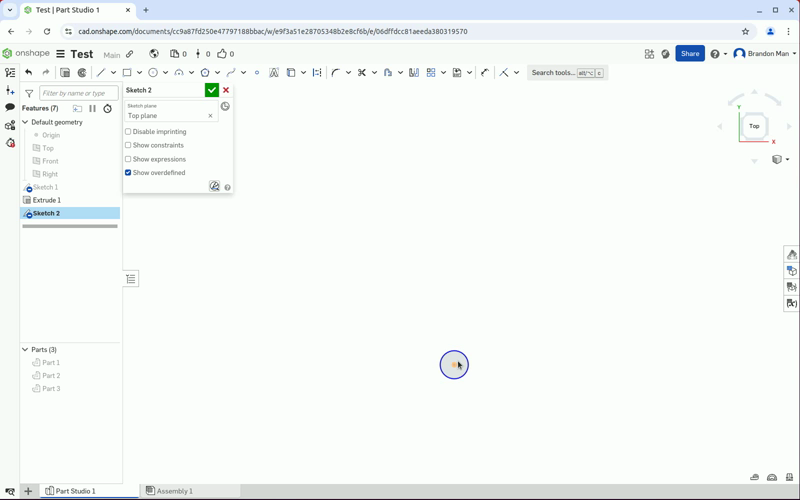
scroll(6)
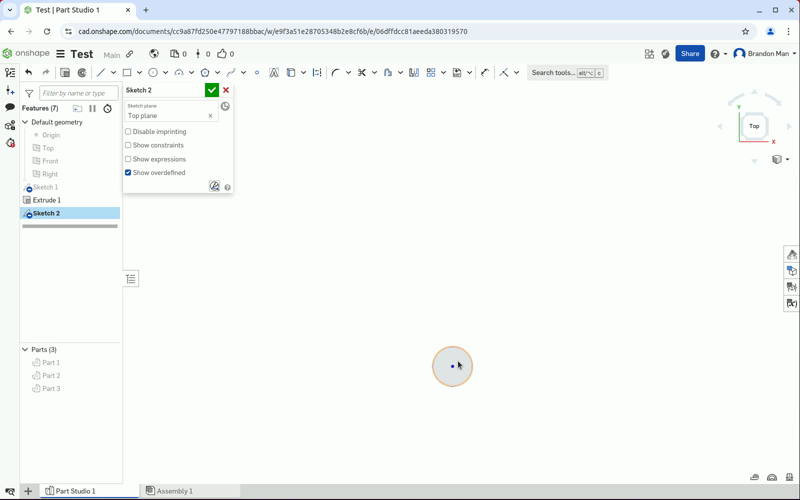
scroll(6)
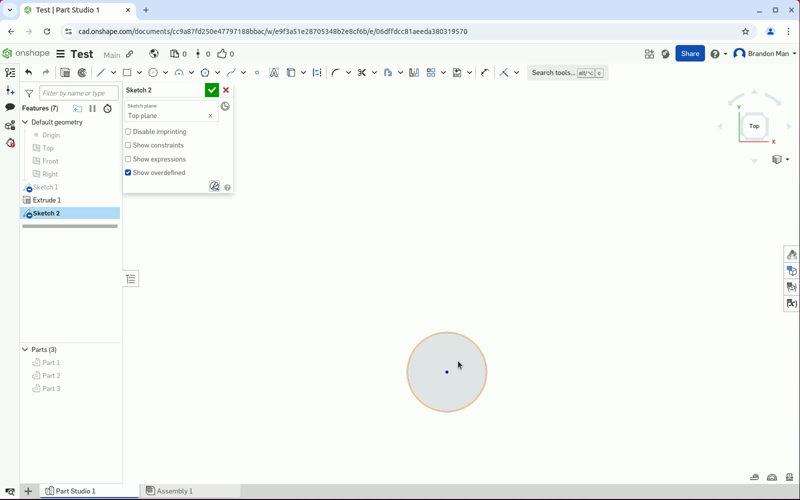
click(458, 360)
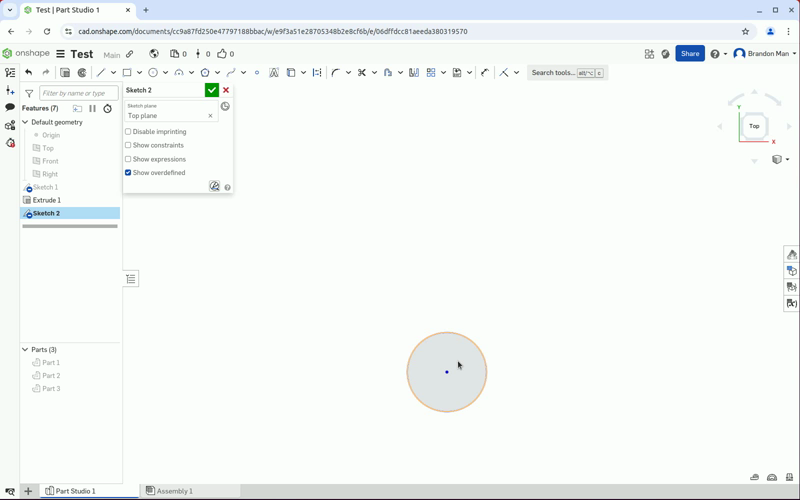
scroll(-6)
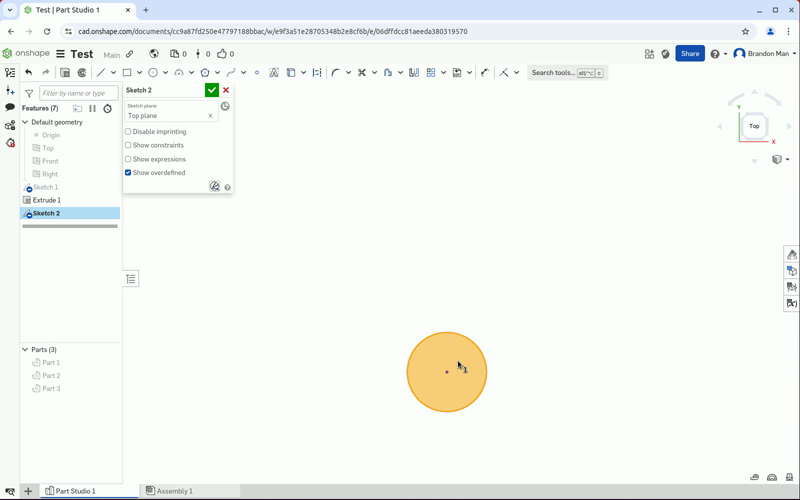
scroll(-6)
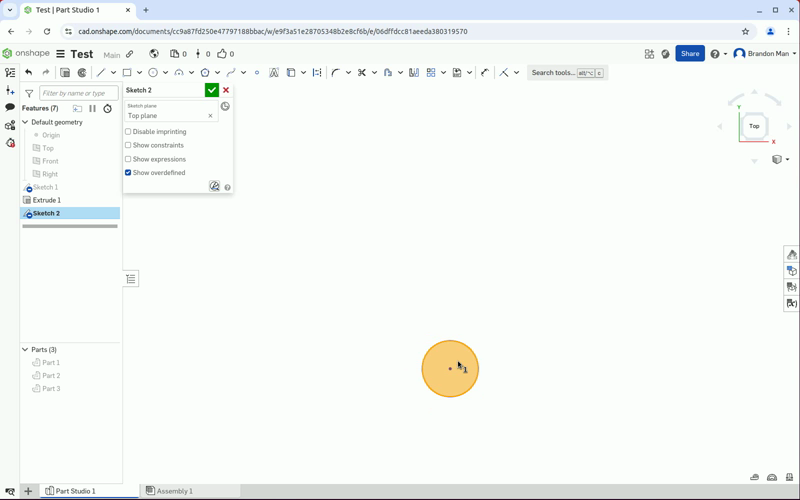
scroll(-6)
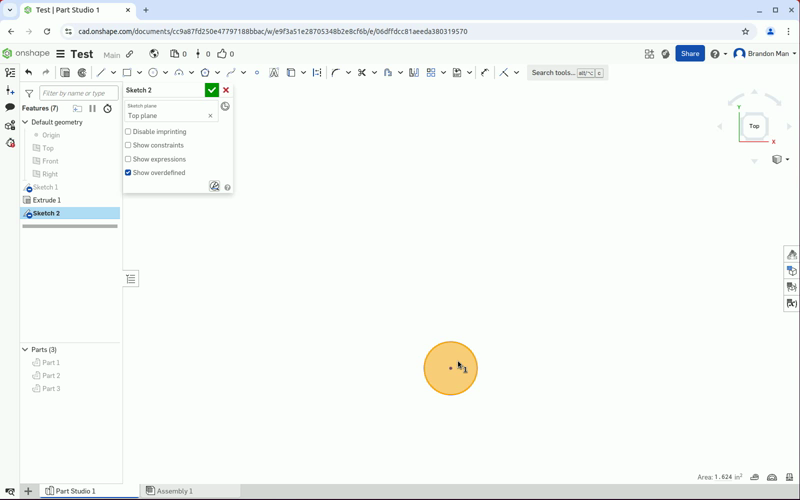
scroll(-6)
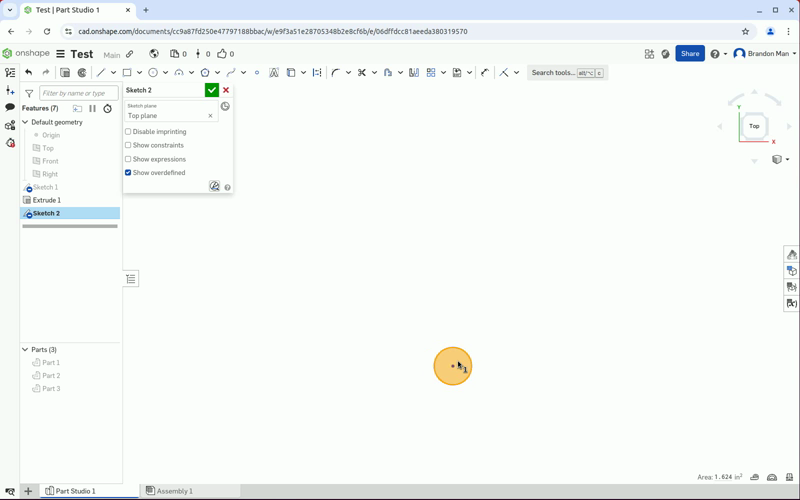
scroll(-6)
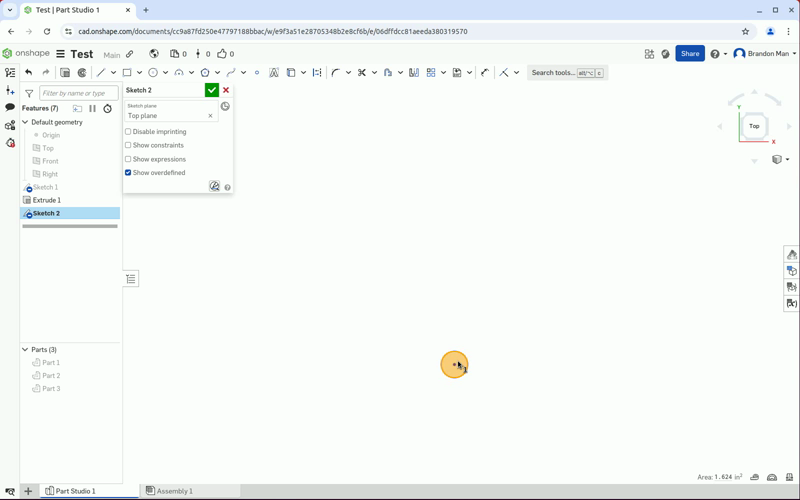
scroll(-6)
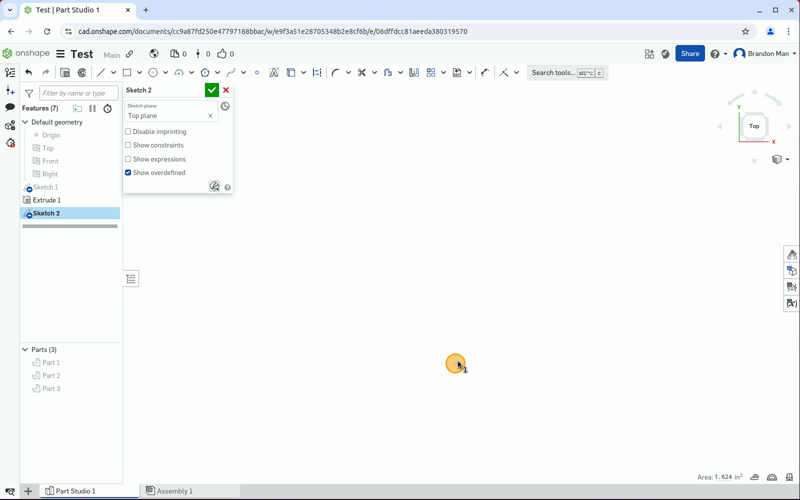
scroll(-6)
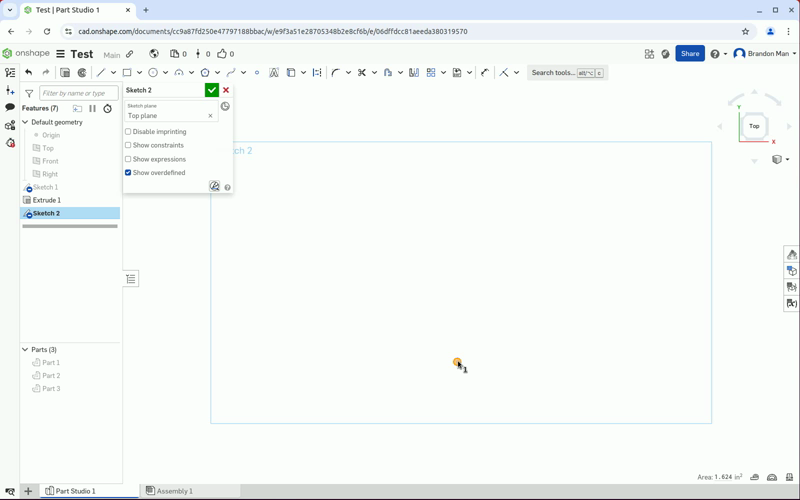
mouse_move(73, 352)
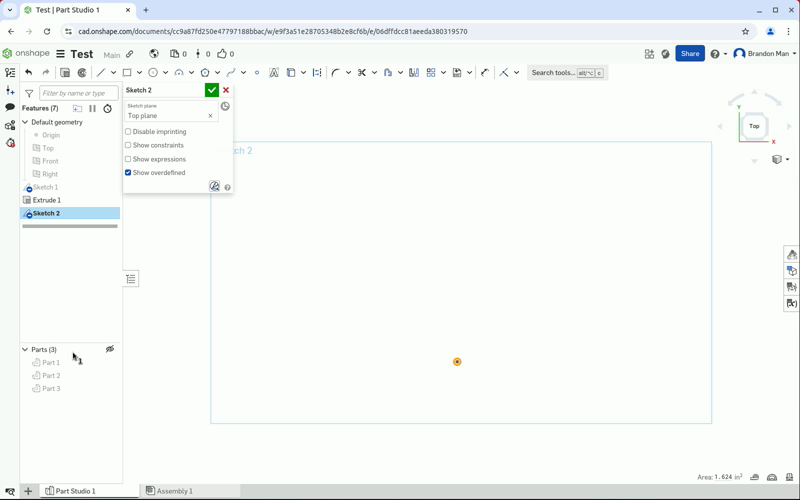
key(shift+y)
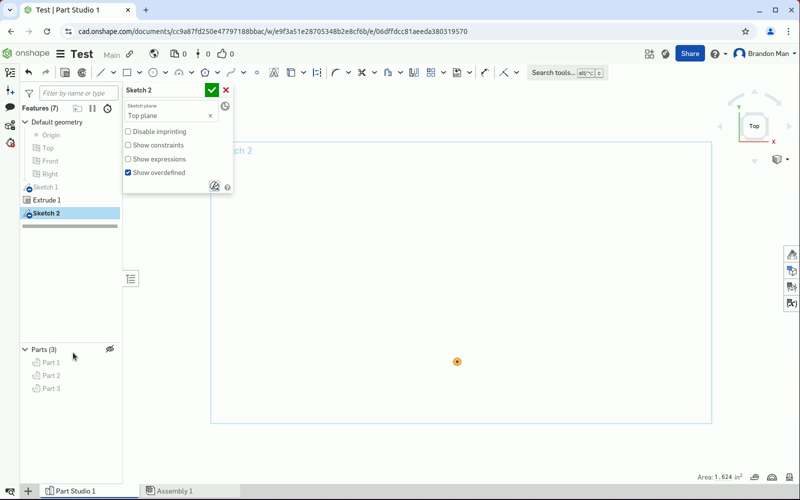
key(shift+e)
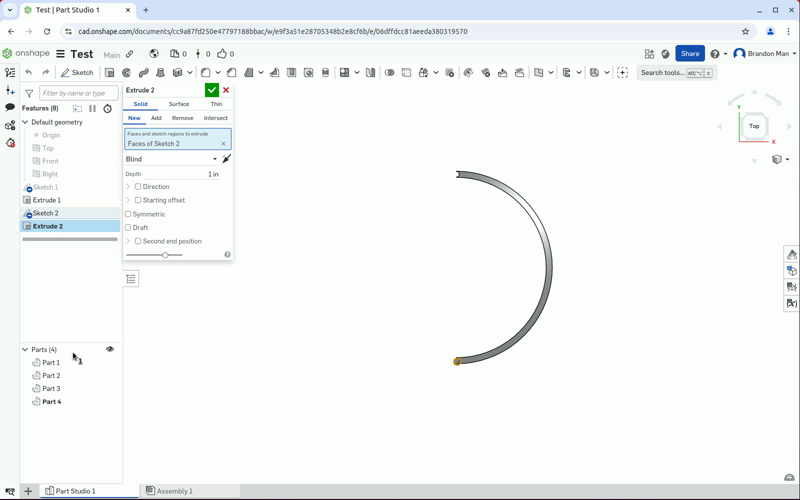
mouse_move(143, 106)
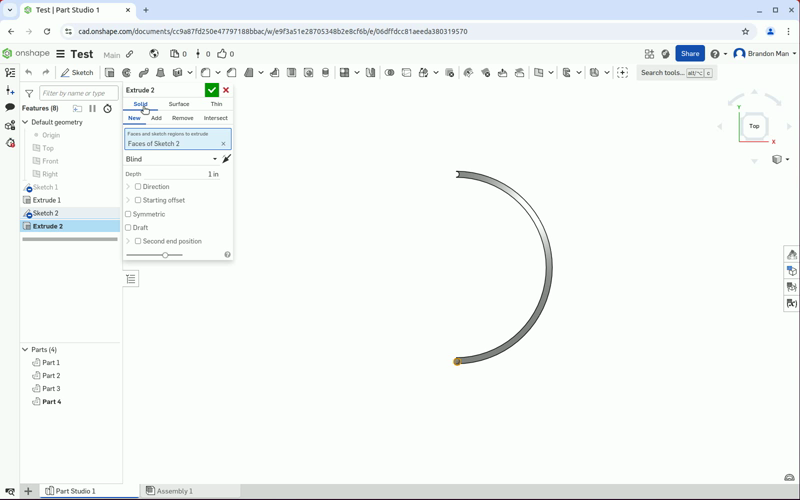
click(143, 106)
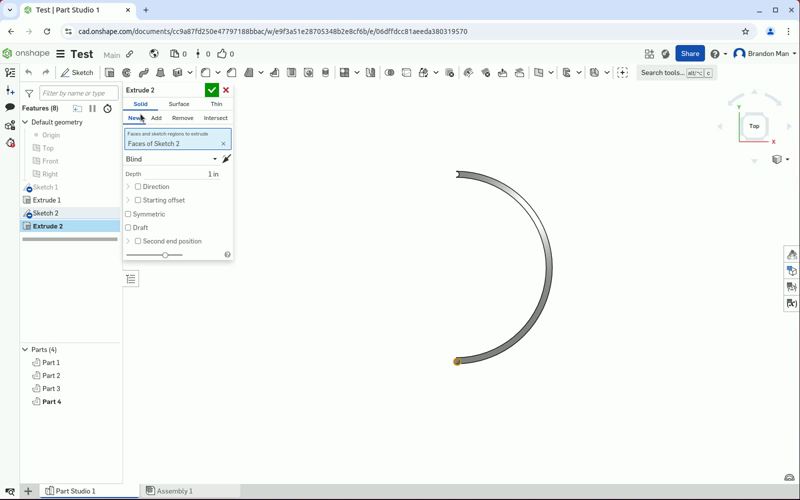
mouse_move(137, 120)
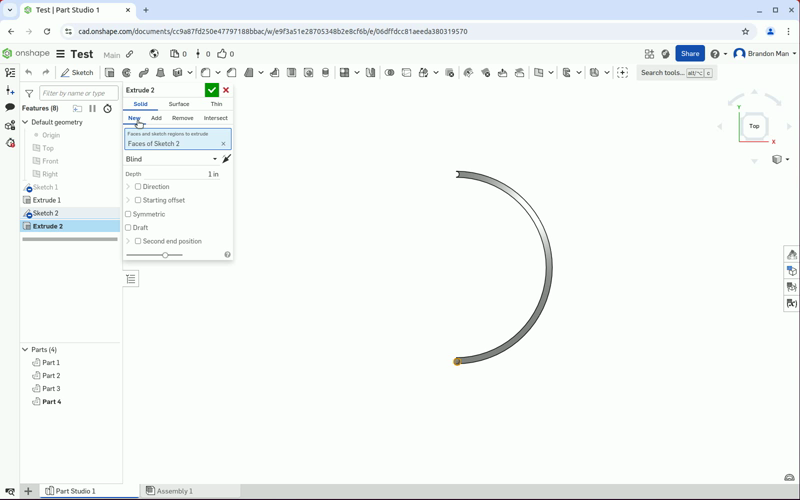
click(137, 120)
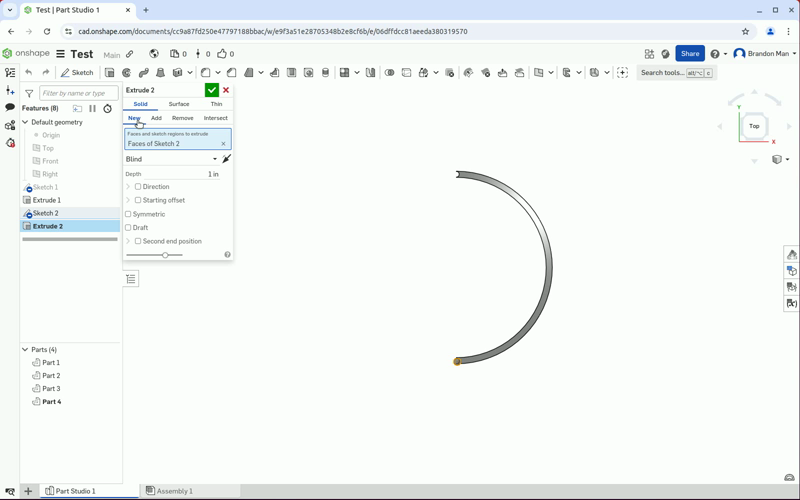
key(tab, 4)
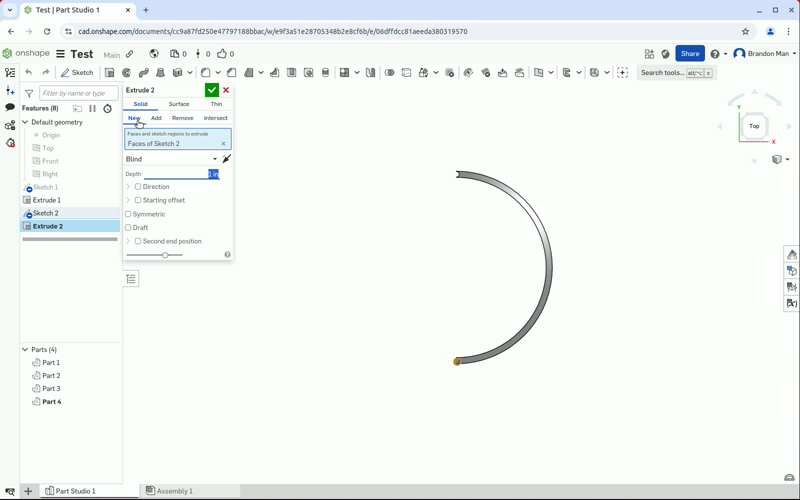
text(21.664)
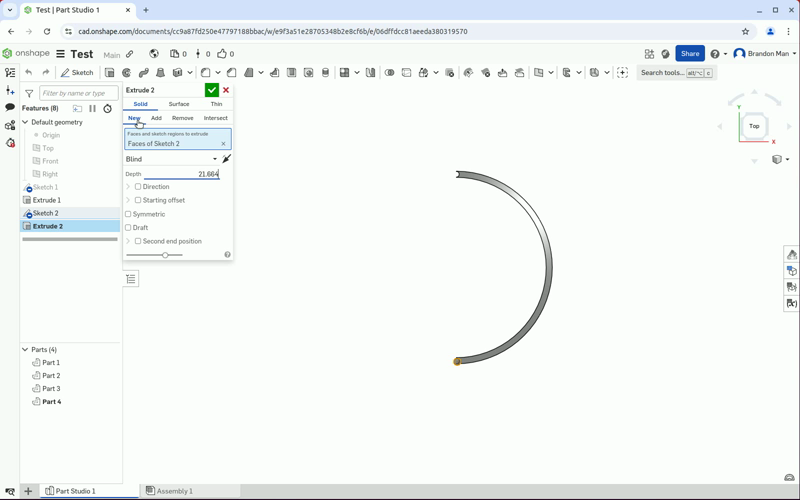
key(enter)
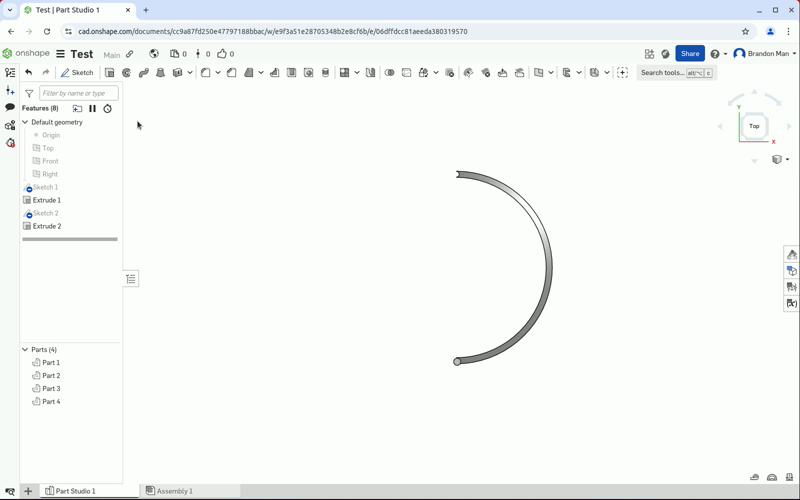
key(shift+h)
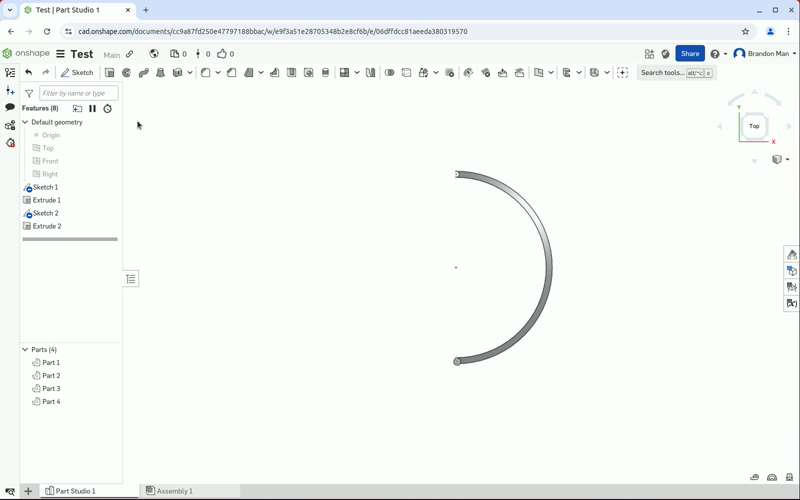
key(shift+h)
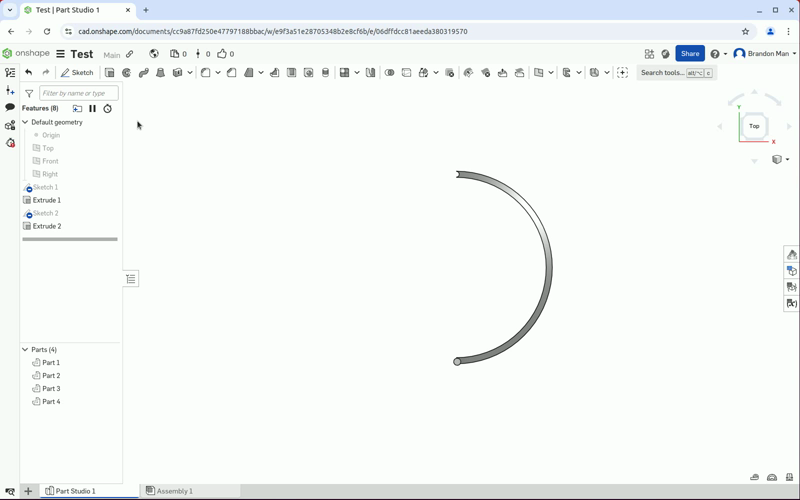
mouse_move(73, 189)
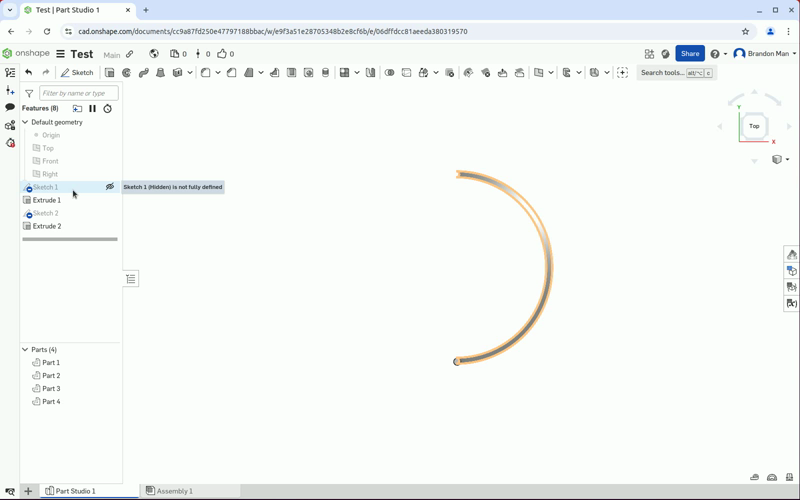
click(73, 189)
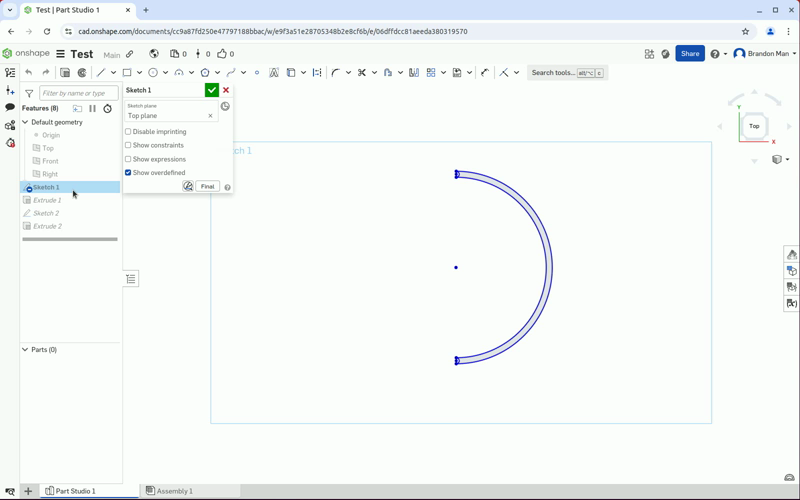
mouse_move(229, 92)
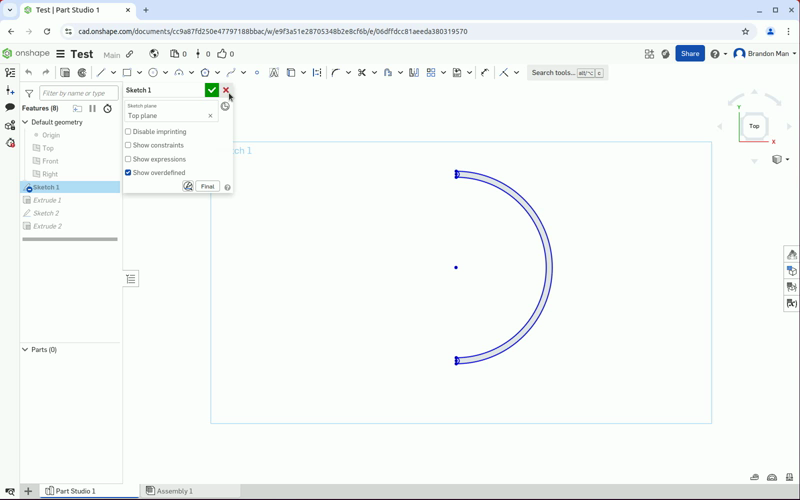
click(229, 92)
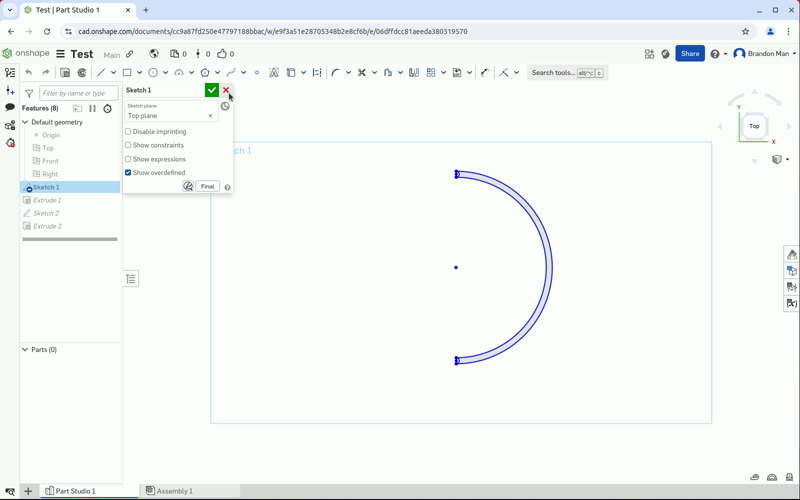
key(shift+s)
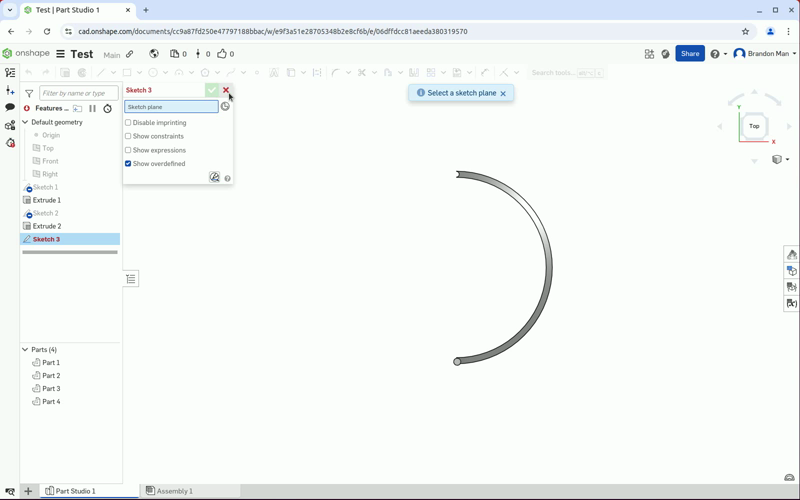
mouse_move(73, 150)
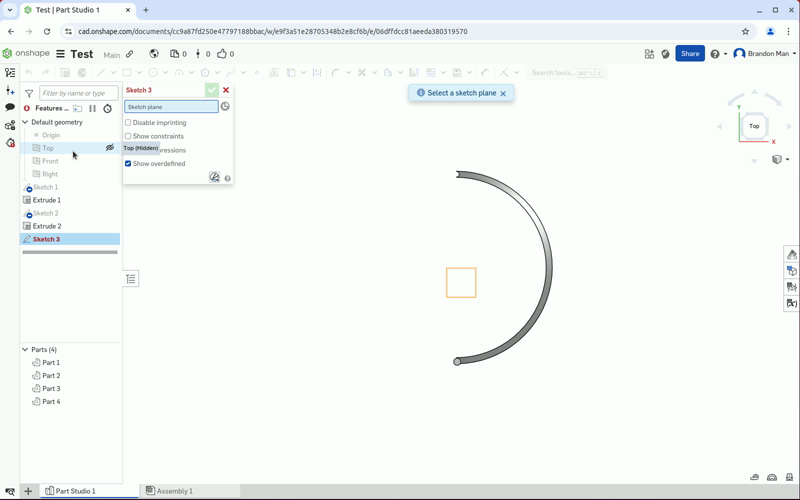
click(73, 150)
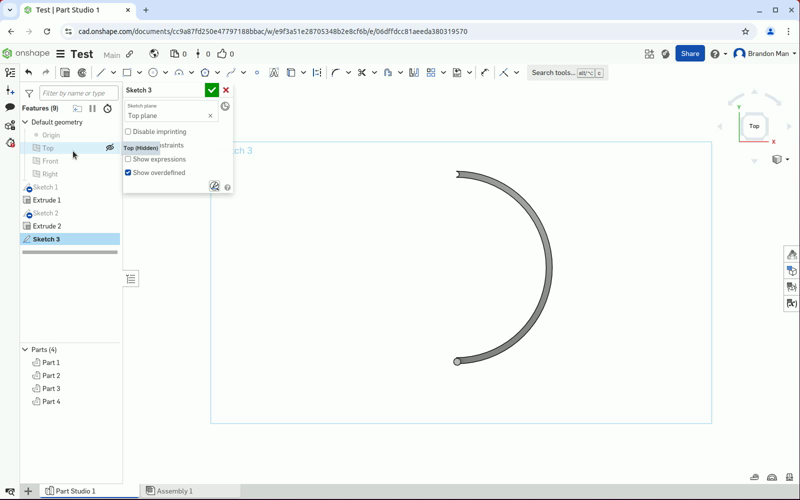
mouse_move(73, 352)
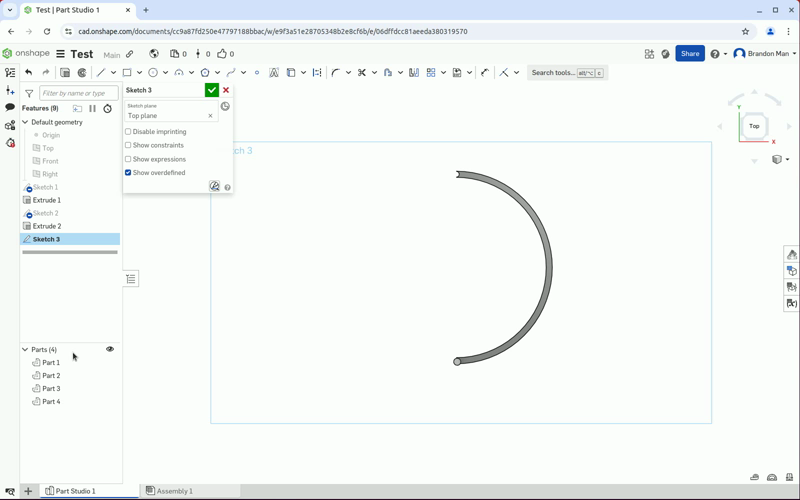
key(y)
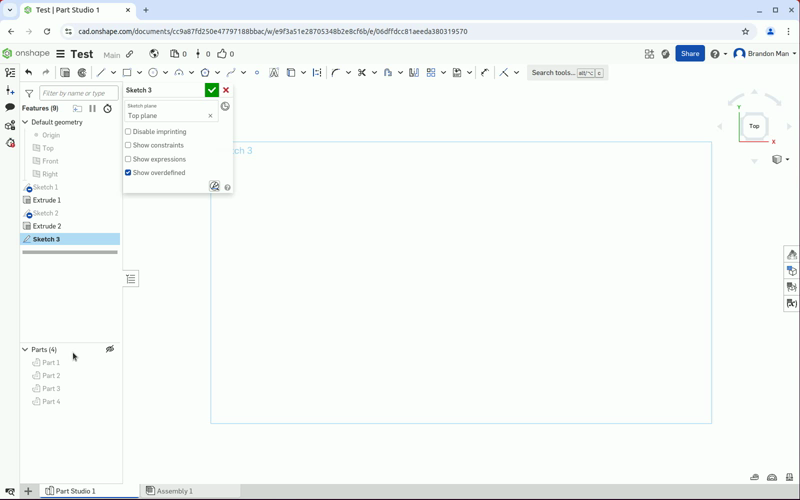
key(c)
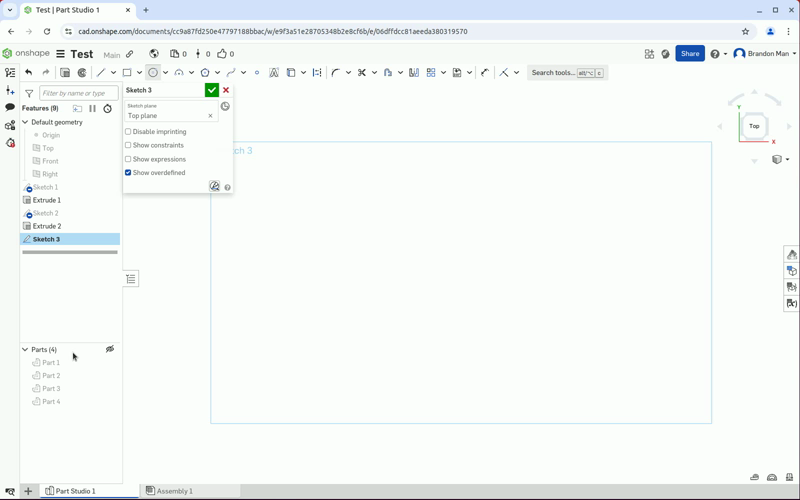
key_down(shift)
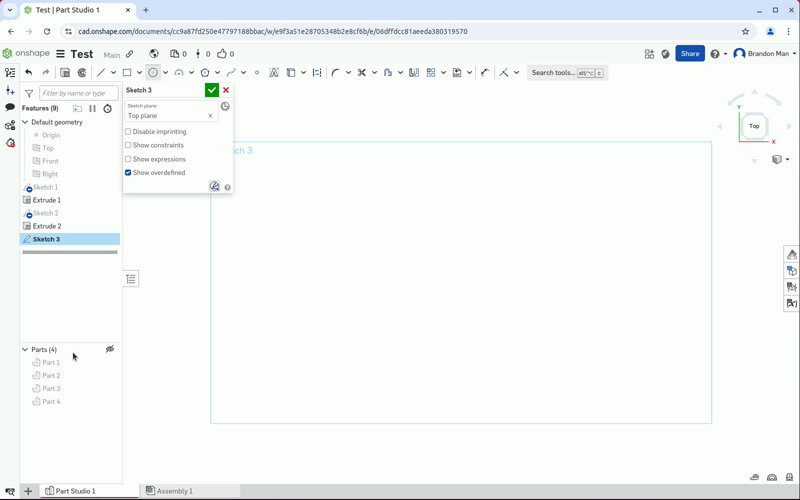
mouse_move(457, 172)
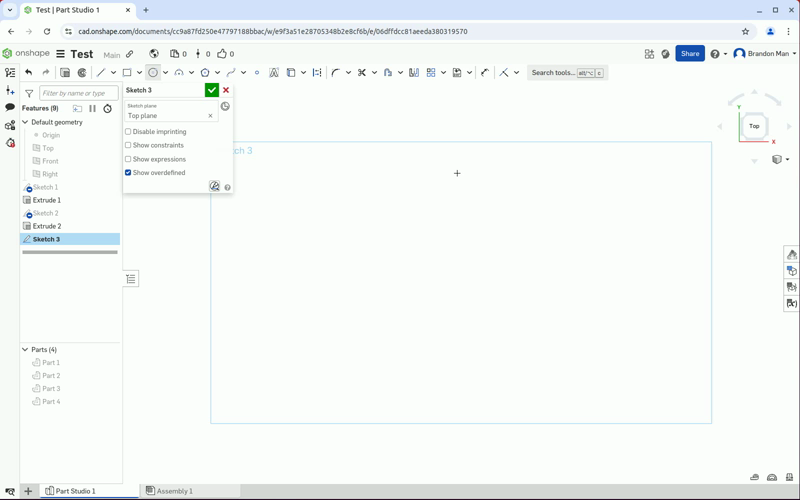
click(457, 172)
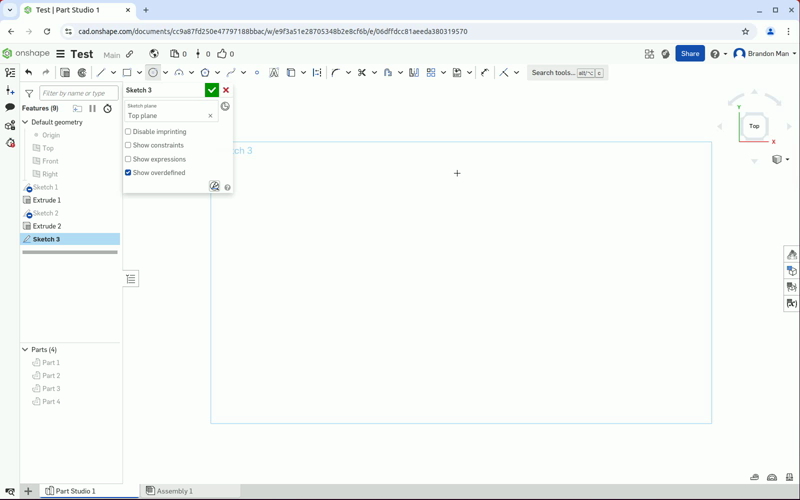
key_up(shift)
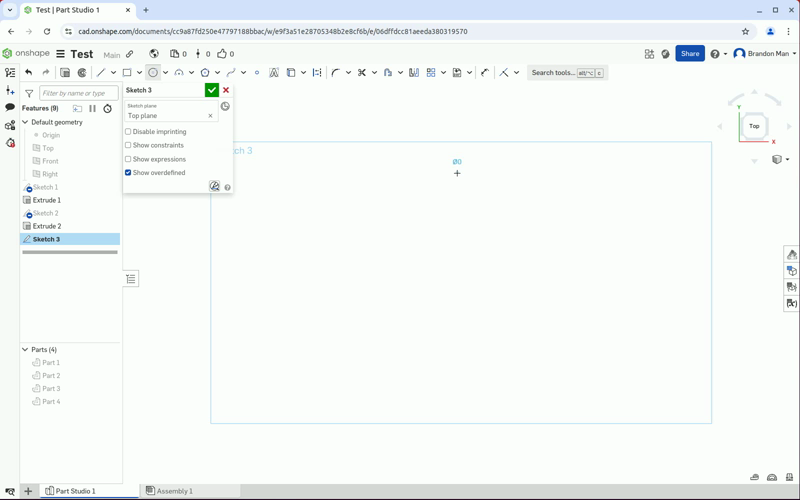
mouse_move(460, 172)
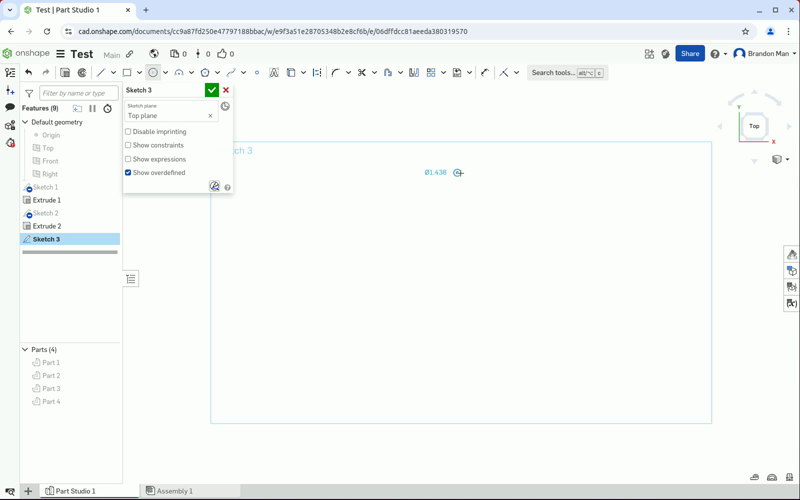
click(460, 172)
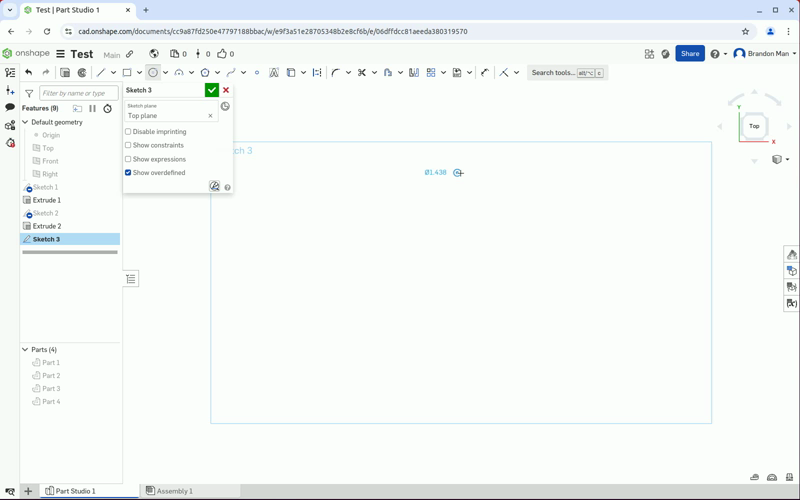
key(esc)
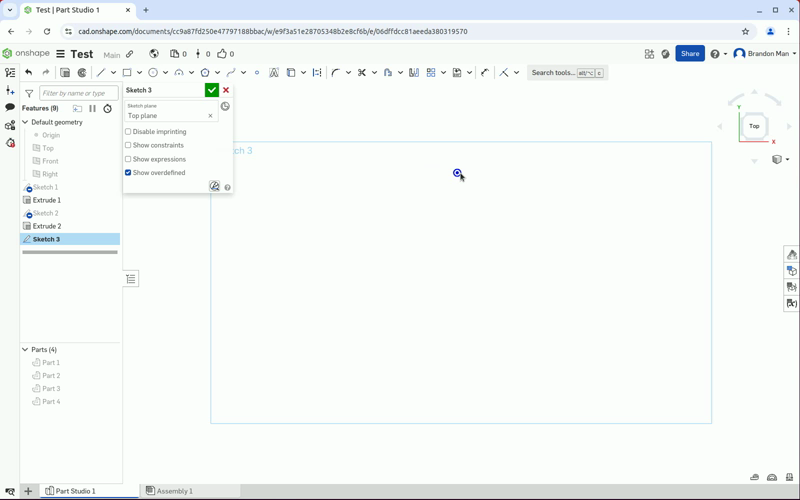
mouse_move(457, 172)
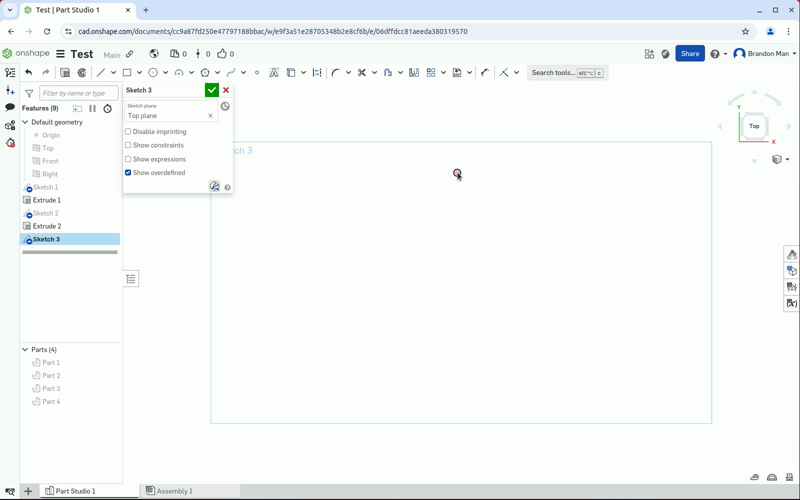
scroll(6)
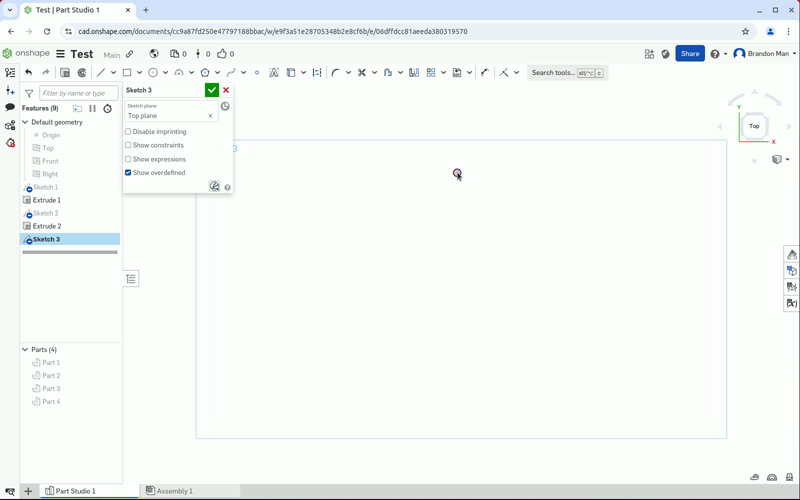
scroll(6)
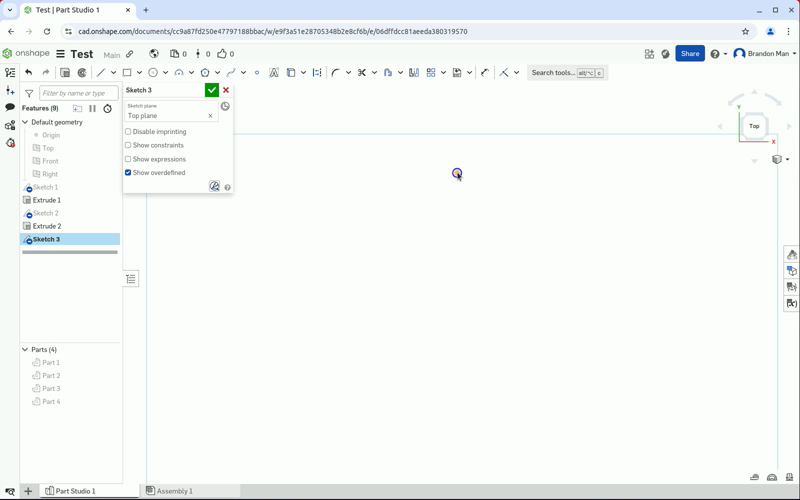
scroll(6)
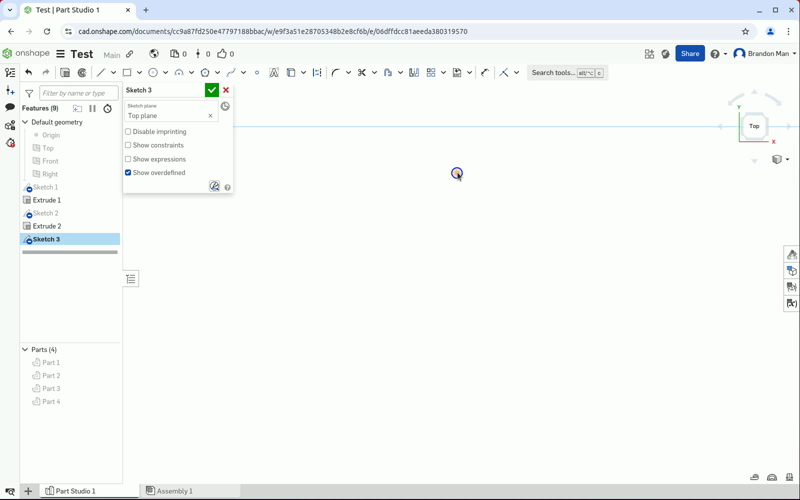
scroll(6)
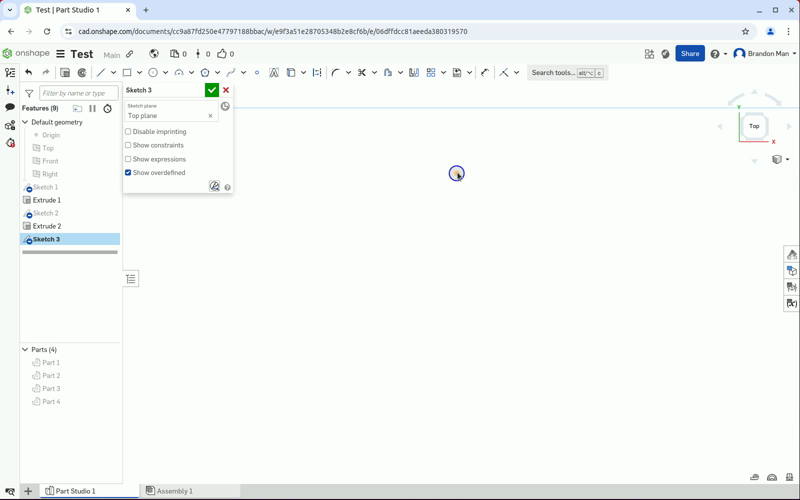
scroll(6)
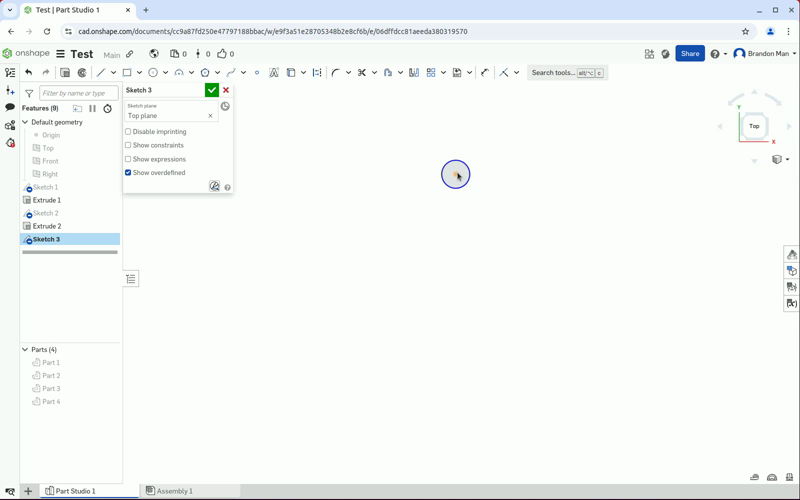
scroll(6)
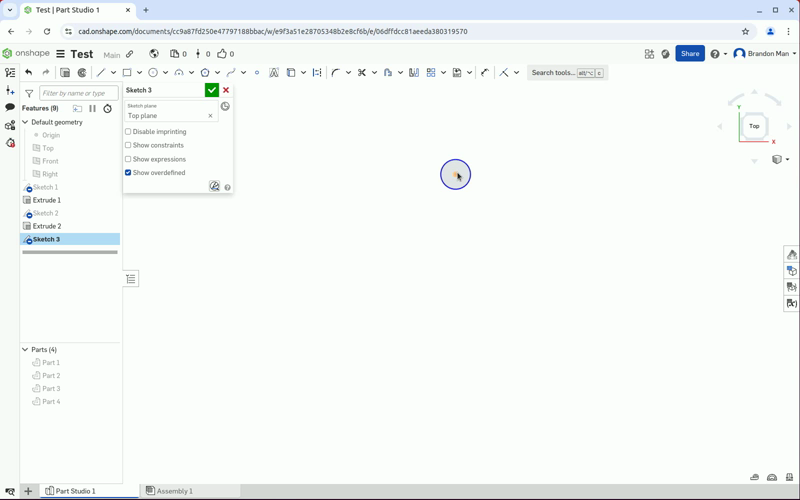
scroll(6)
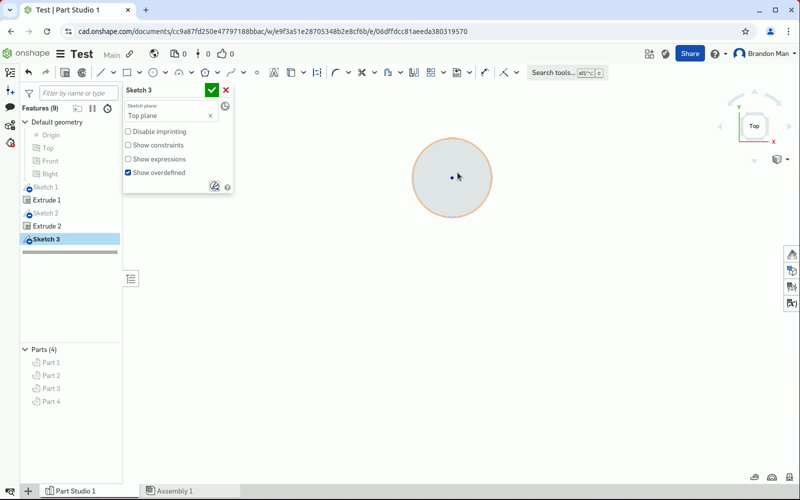
click(457, 172)
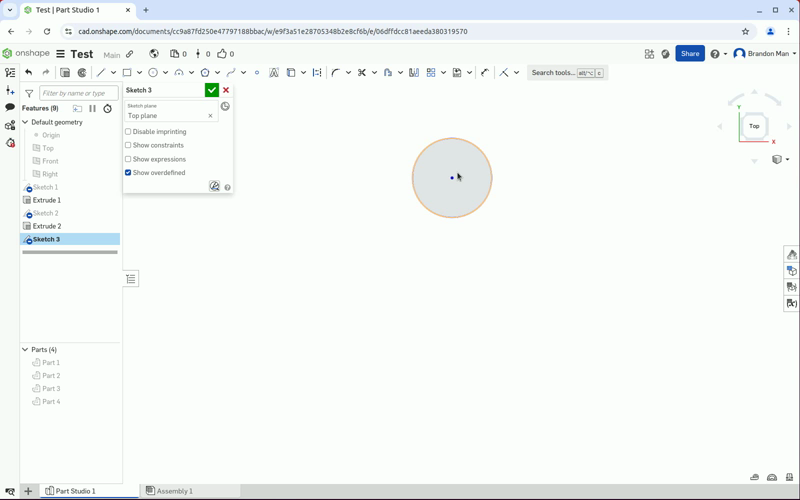
scroll(-6)
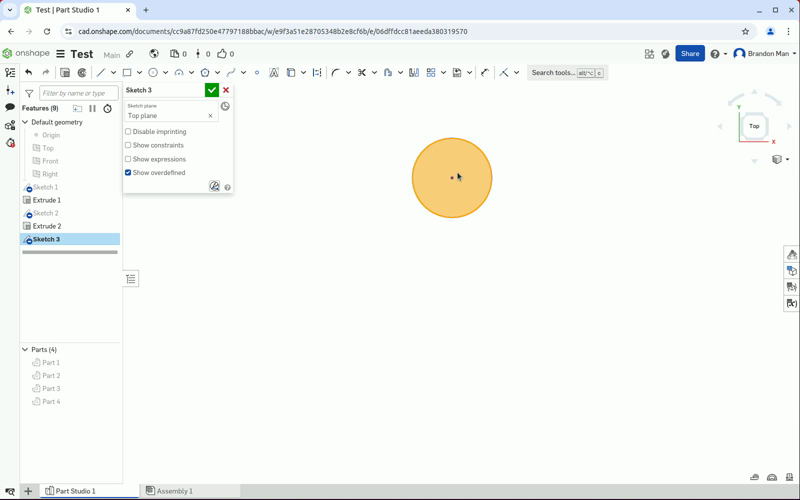
scroll(-6)
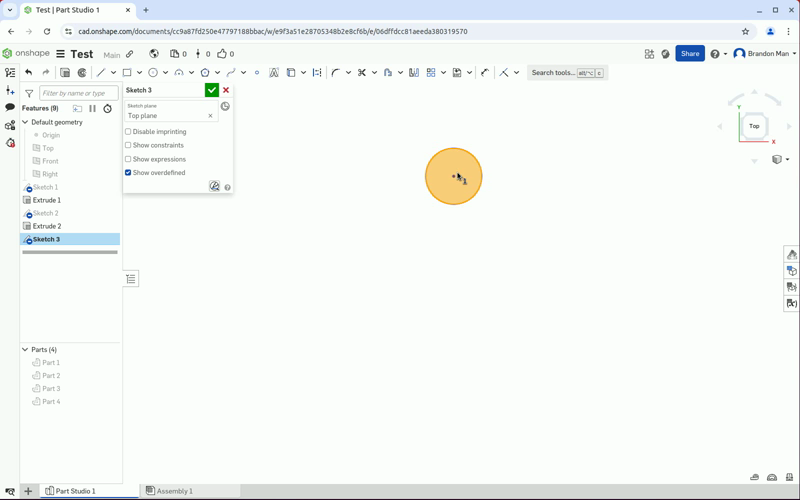
scroll(-6)
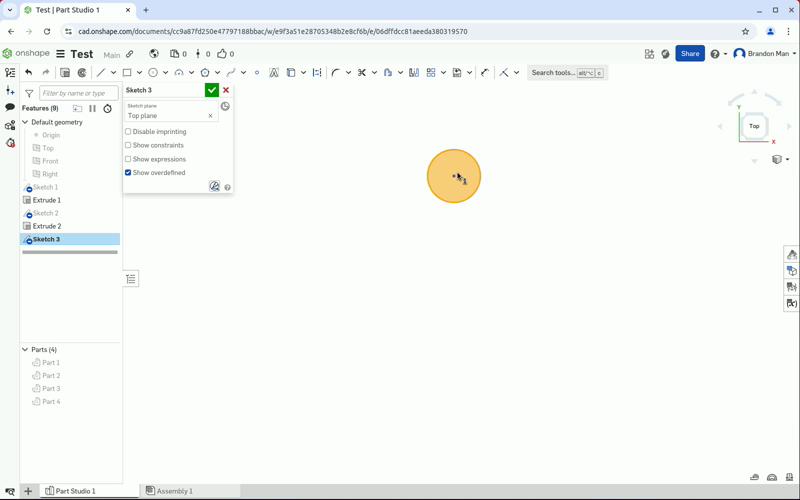
scroll(-6)
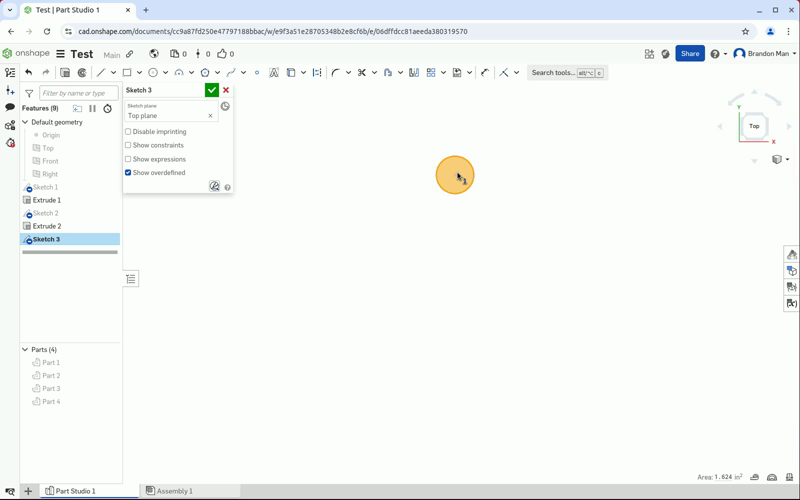
scroll(-6)
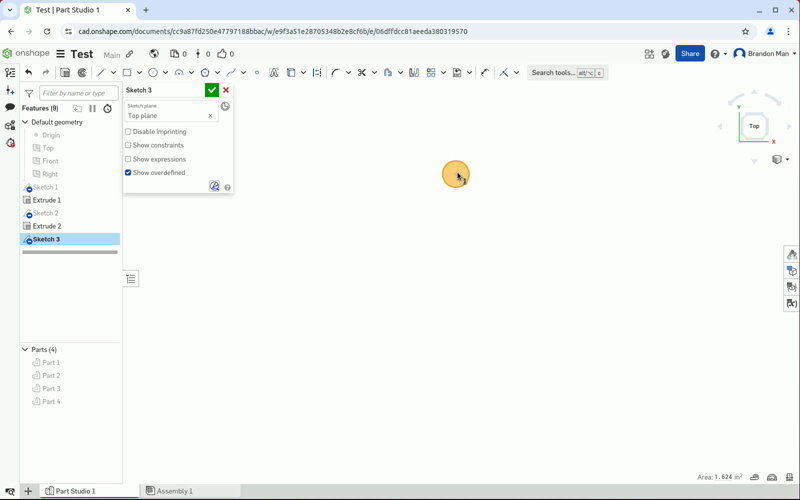
scroll(-6)
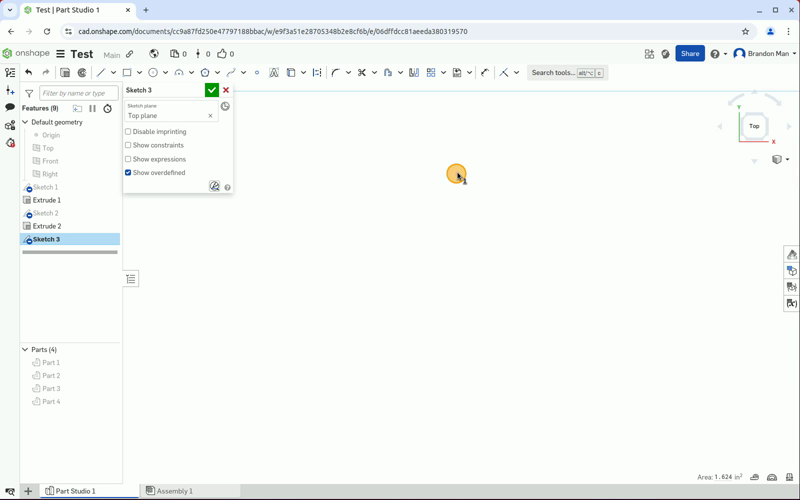
scroll(-6)
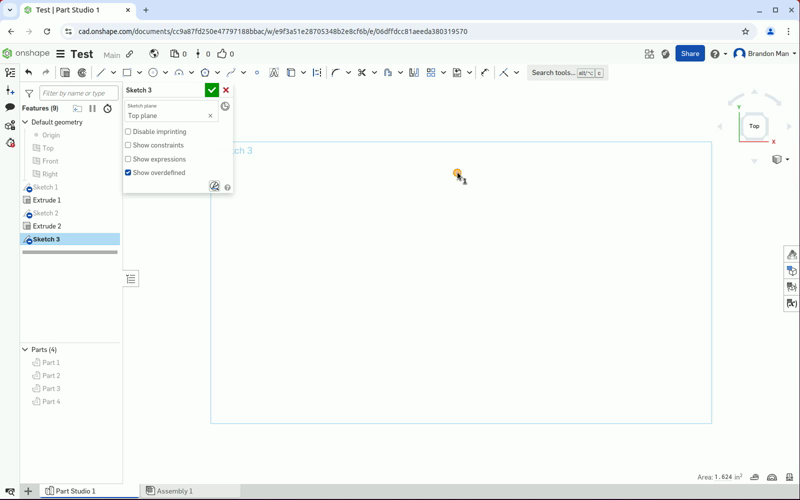
mouse_move(73, 352)
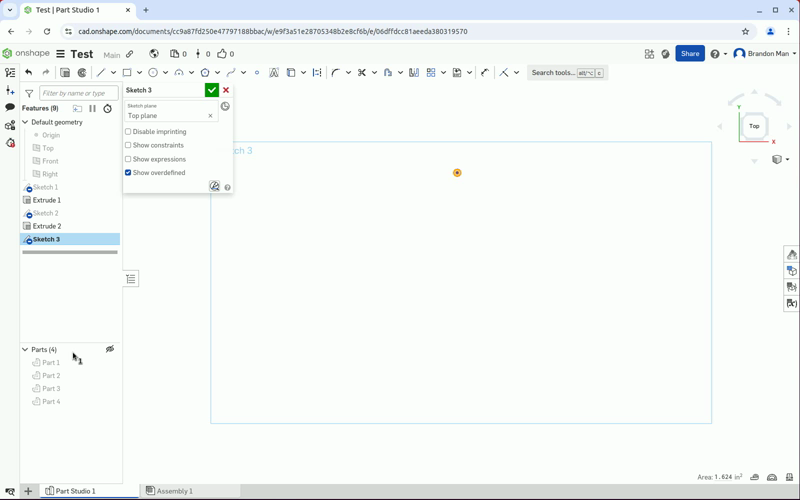
key(shift+y)
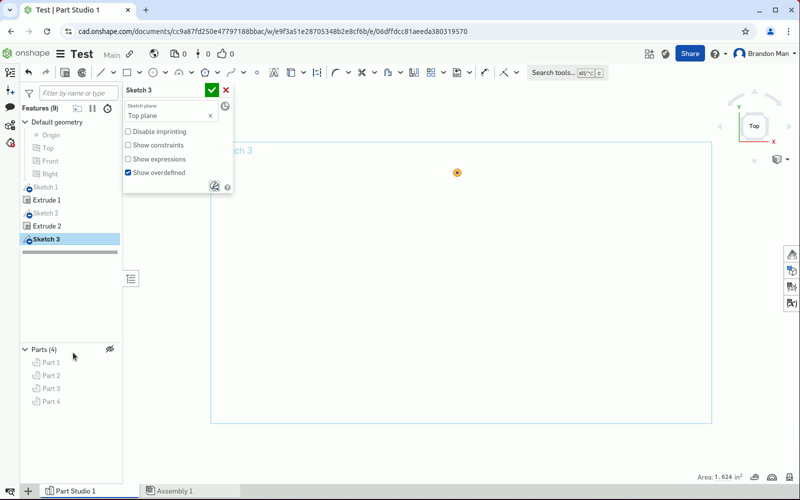
key(shift+e)
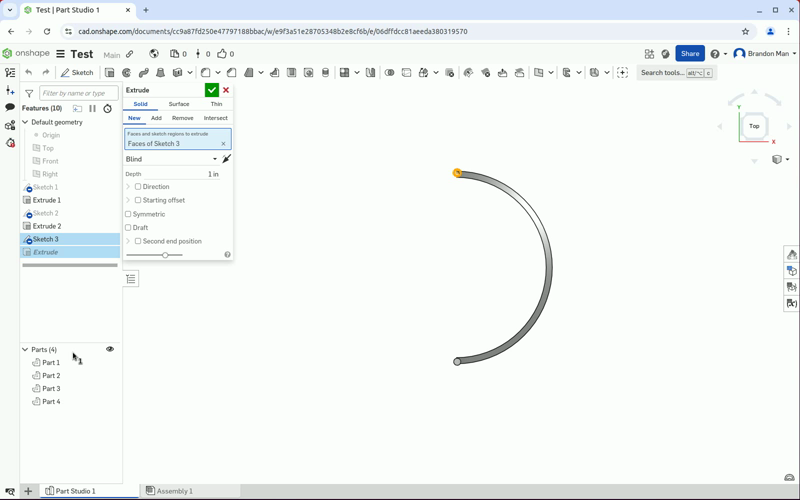
mouse_move(143, 106)
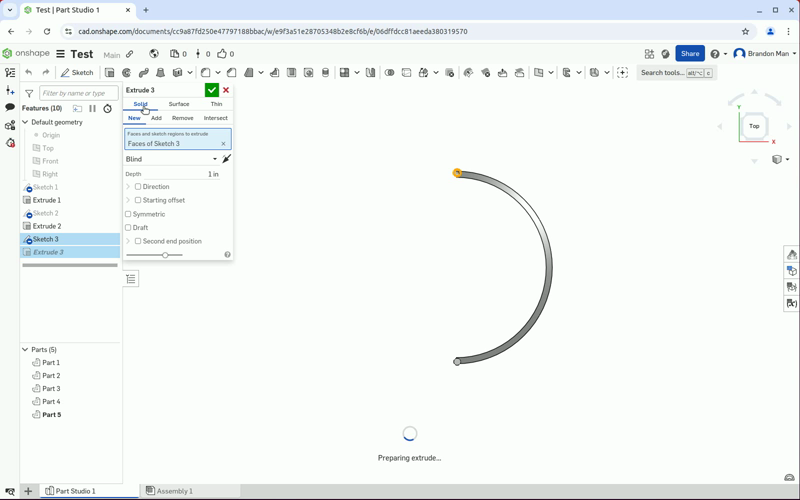
click(143, 106)
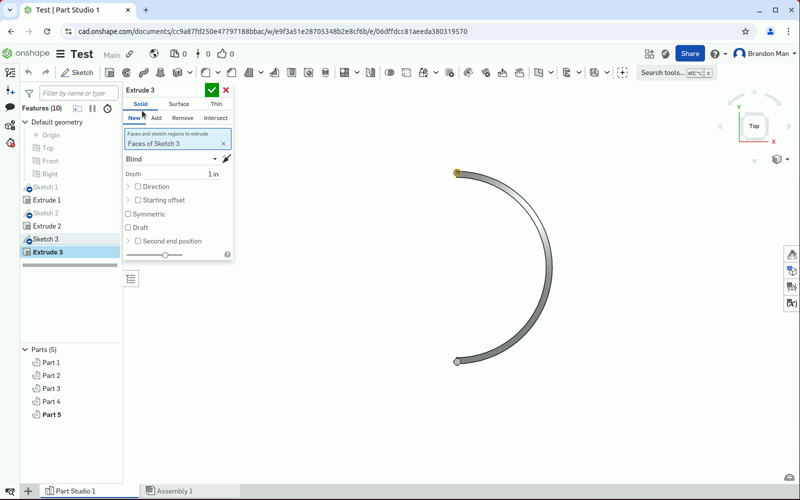
mouse_move(137, 120)
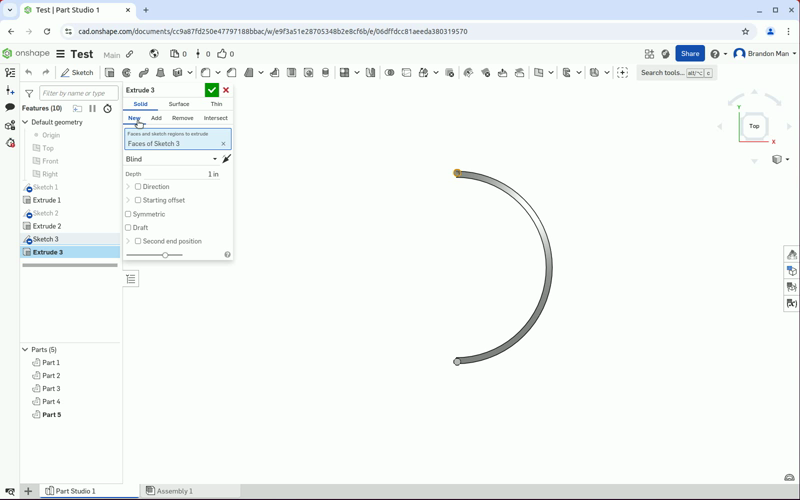
click(137, 120)
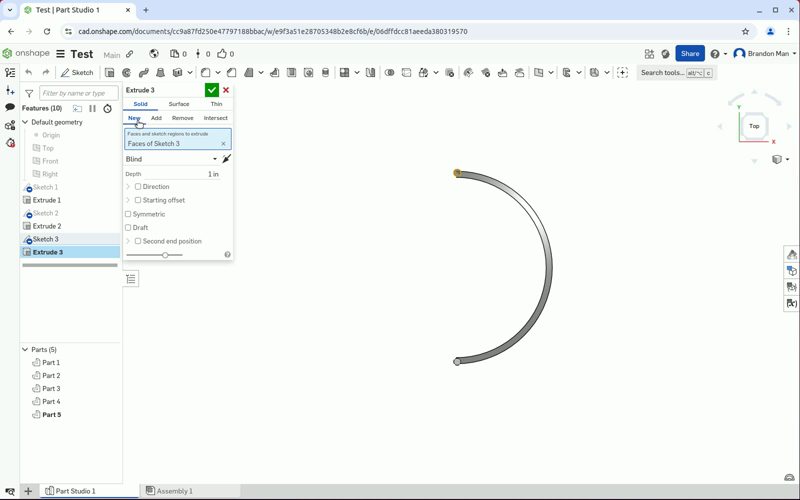
key(tab, 4)
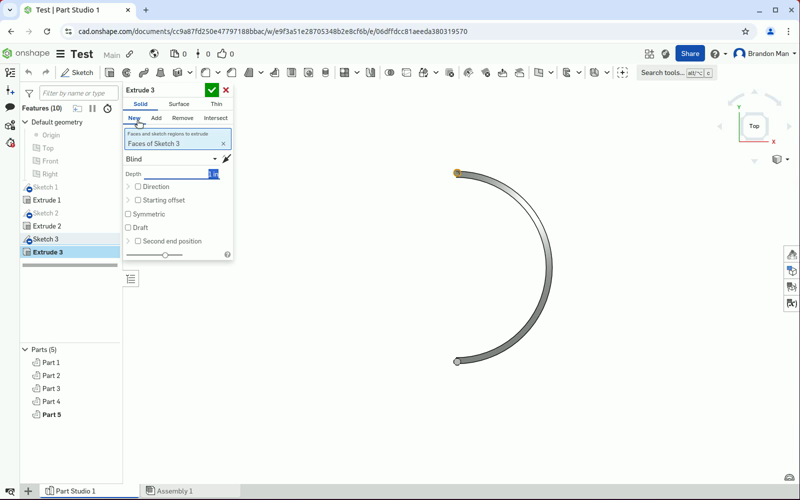
text(21.664)
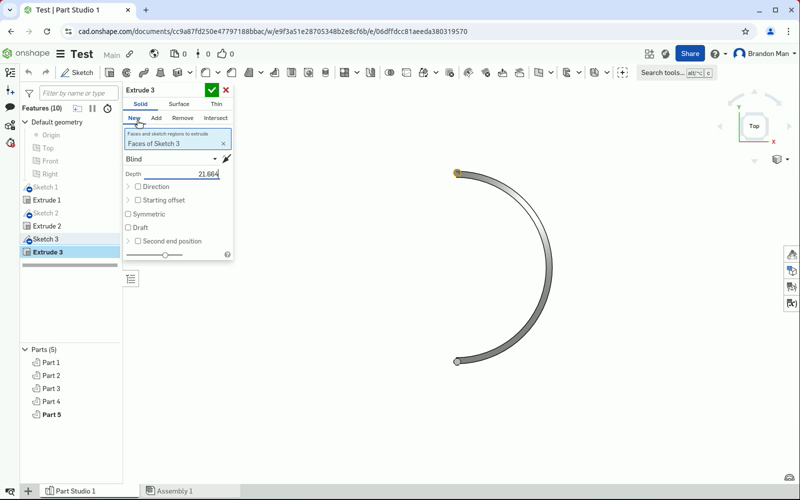
key(enter)
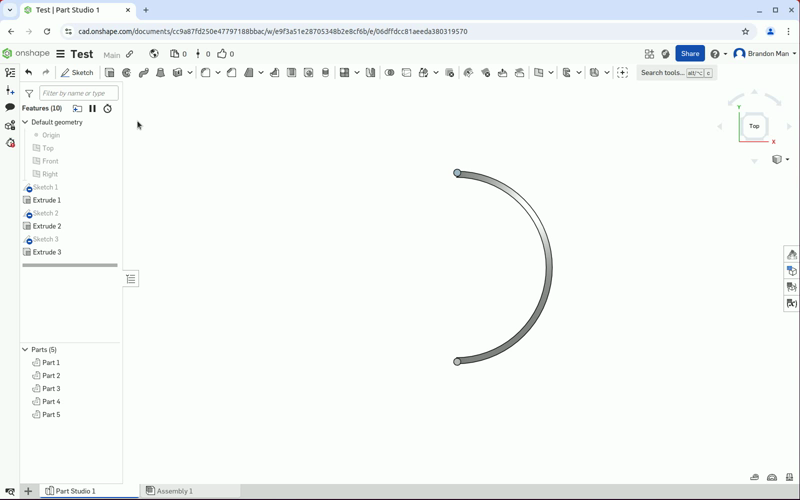
key(shift+h)
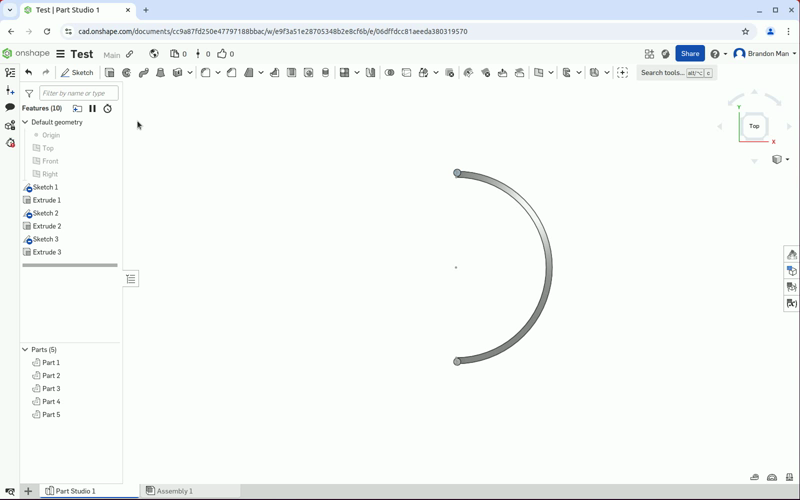
key(shift+h)
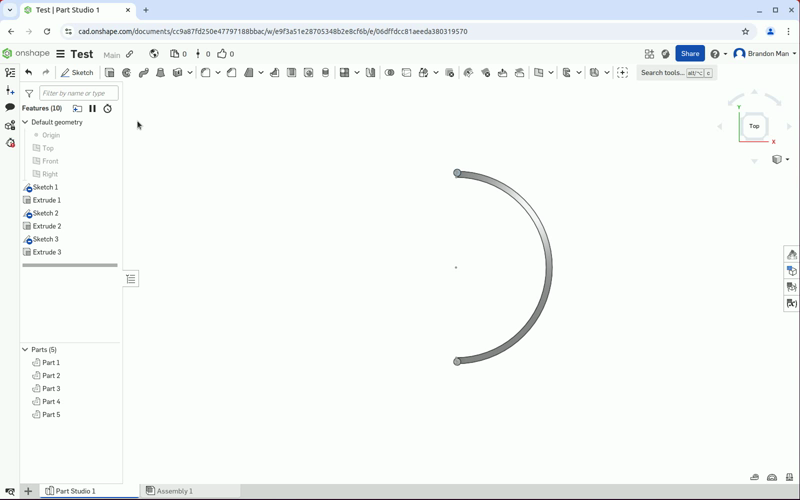
key(shift+7)
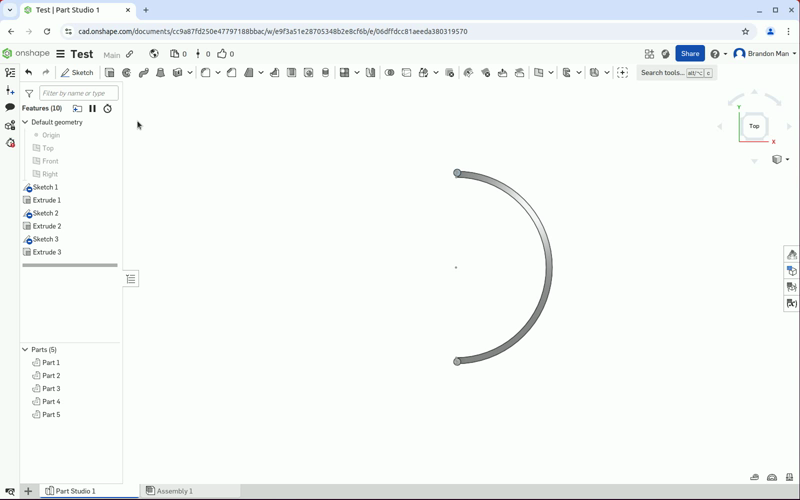
key(up, 3)
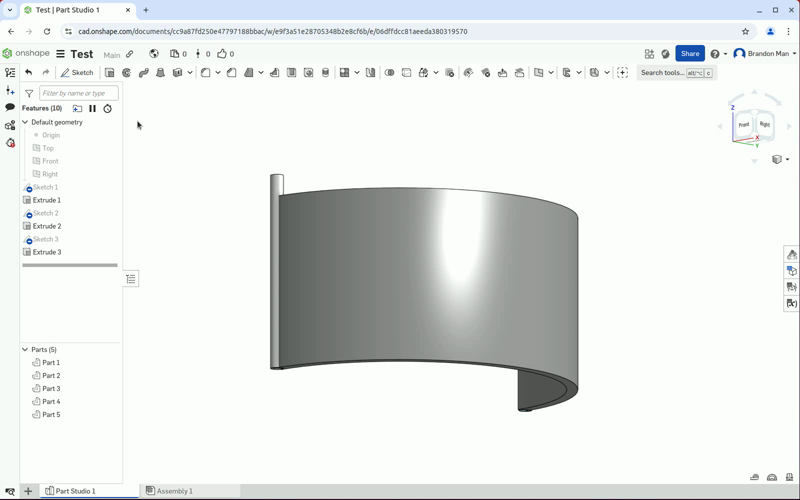
key(left, 3)
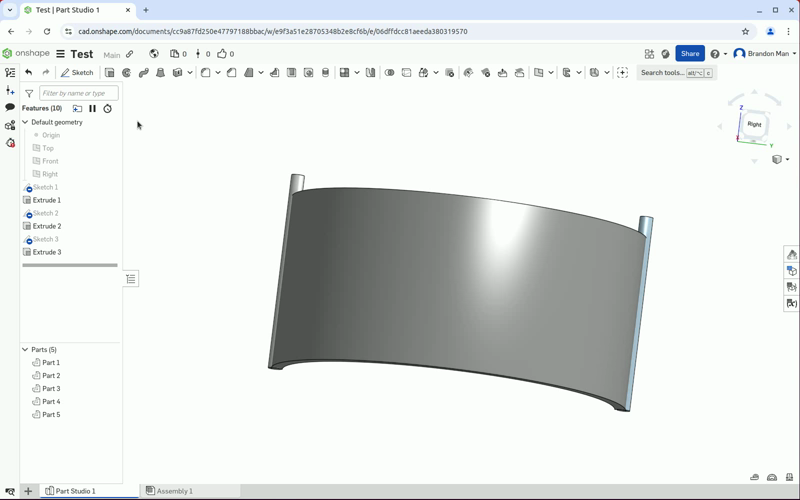
key(right, 3)
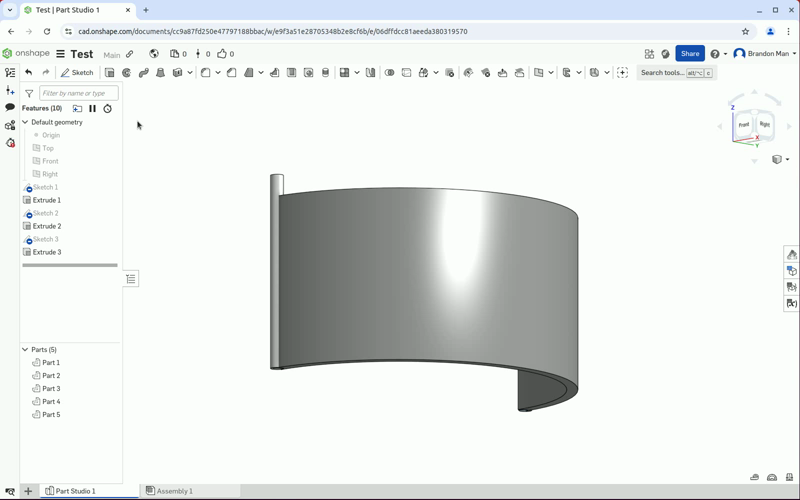
key(down, 3)
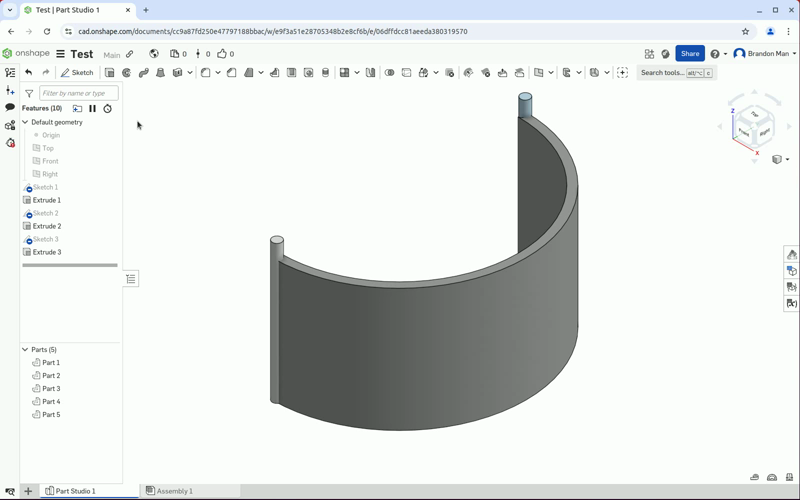
mouse_move(73, 189)
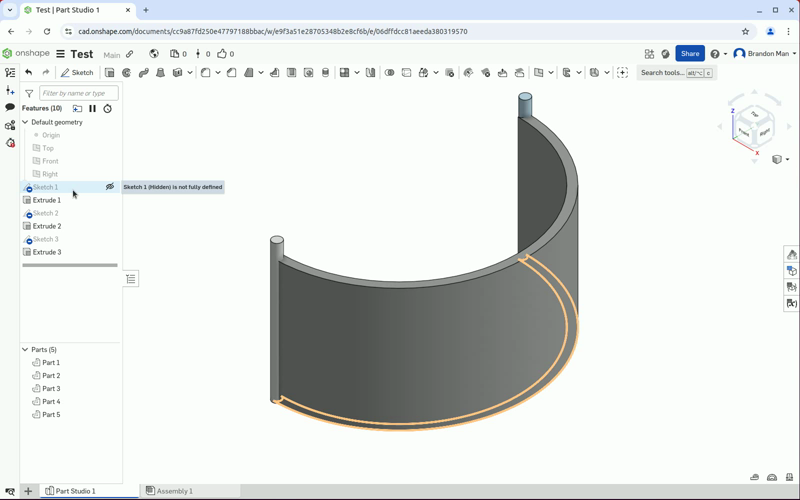
click(73, 189)